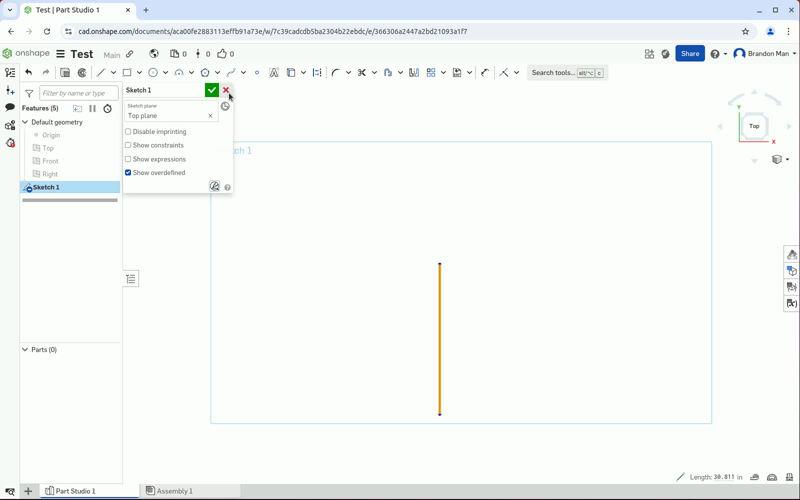
key(shift+h)
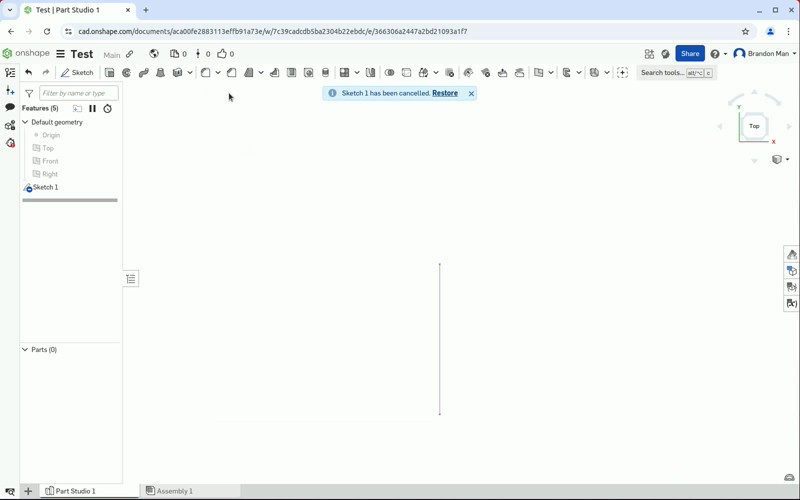
key(shift+s)
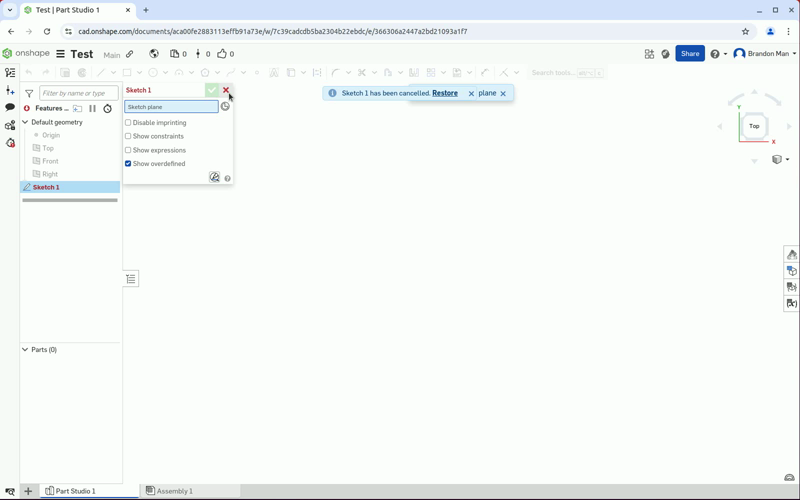
mouse_move(73, 150)
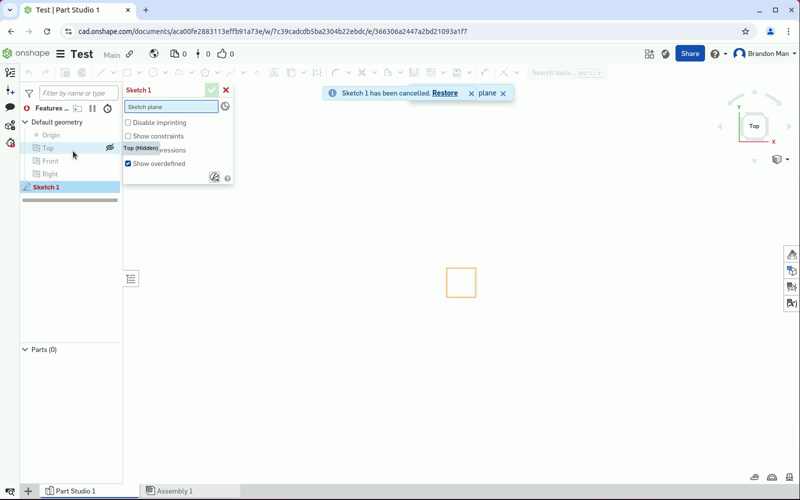
click(73, 150)
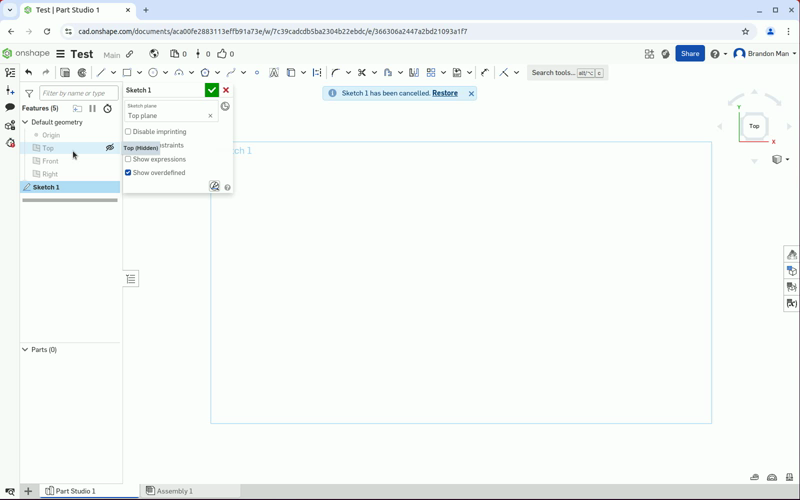
mouse_move(73, 352)
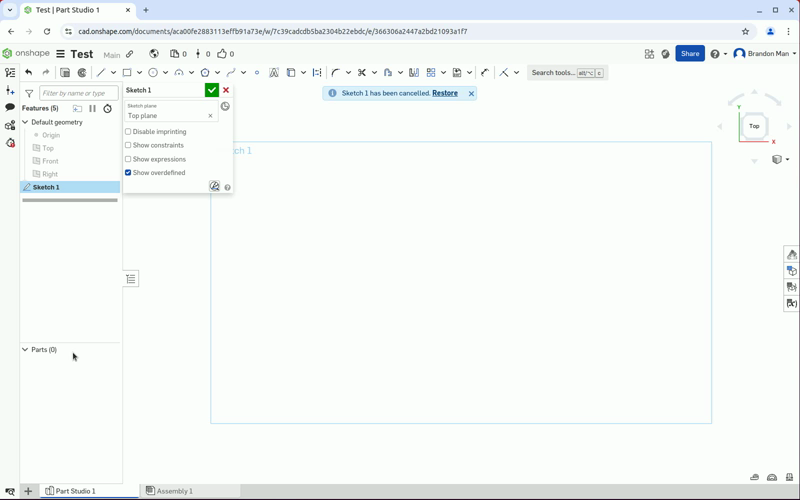
key(y)
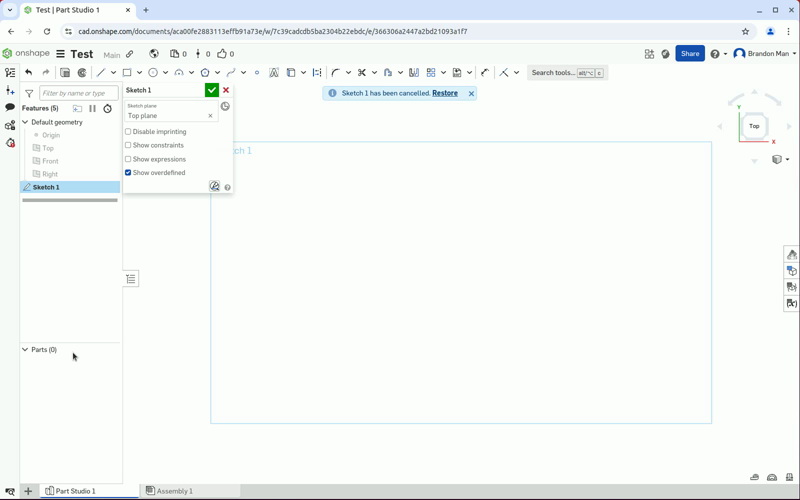
key(l)
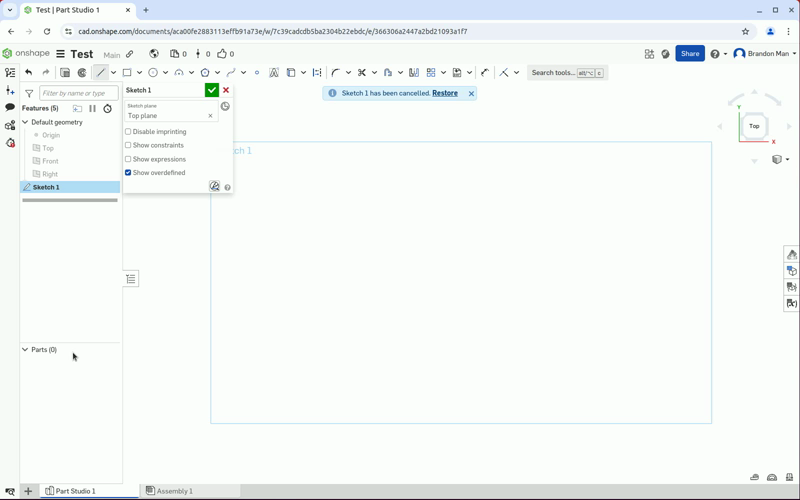
key_down(shift)
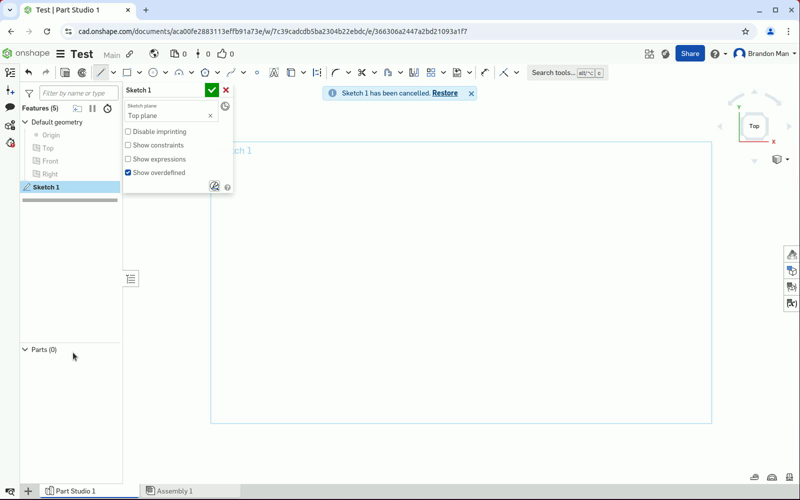
mouse_move(352, 307)
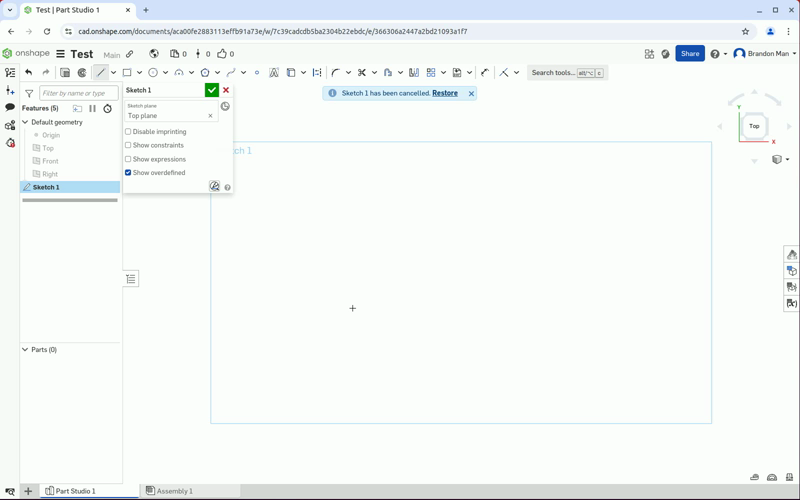
click(352, 307)
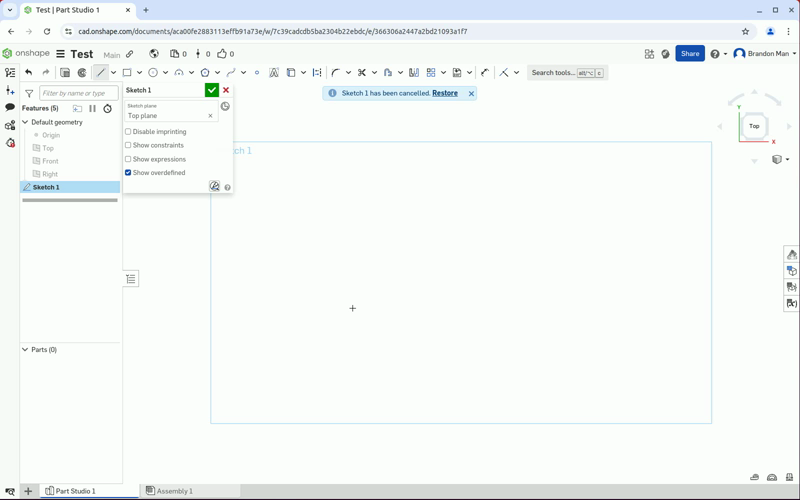
key_up(shift)
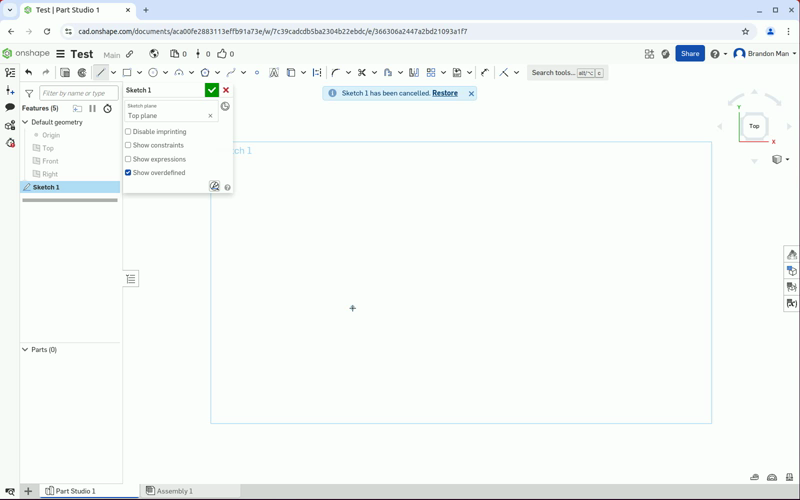
key_down(shift)
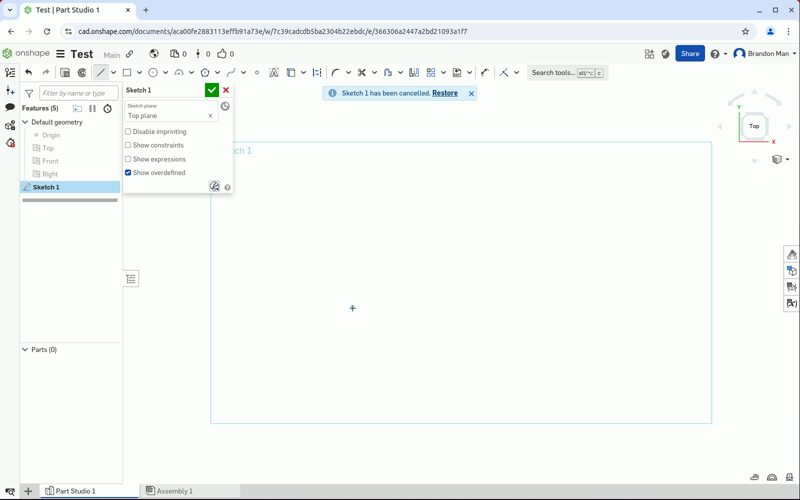
mouse_move(568, 307)
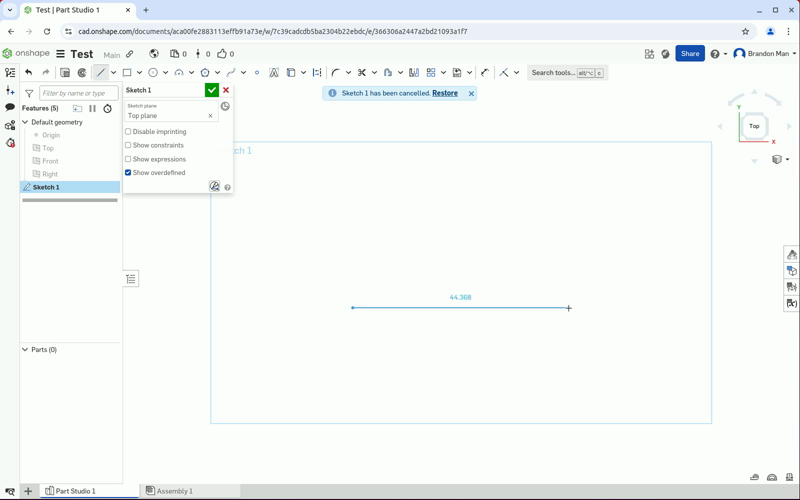
click(568, 307)
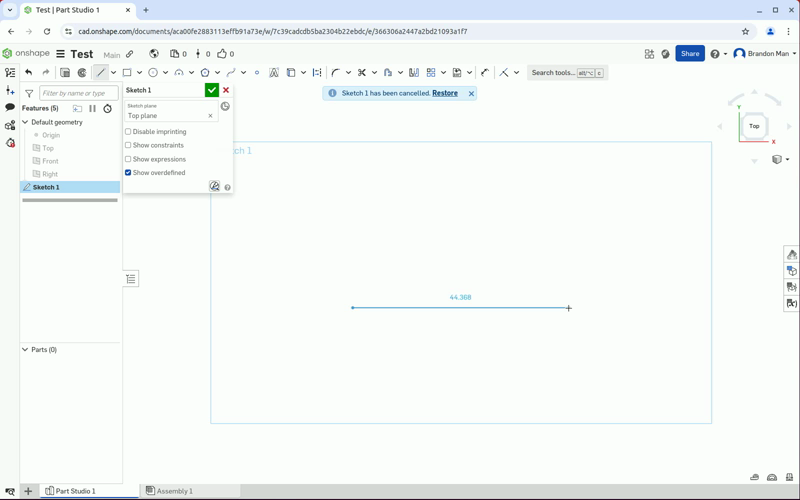
key_up(shift)
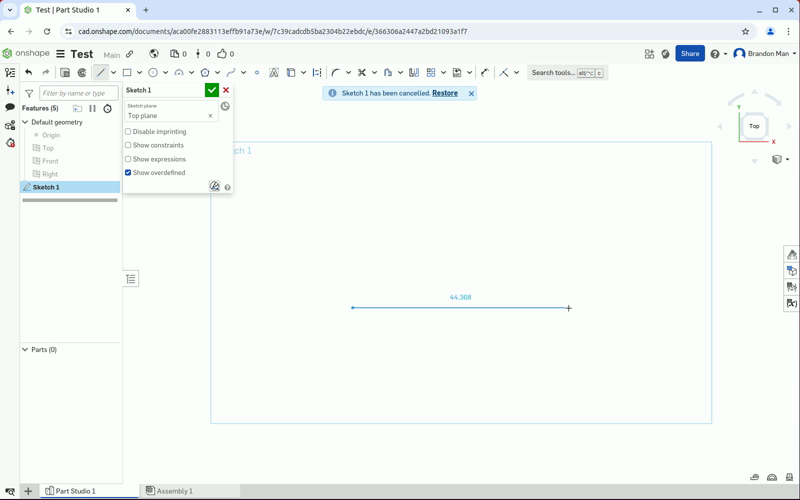
key_down(shift)
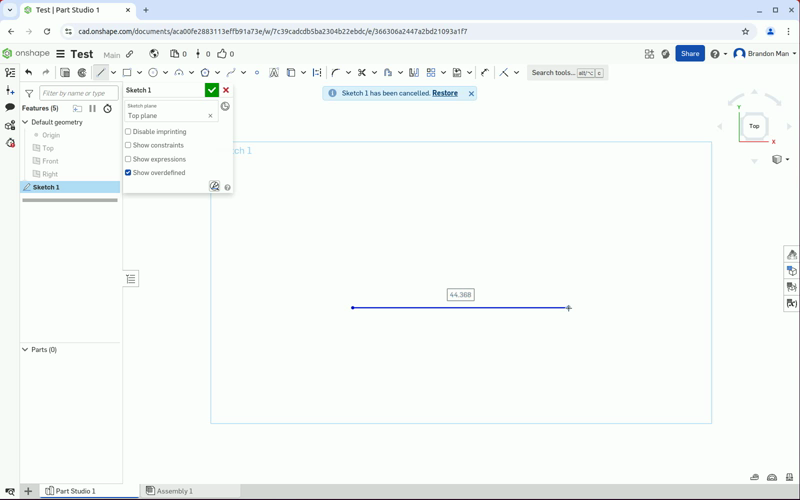
mouse_move(589, 307)
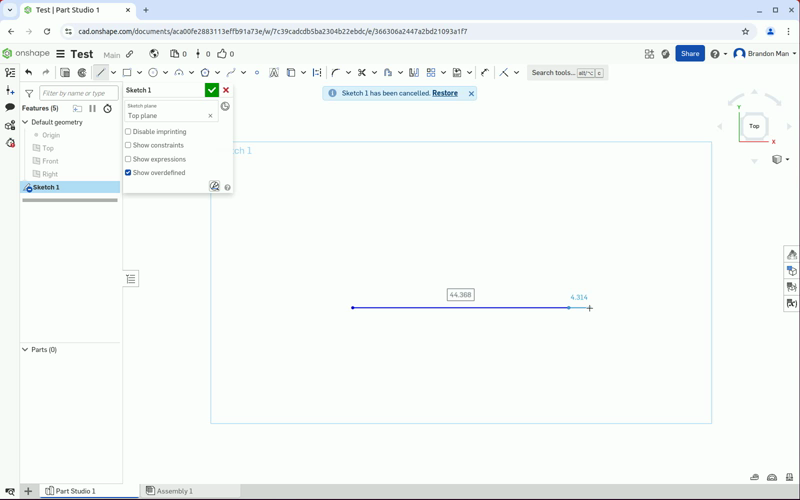
mouse_move(568, 257)
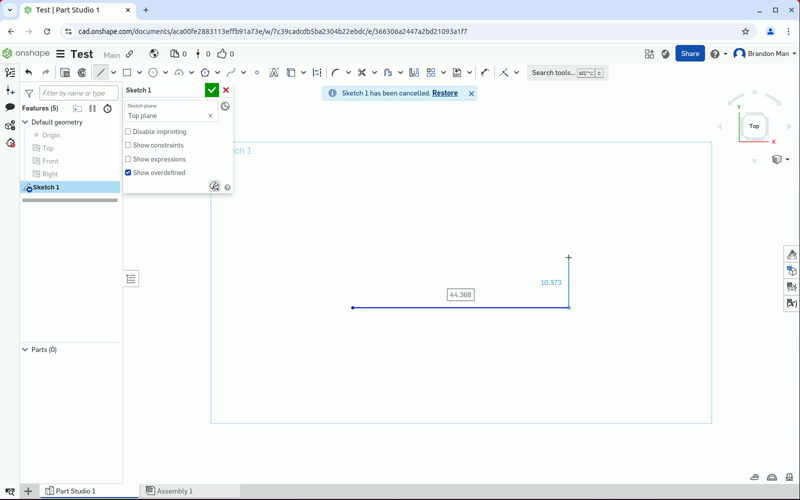
click(568, 257)
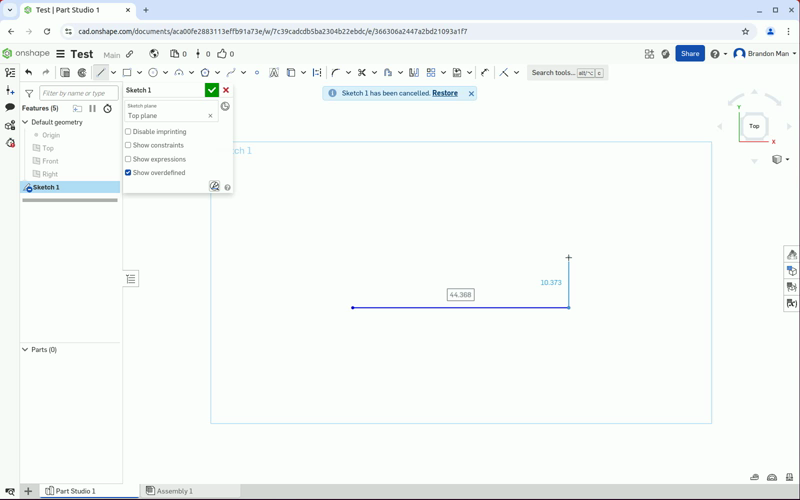
key_up(shift)
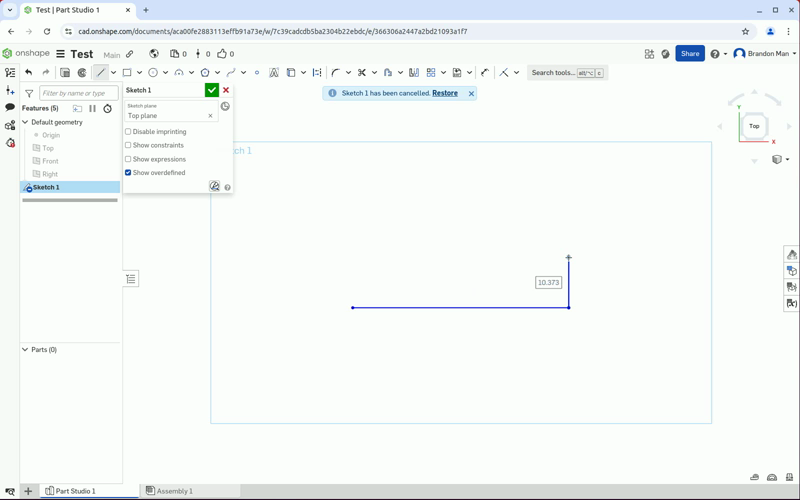
key_down(shift)
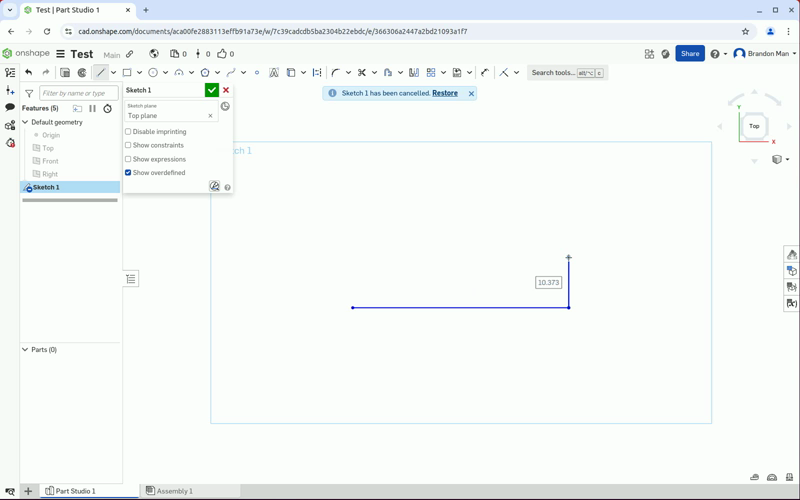
mouse_move(352, 257)
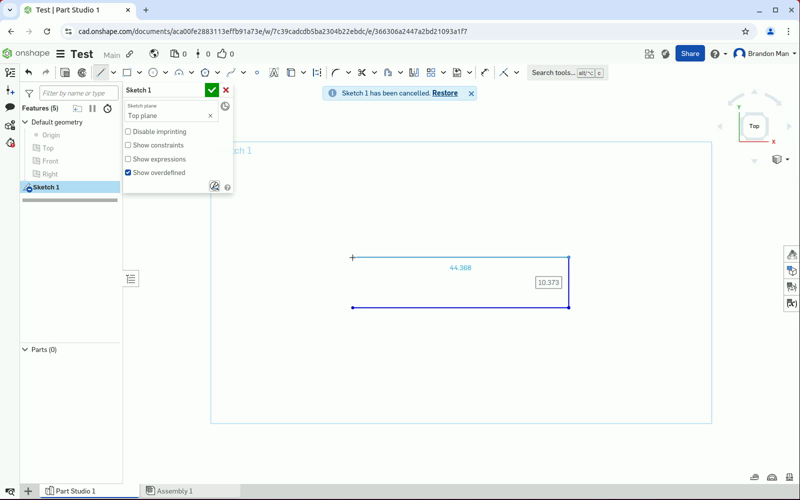
click(352, 257)
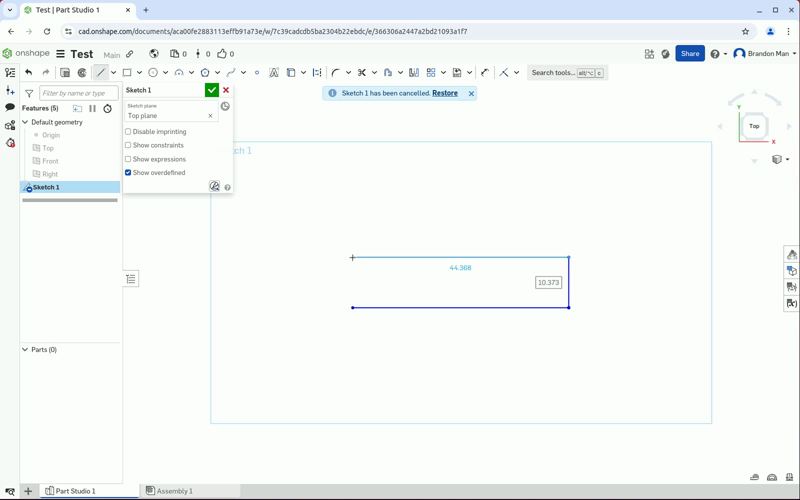
key_up(shift)
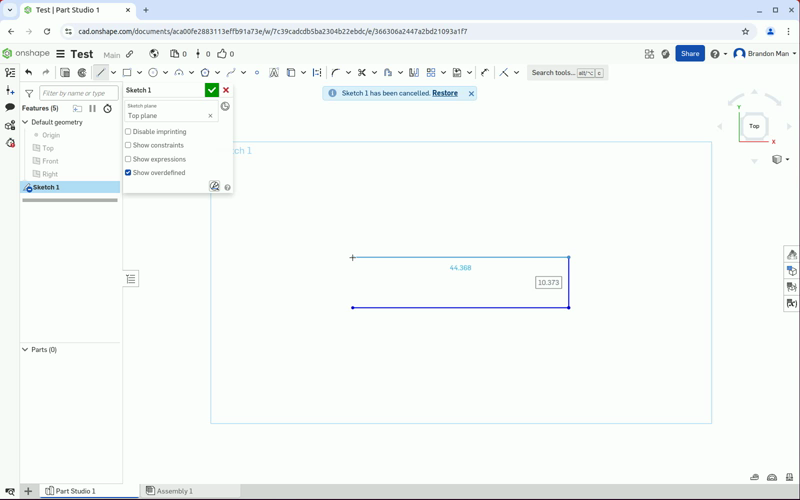
mouse_move(382, 257)
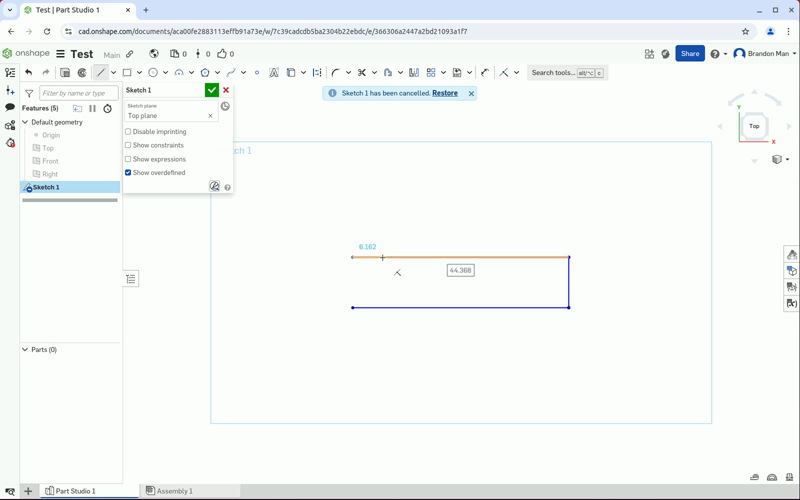
key_down(shift)
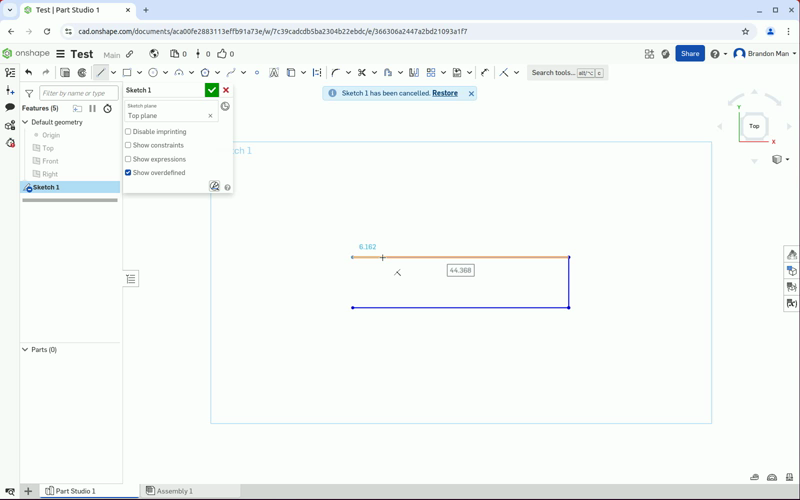
mouse_move(352, 307)
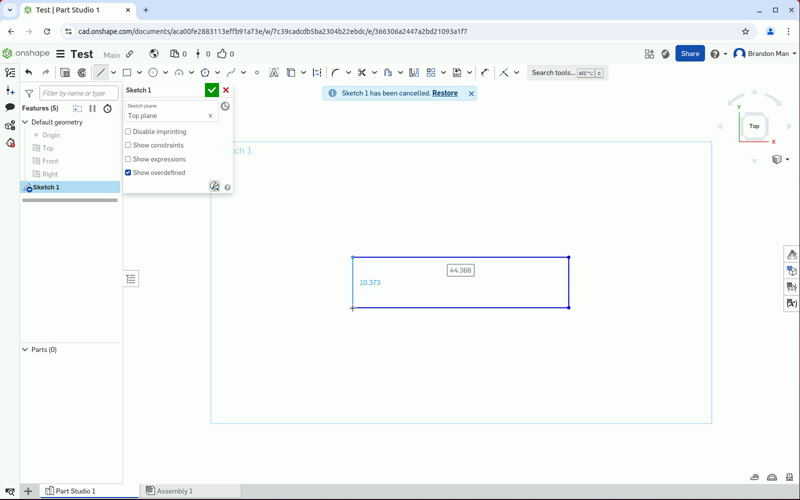
key_up(shift)
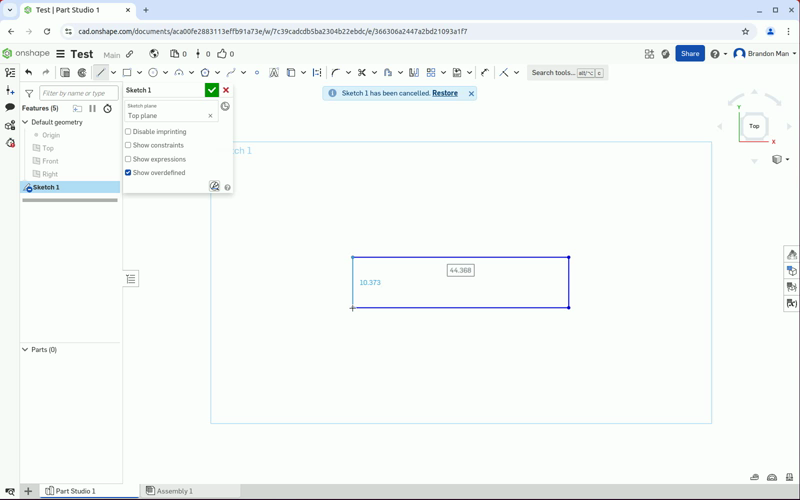
click(352, 307)
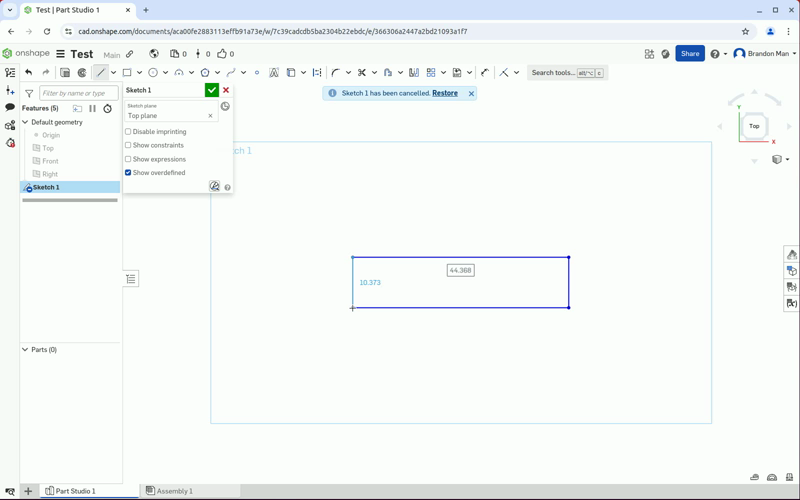
key(esc)
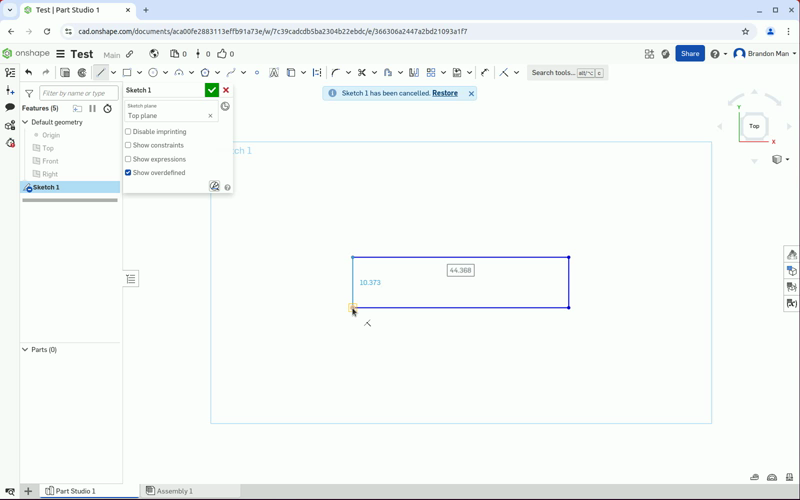
mouse_move(391, 266)
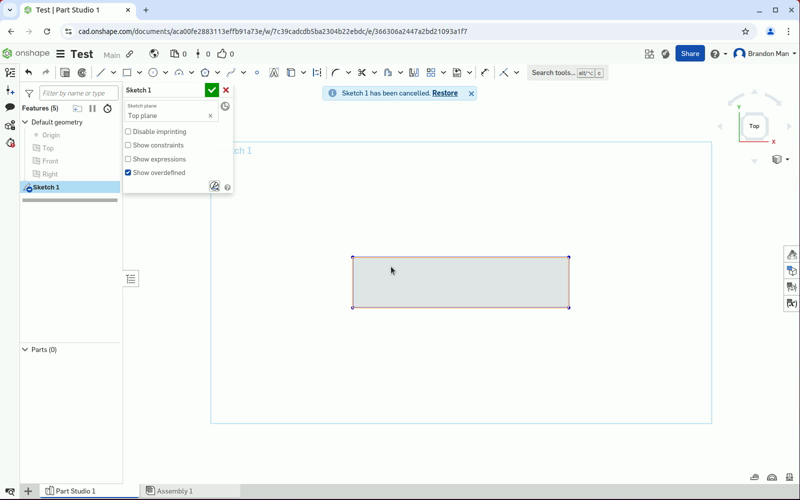
click(391, 266)
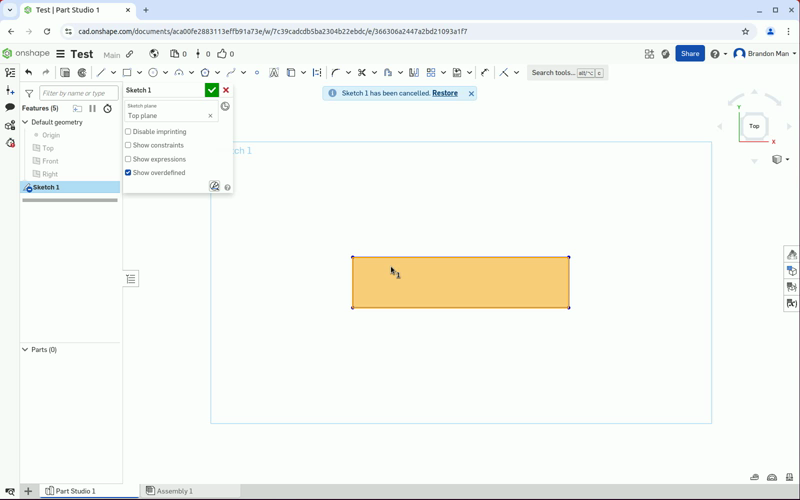
mouse_move(73, 352)
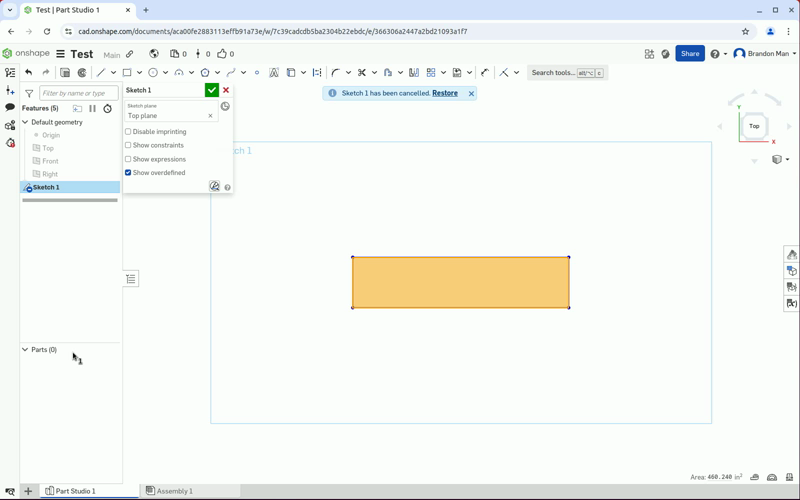
key(shift+y)
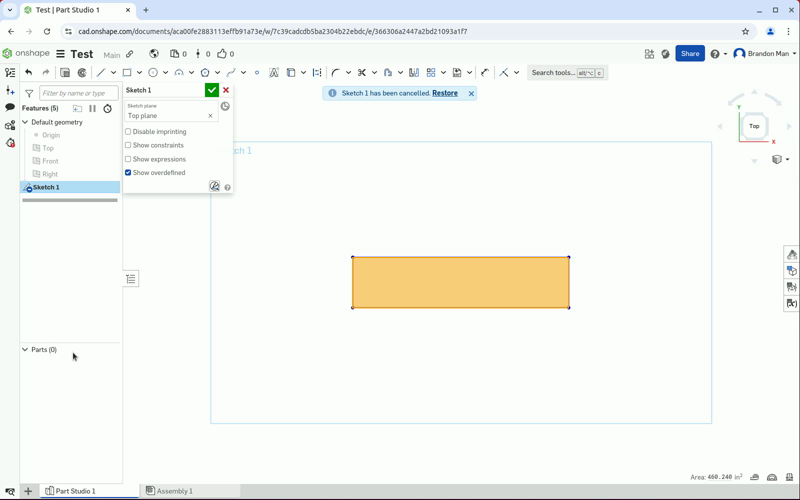
key(shift+e)
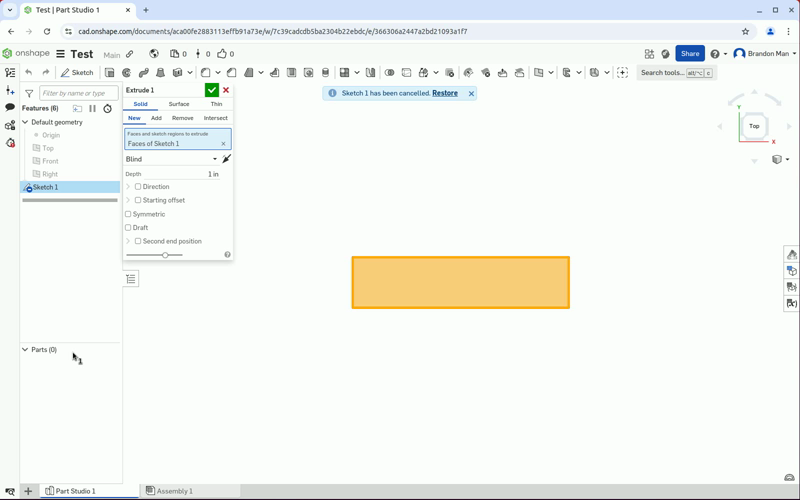
mouse_move(143, 106)
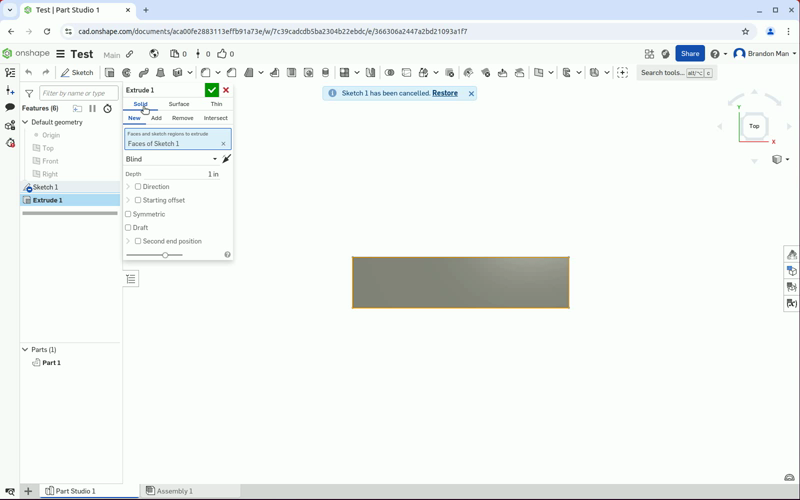
click(143, 106)
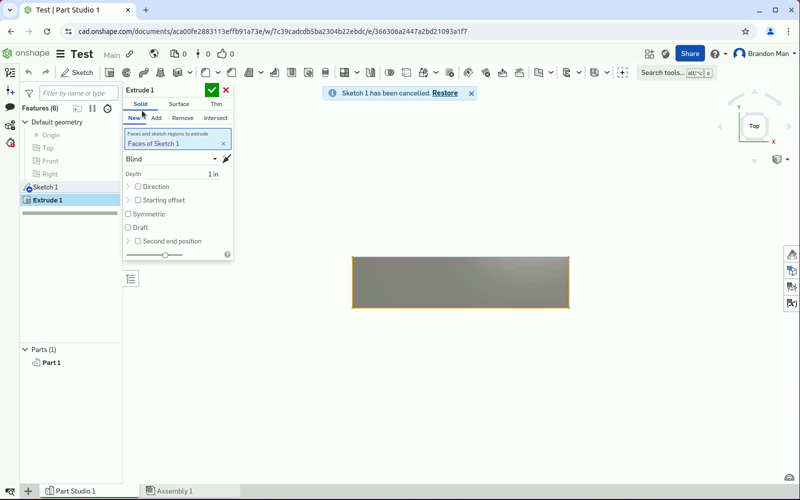
mouse_move(137, 120)
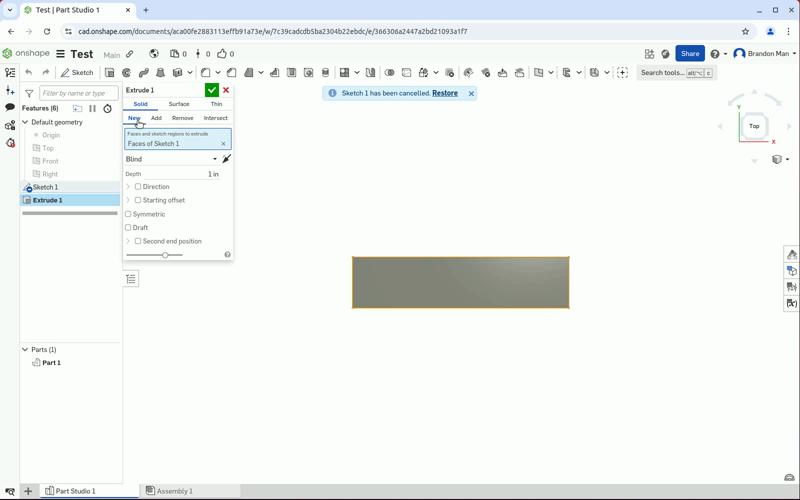
click(137, 120)
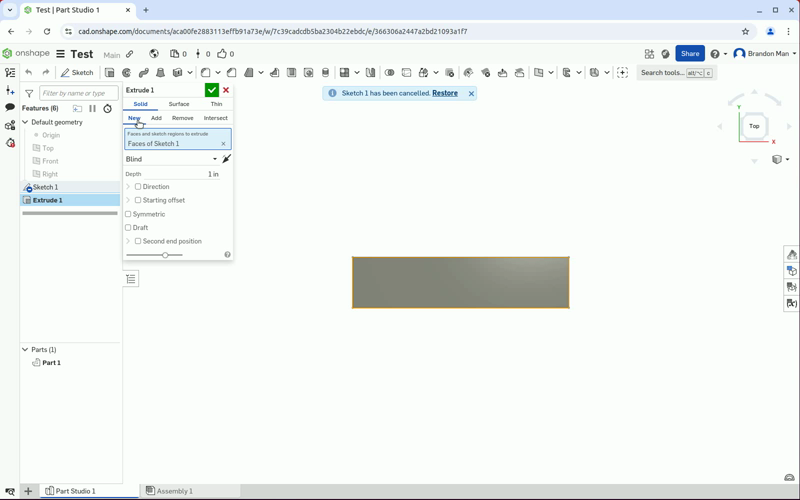
key(tab, 4)
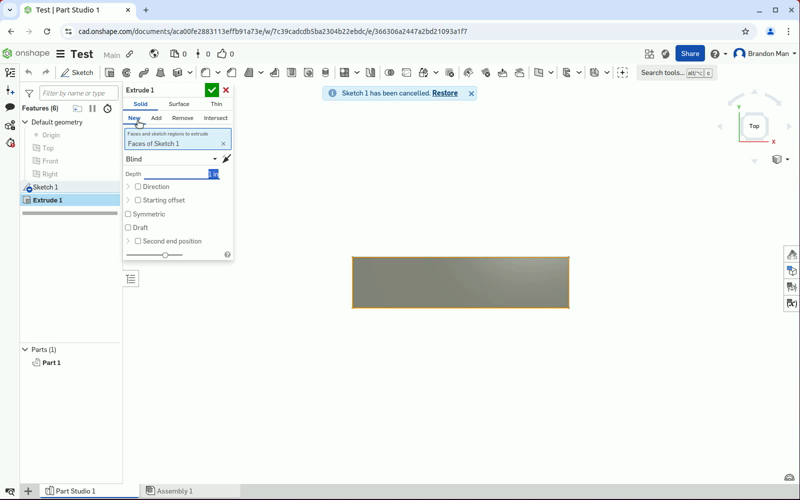
text(0.963)
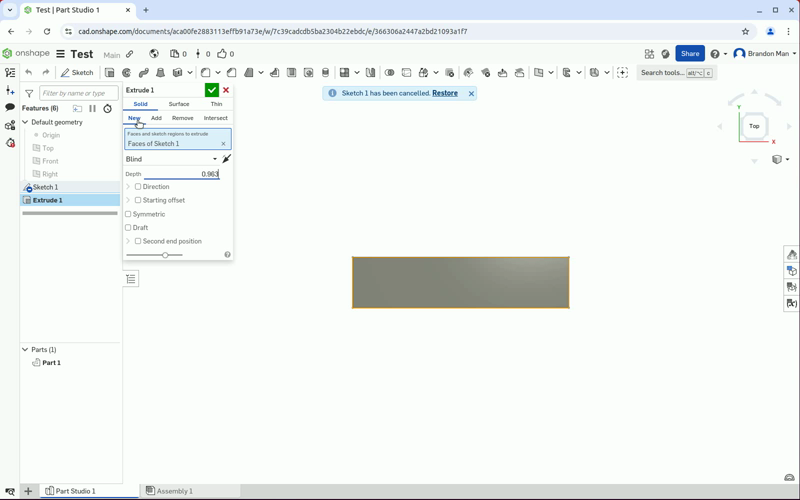
key(enter)
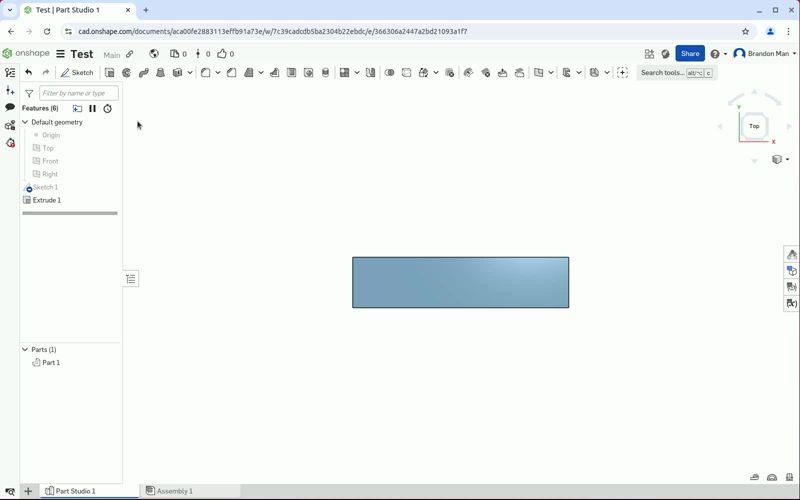
key(shift+h)
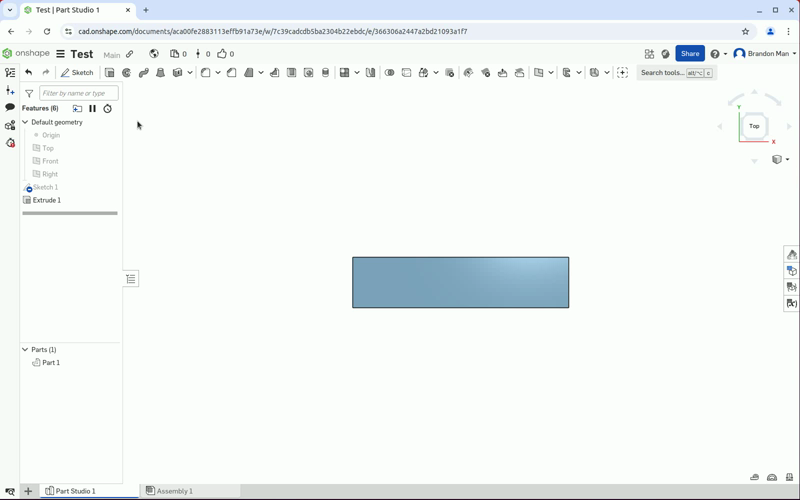
key(shift+h)
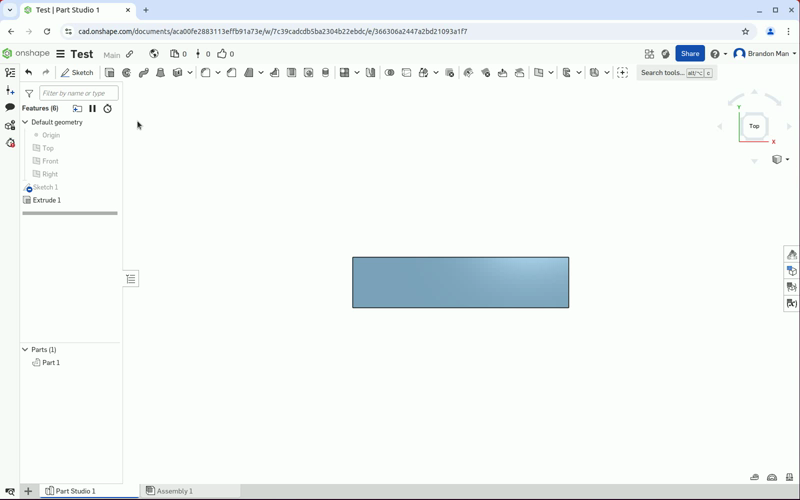
mouse_move(73, 189)
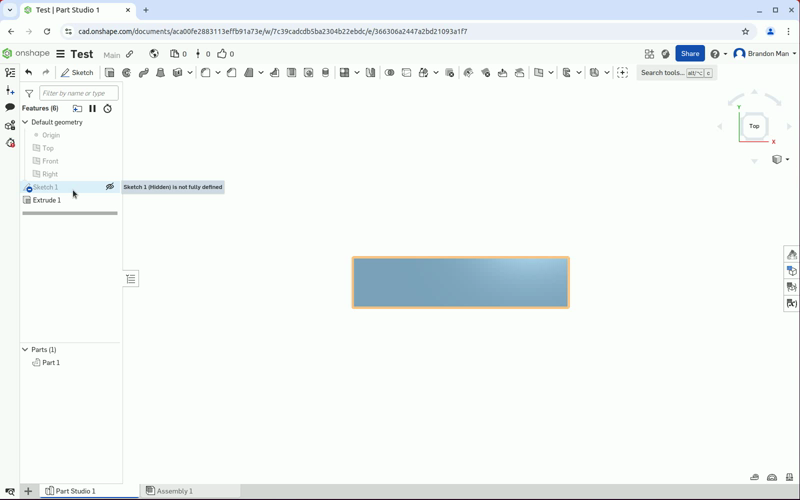
click(73, 189)
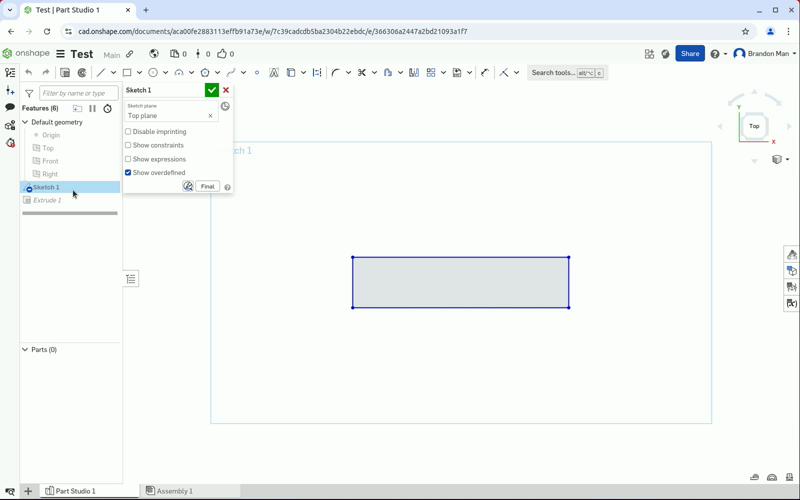
mouse_move(229, 92)
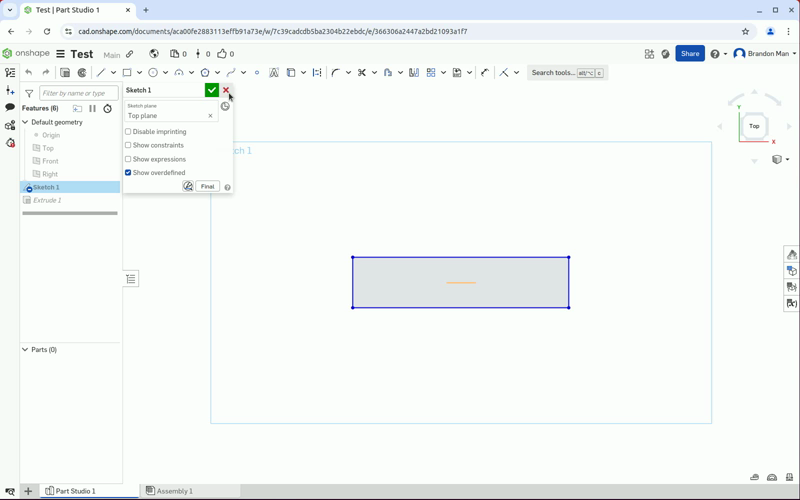
click(229, 92)
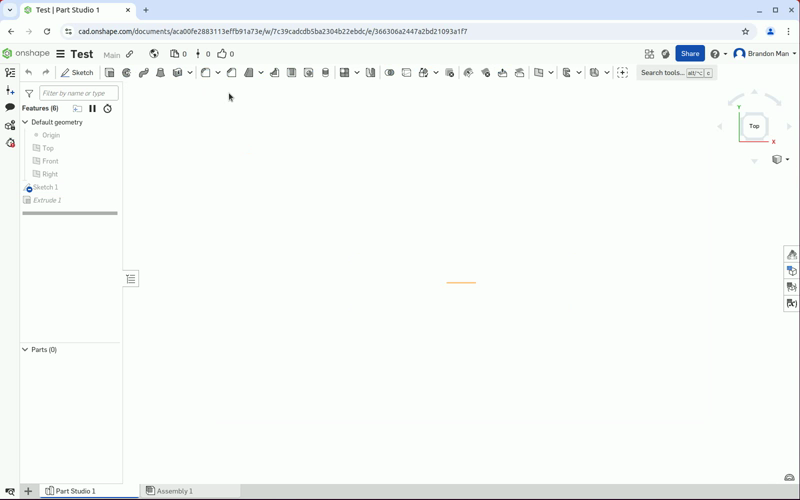
mouse_move(73, 352)
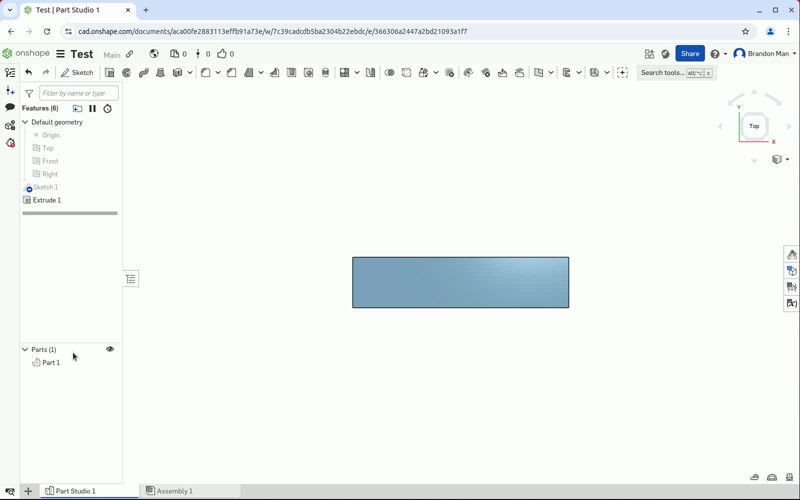
key(y)
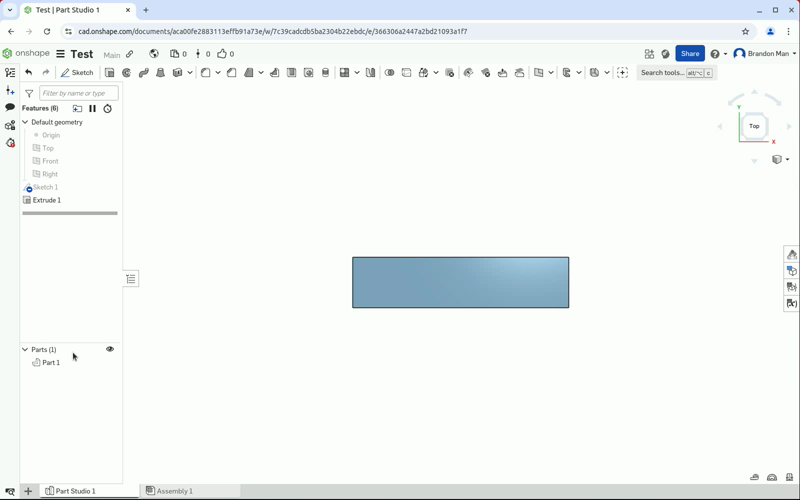
key(shift+p)
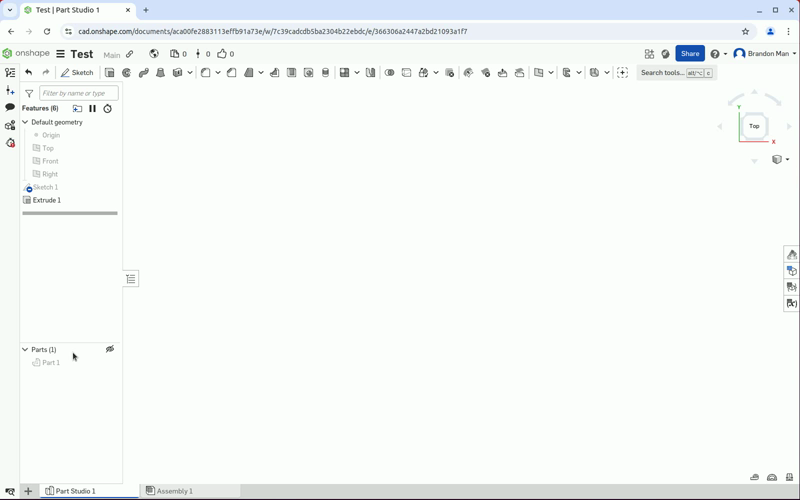
key(space)
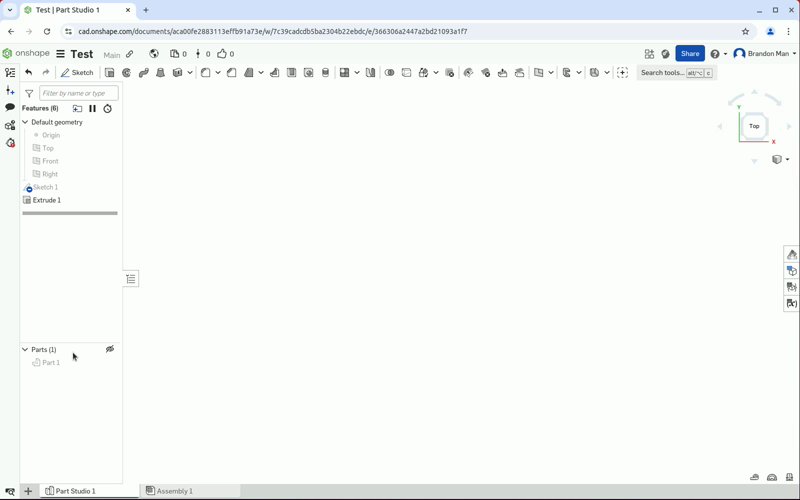
key_down(shift)
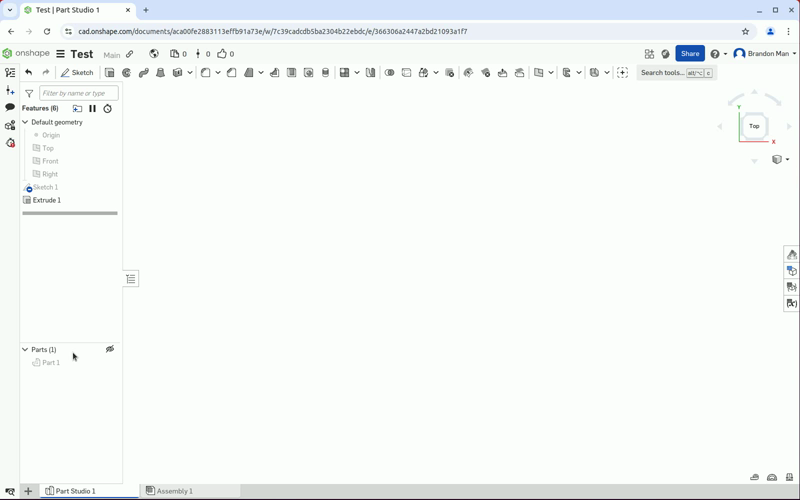
key(up)
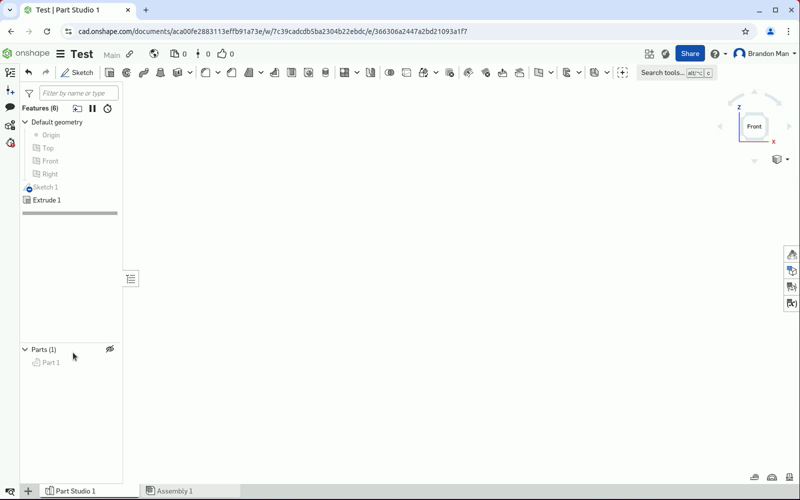
key_up(shift)
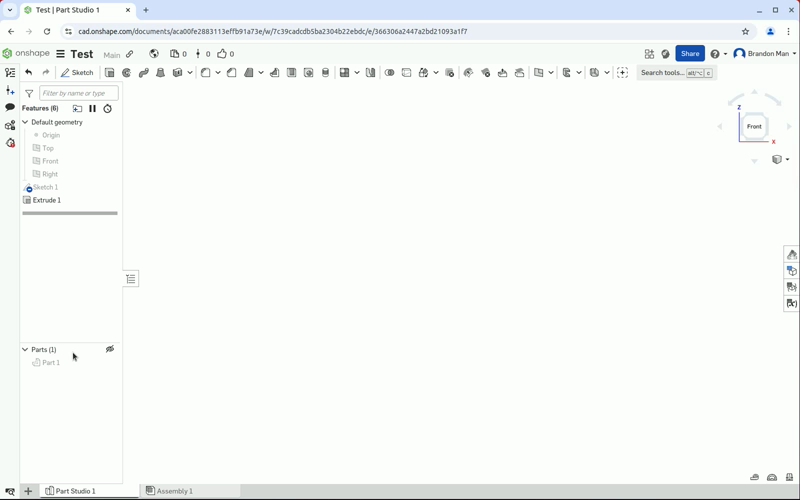
mouse_move(73, 352)
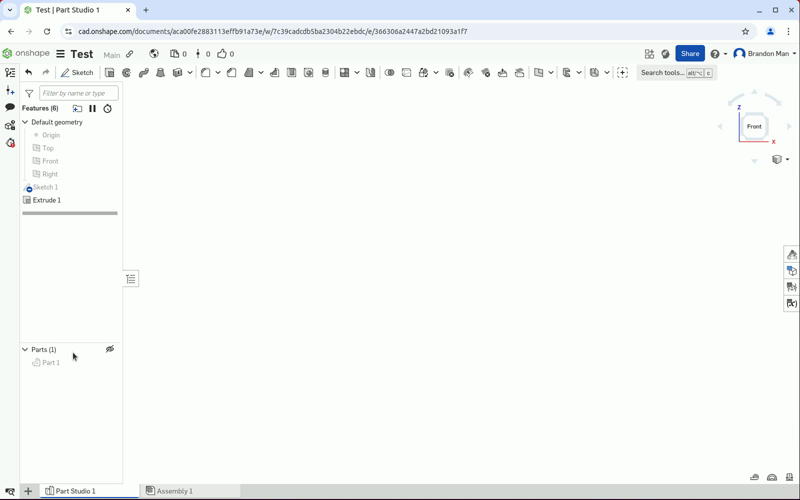
key(shift+y)
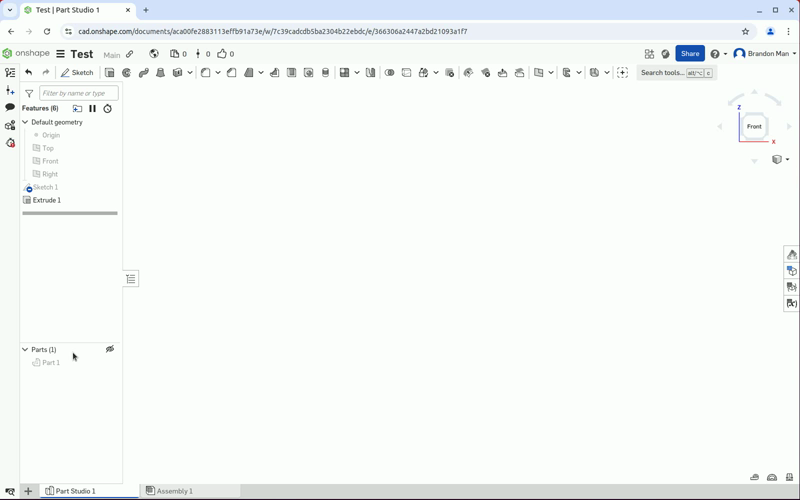
key(shift+s)
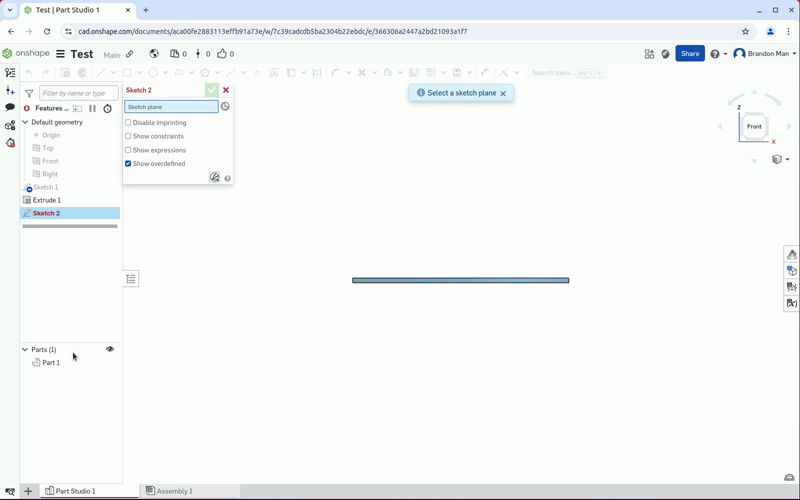
mouse_move(73, 163)
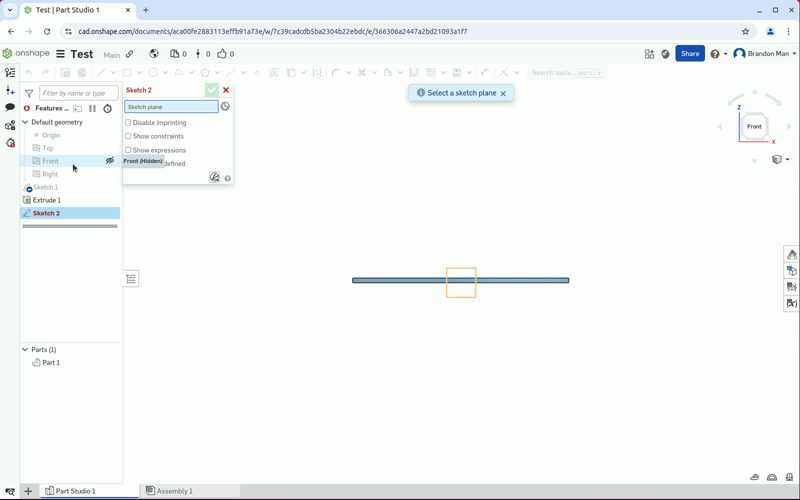
click(73, 163)
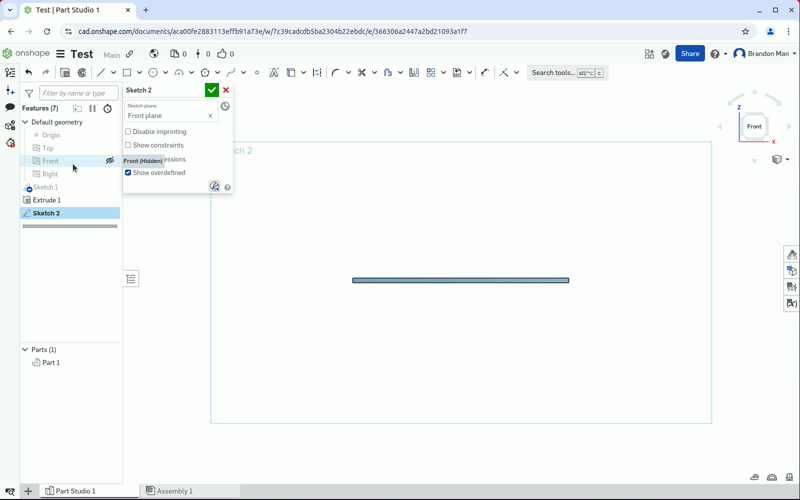
mouse_move(73, 352)
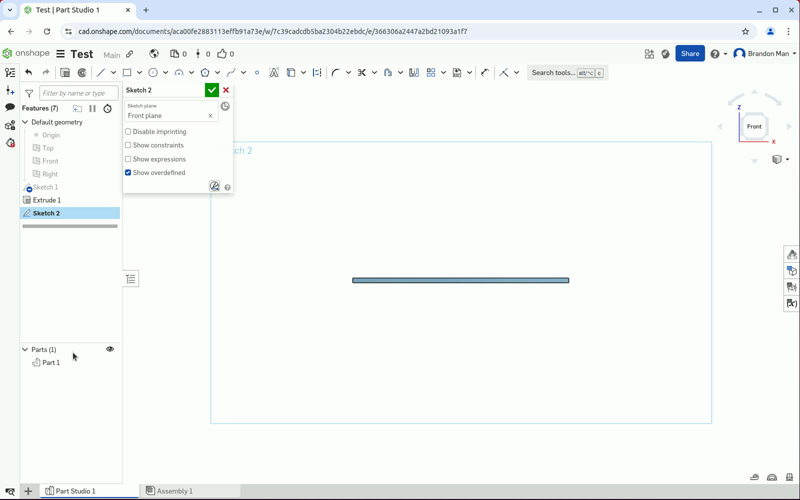
key(y)
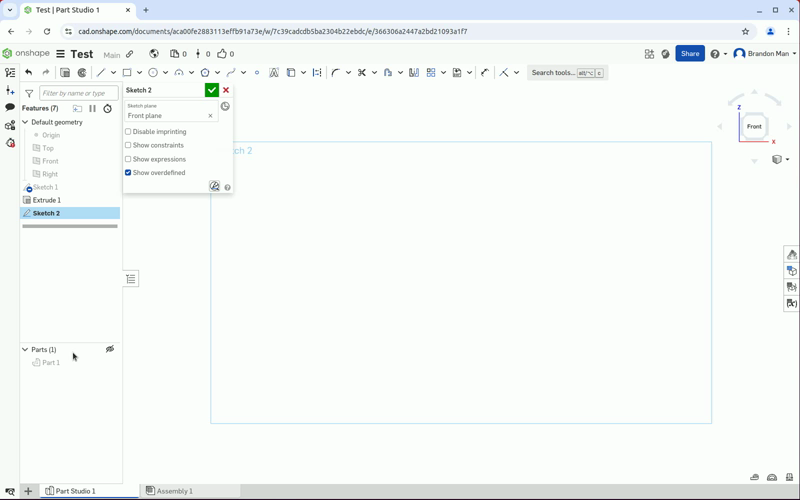
key(l)
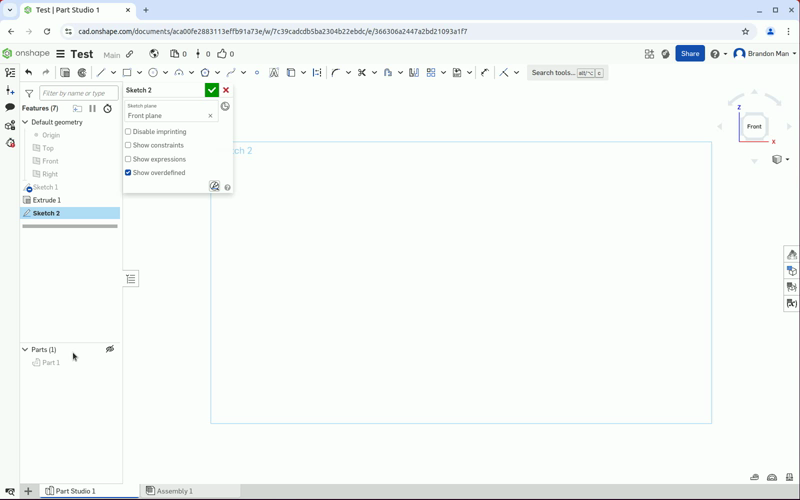
key_down(shift)
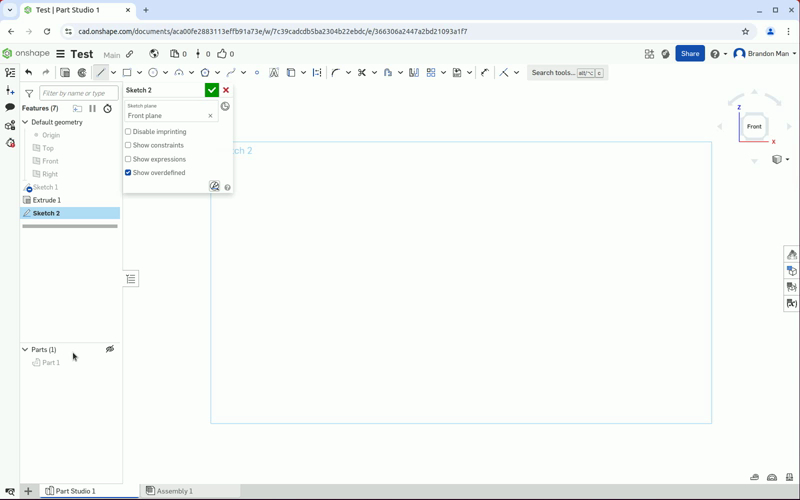
mouse_move(458, 267)
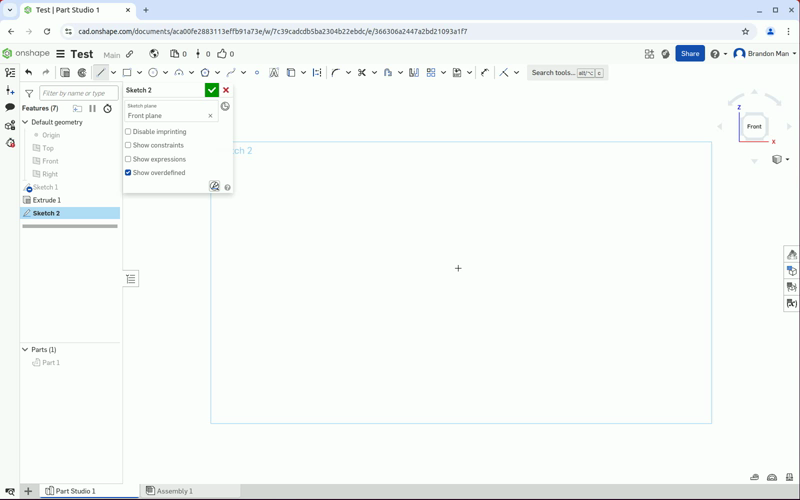
click(458, 267)
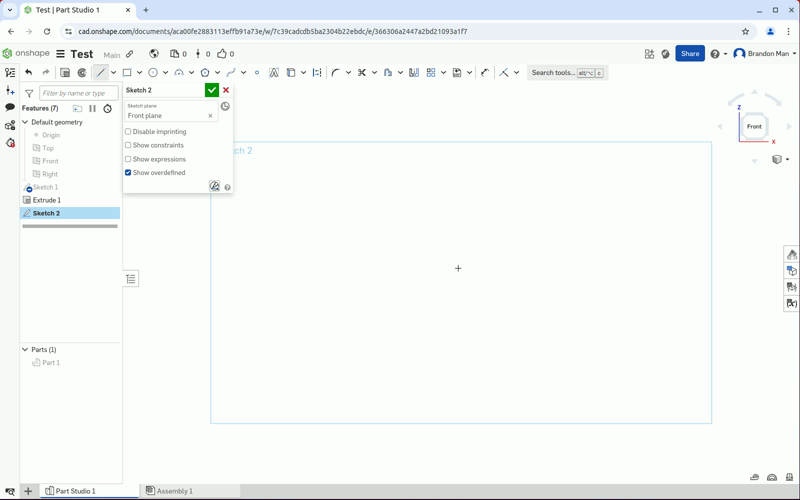
key_up(shift)
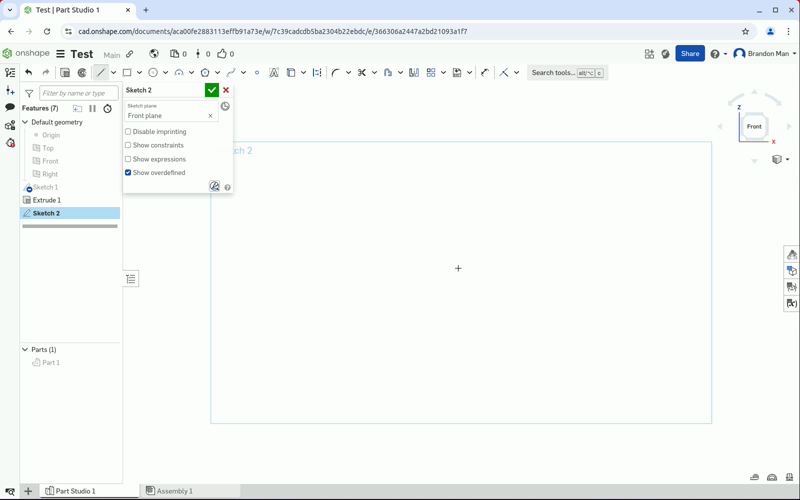
key_down(shift)
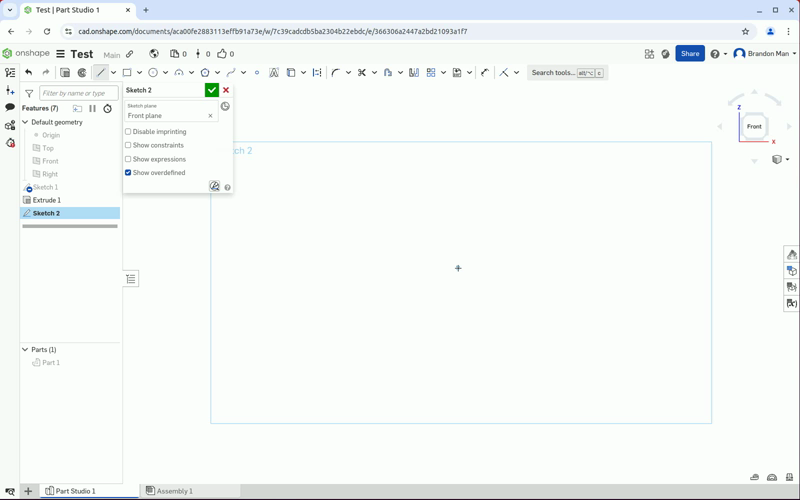
mouse_move(488, 267)
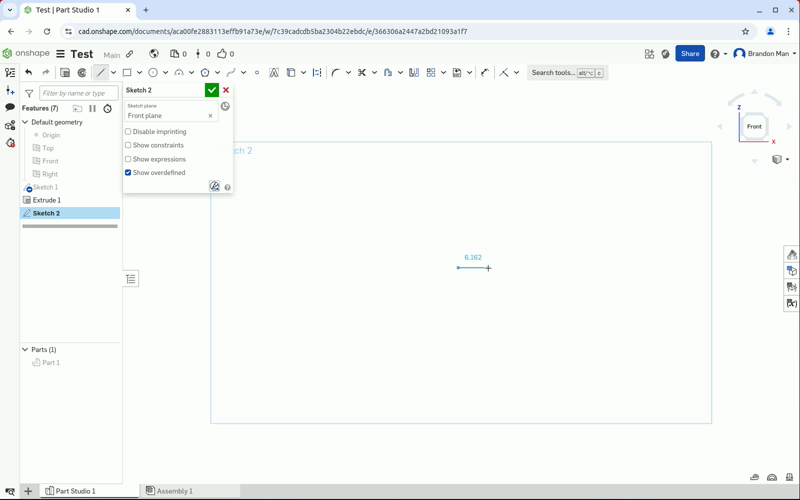
mouse_move(464, 267)
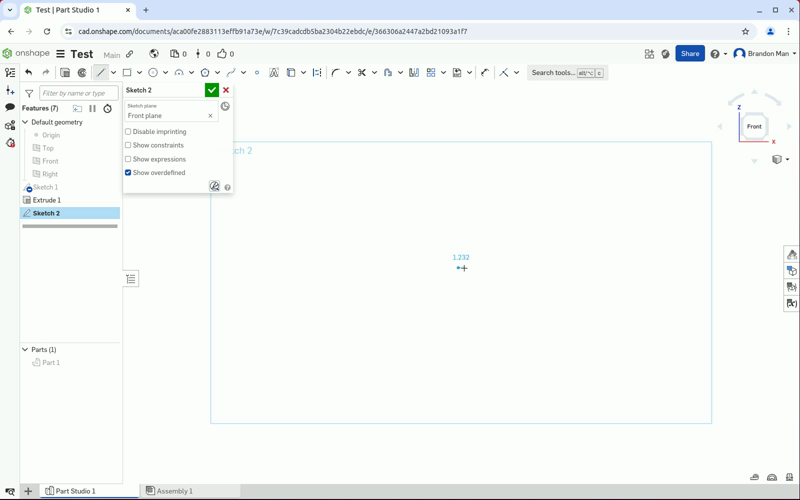
scroll(6)
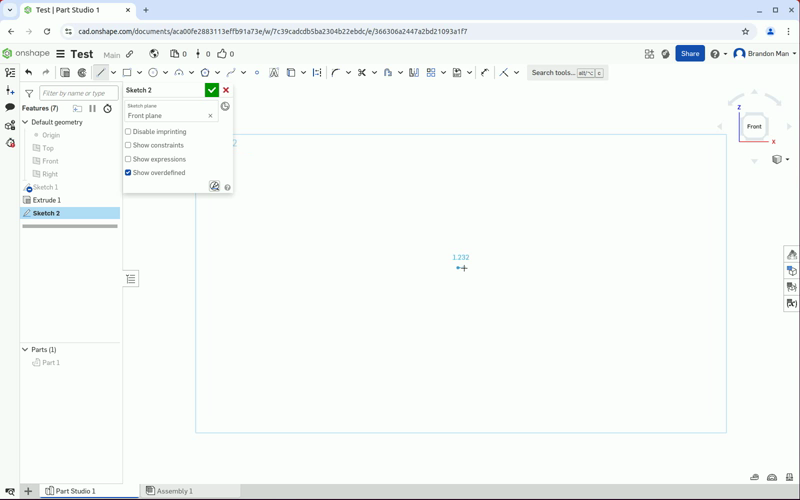
scroll(6)
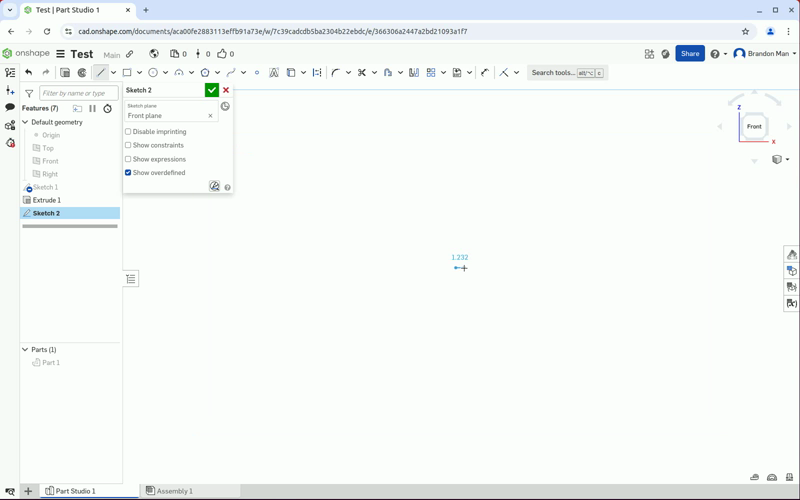
scroll(6)
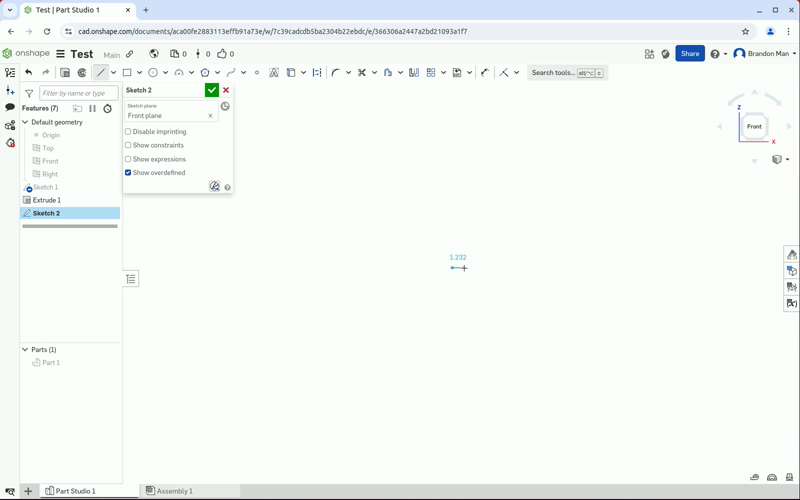
scroll(6)
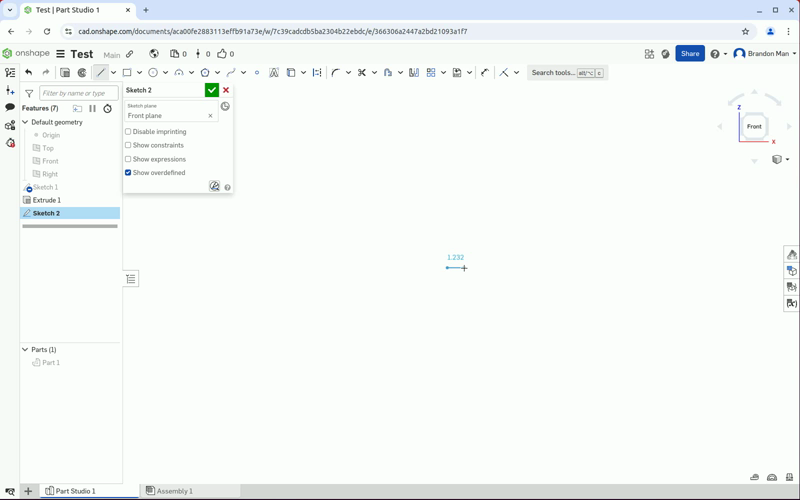
scroll(6)
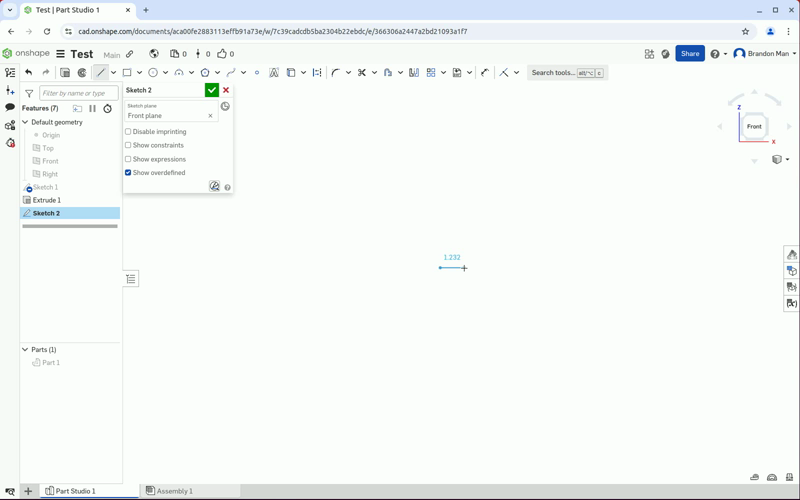
scroll(6)
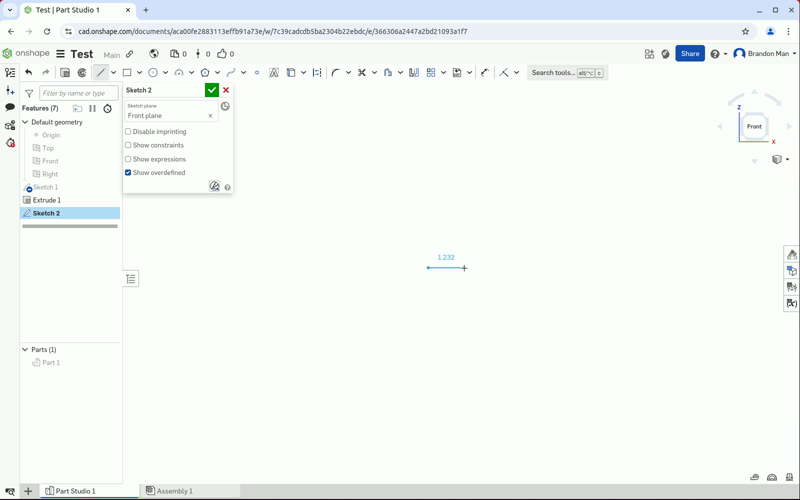
scroll(6)
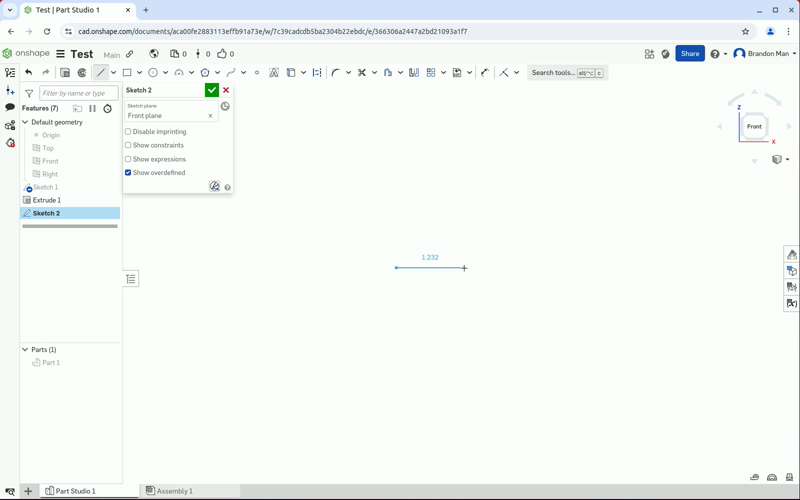
click(464, 267)
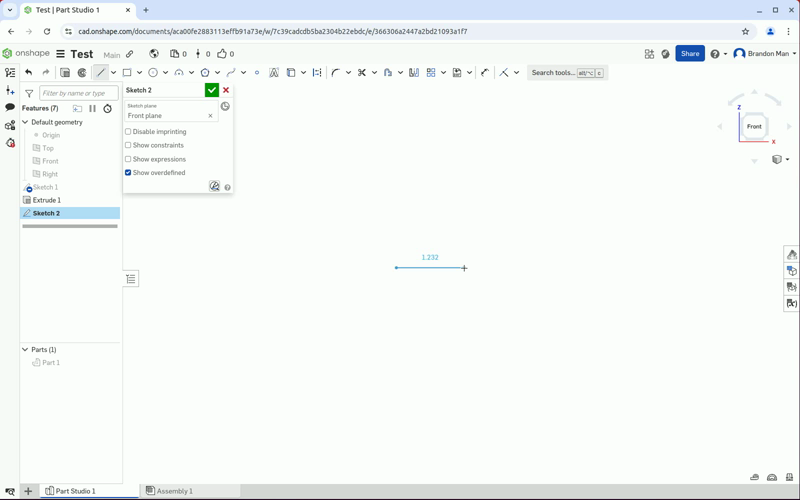
scroll(-6)
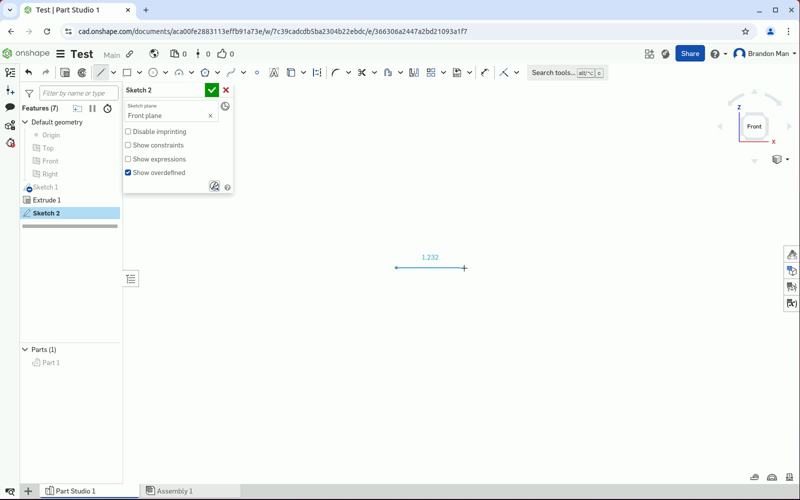
scroll(-6)
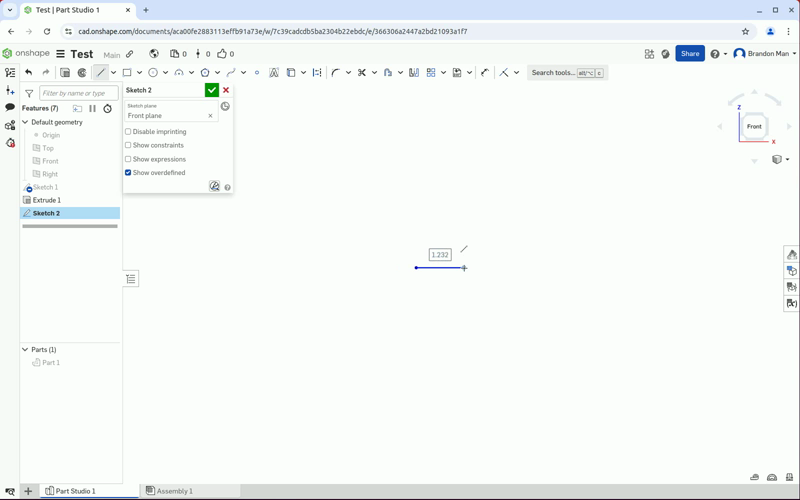
scroll(-6)
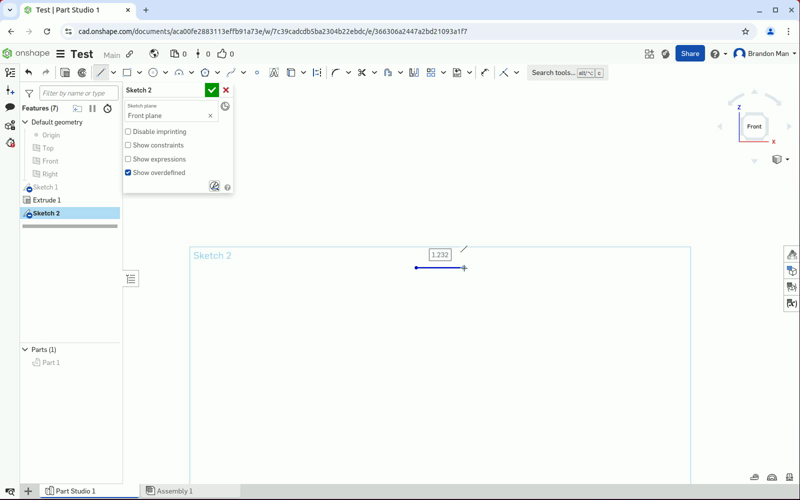
scroll(-6)
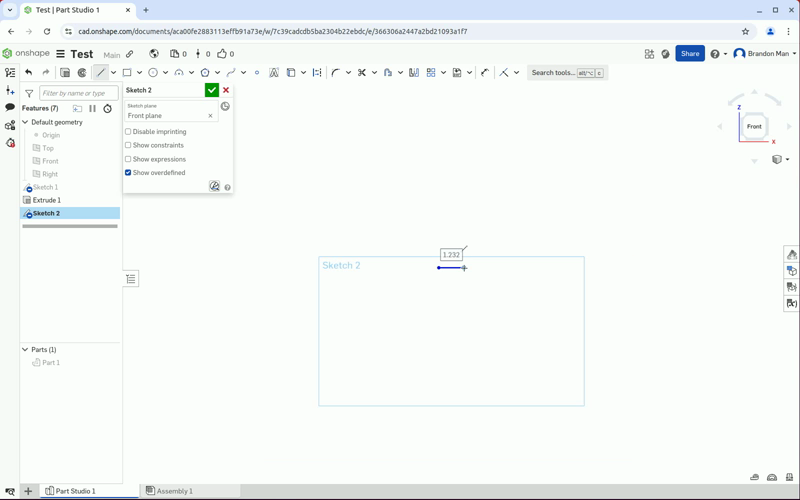
scroll(-6)
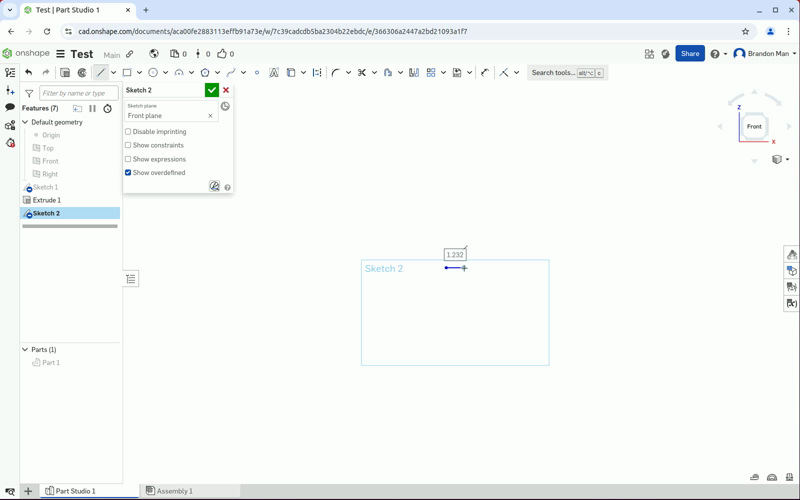
scroll(-6)
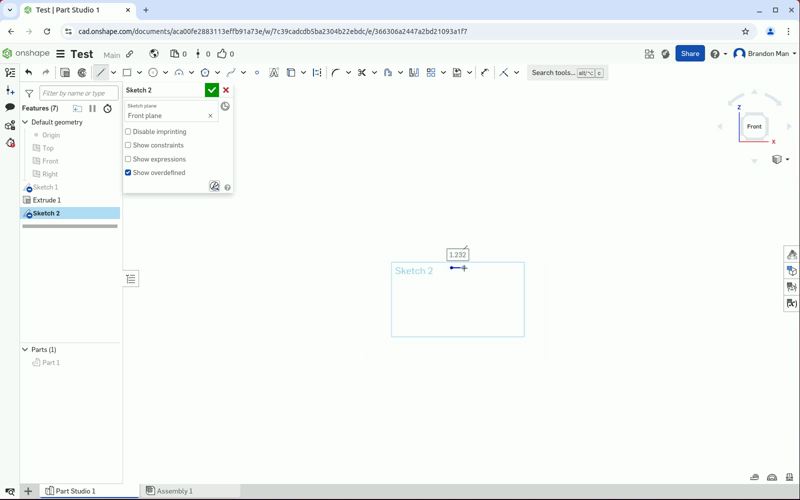
scroll(-6)
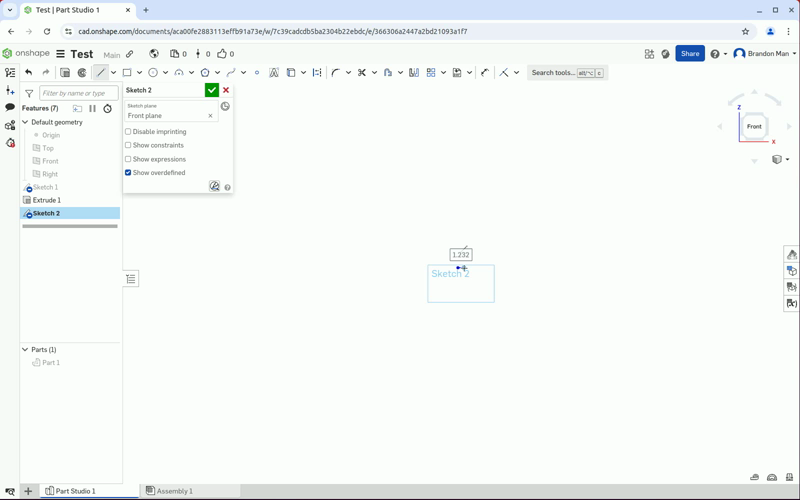
key_up(shift)
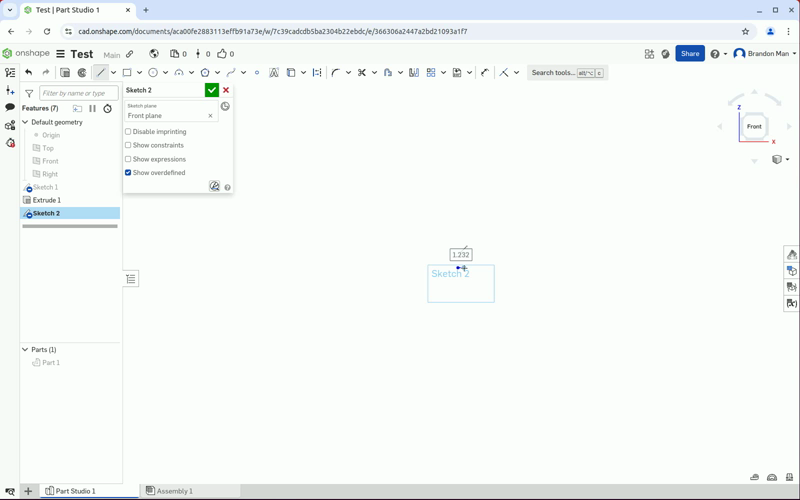
key_down(shift)
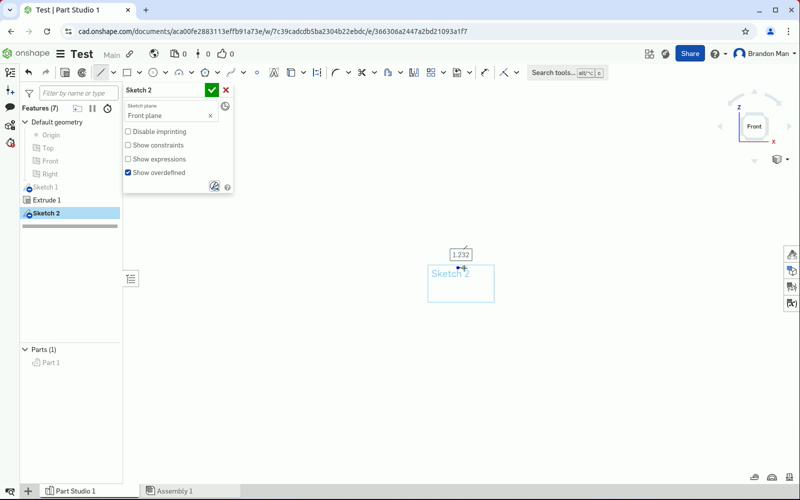
mouse_move(494, 267)
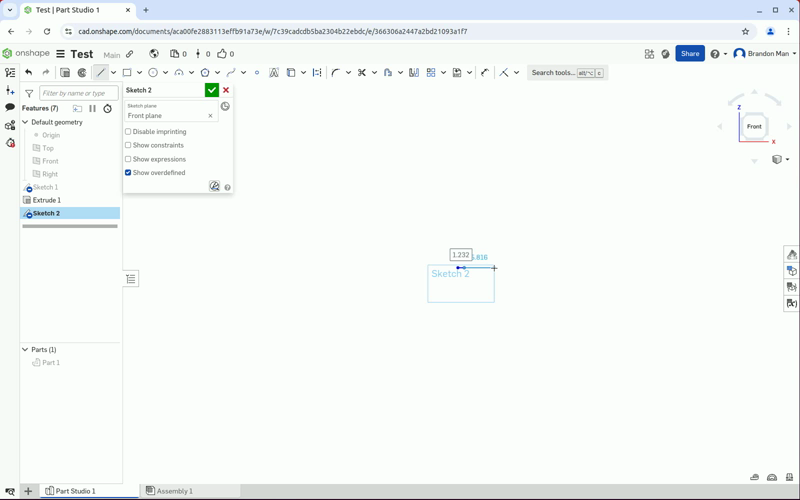
mouse_move(464, 261)
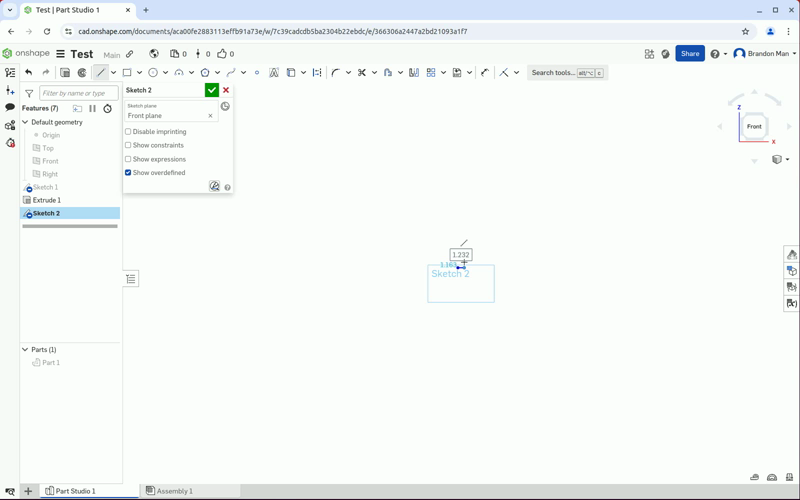
scroll(6)
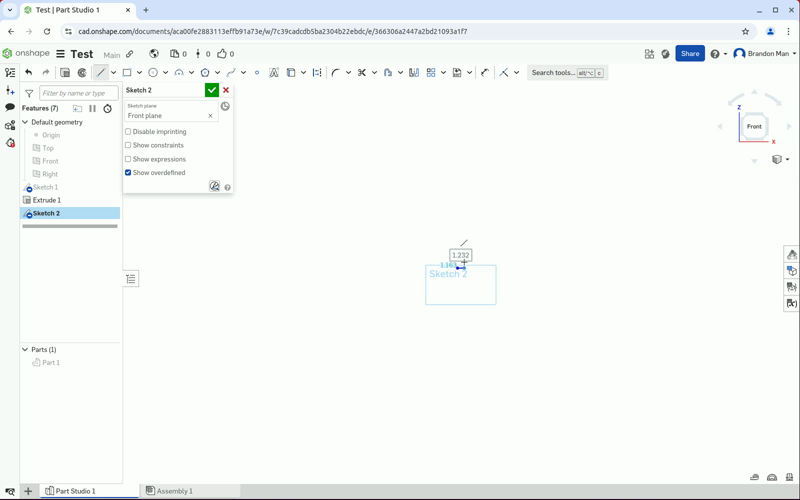
scroll(6)
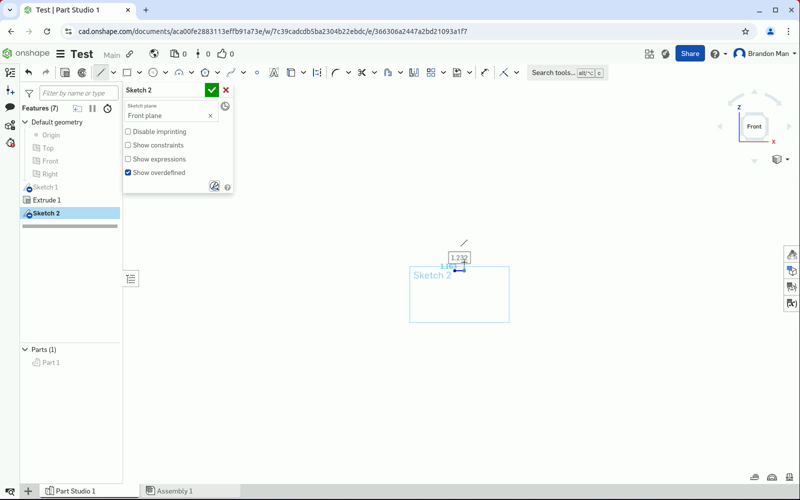
scroll(6)
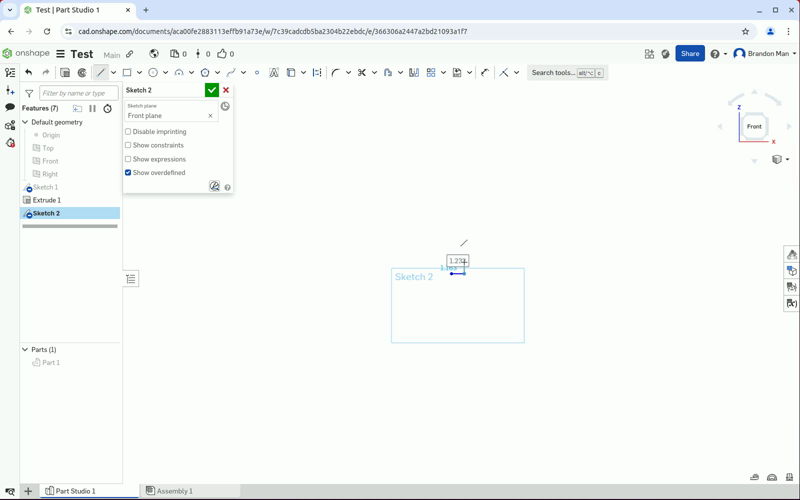
scroll(6)
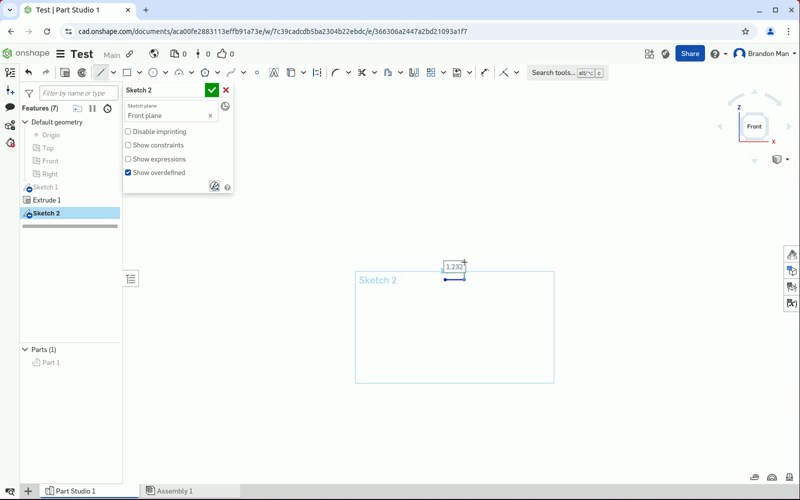
scroll(6)
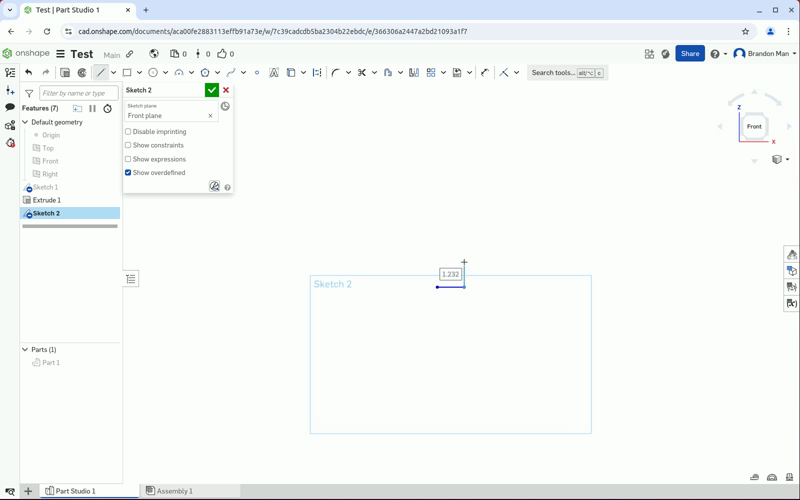
scroll(6)
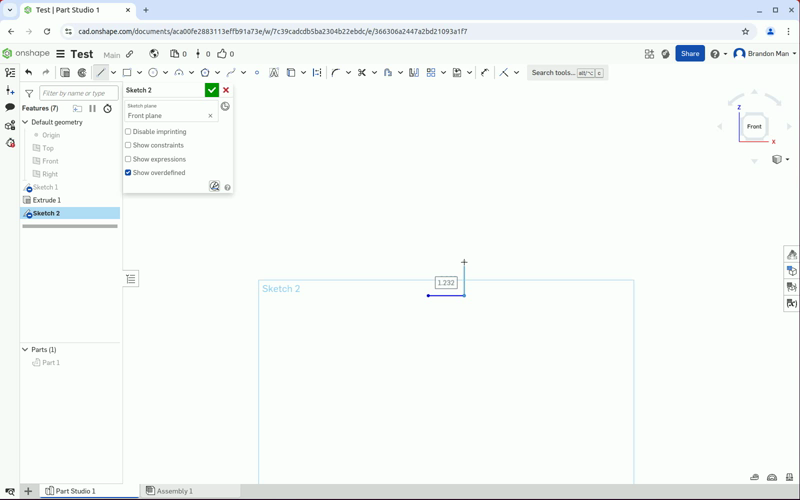
scroll(6)
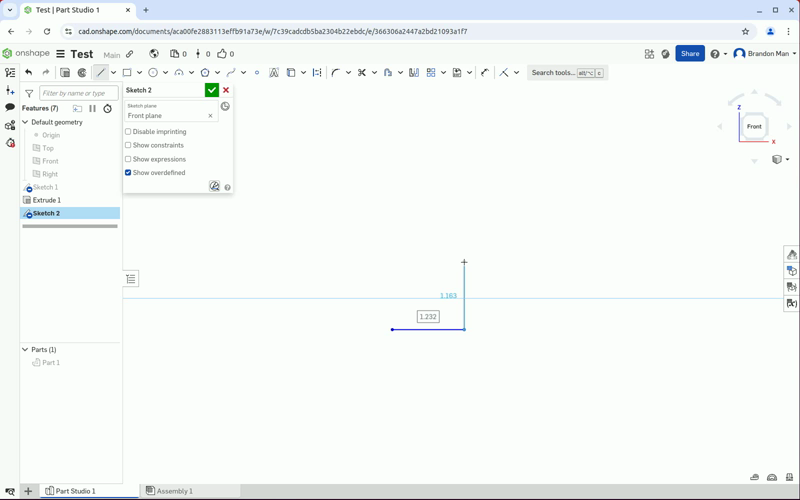
click(464, 261)
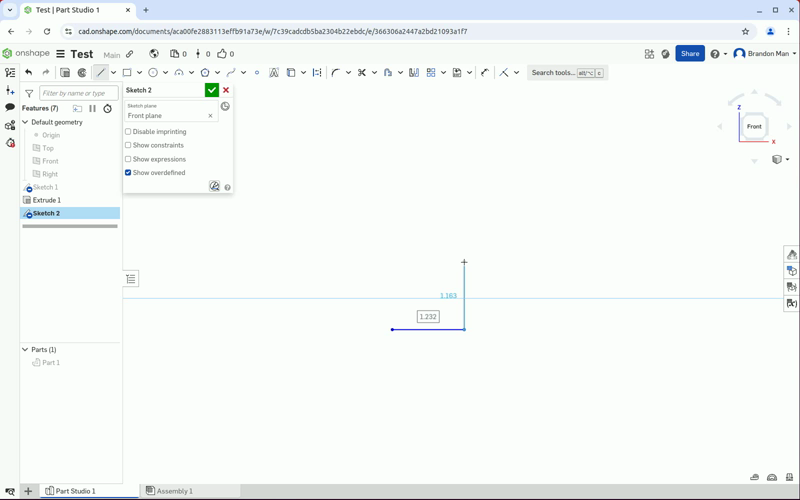
scroll(-6)
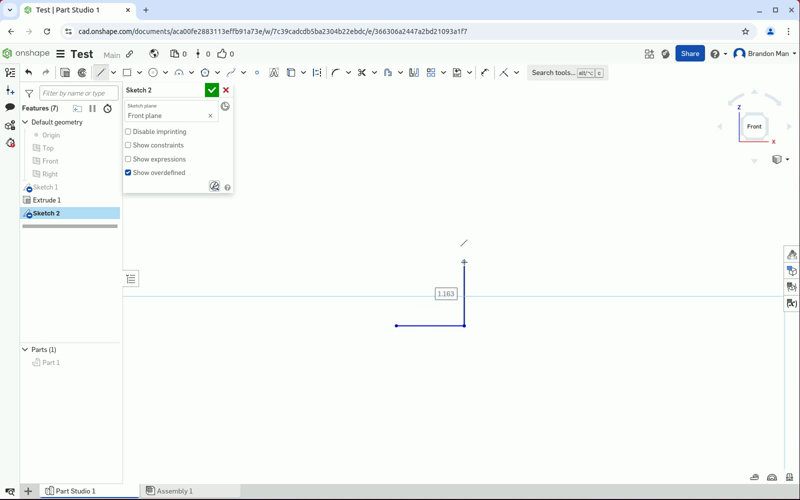
scroll(-6)
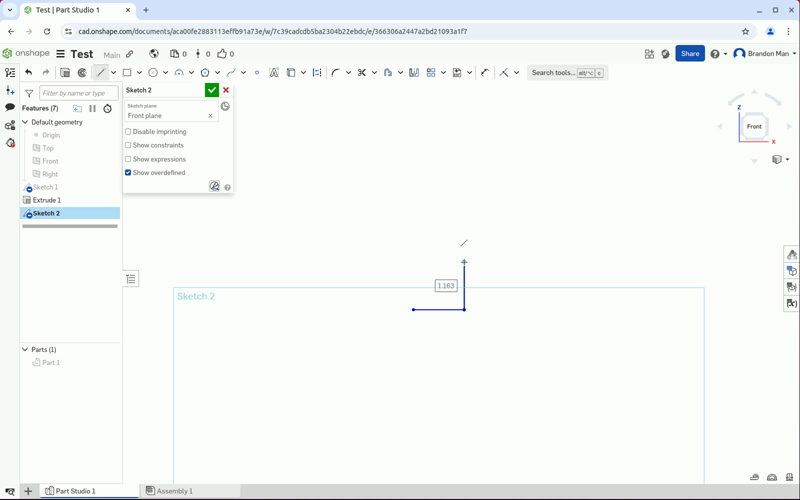
scroll(-6)
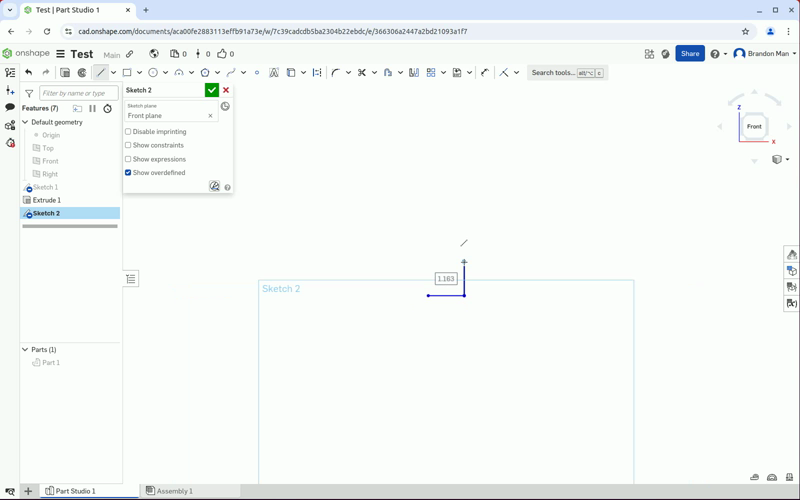
scroll(-6)
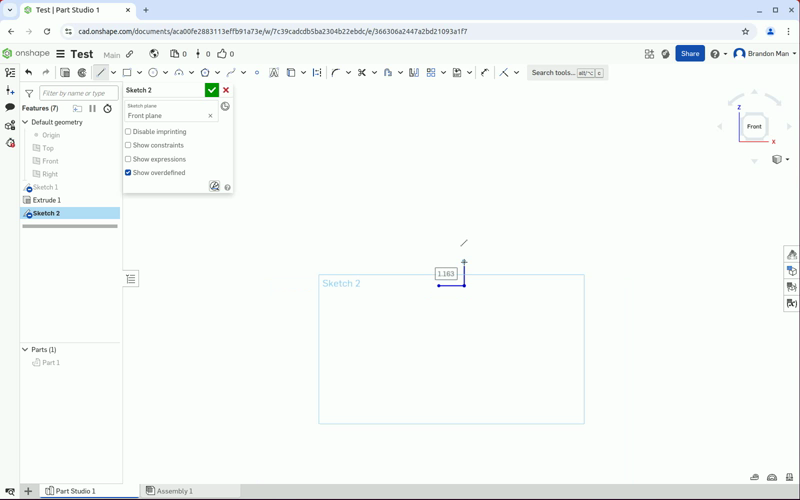
scroll(-6)
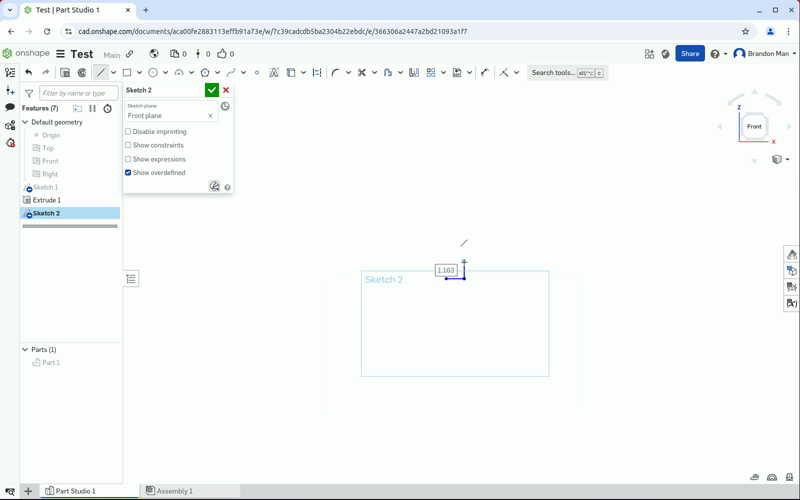
scroll(-6)
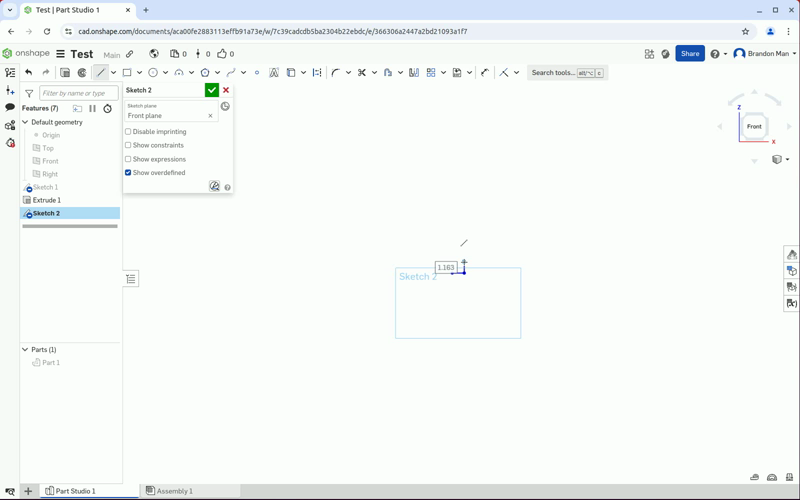
scroll(-6)
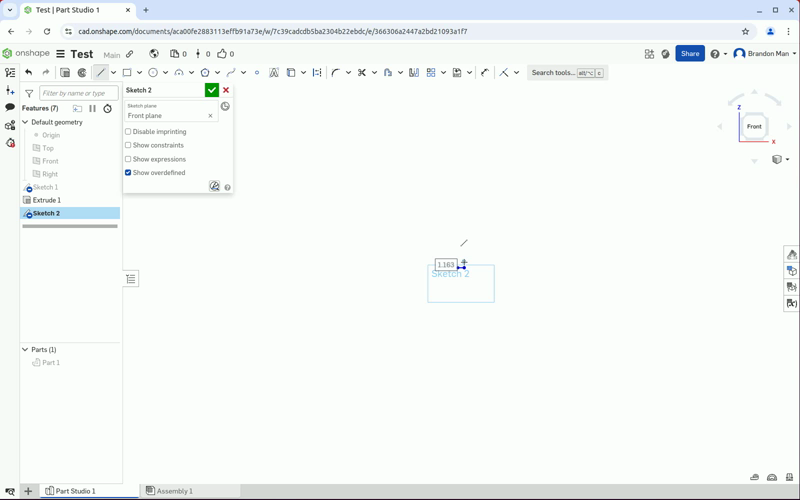
key_up(shift)
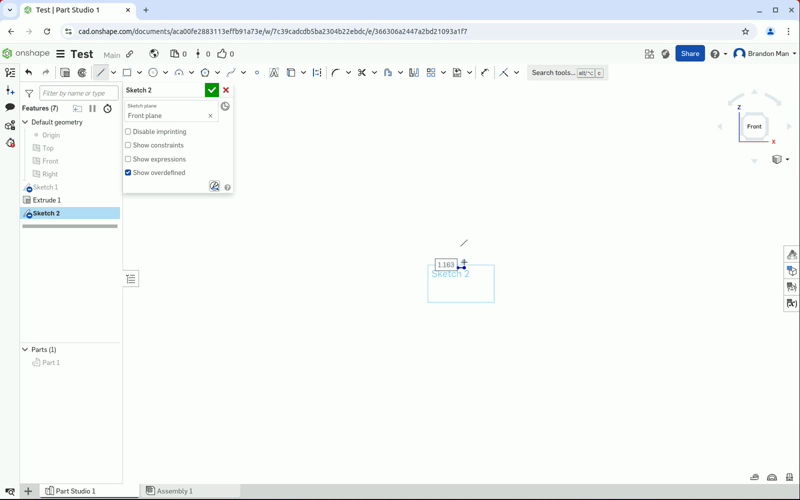
key_down(shift)
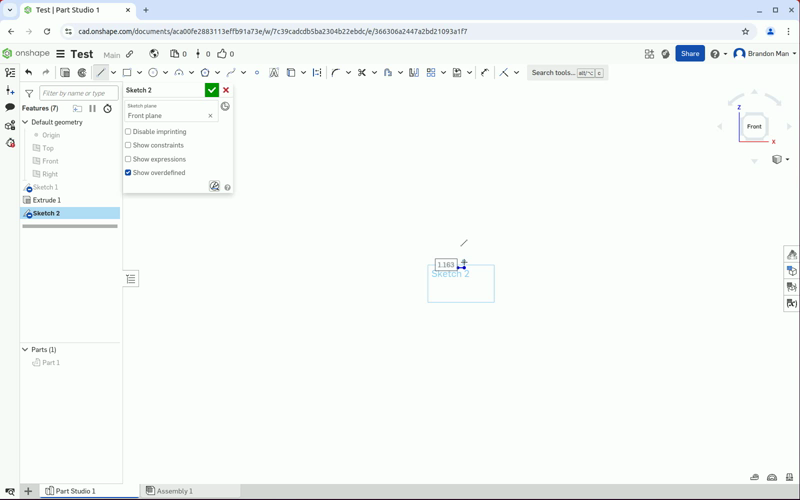
mouse_move(494, 261)
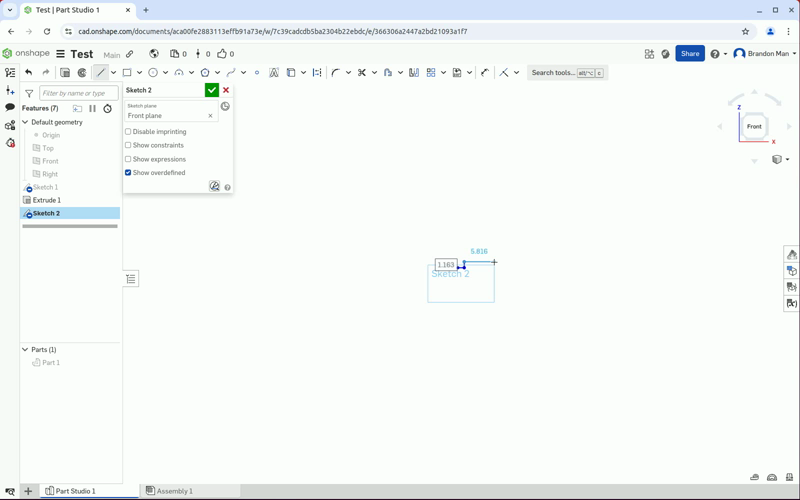
mouse_move(458, 261)
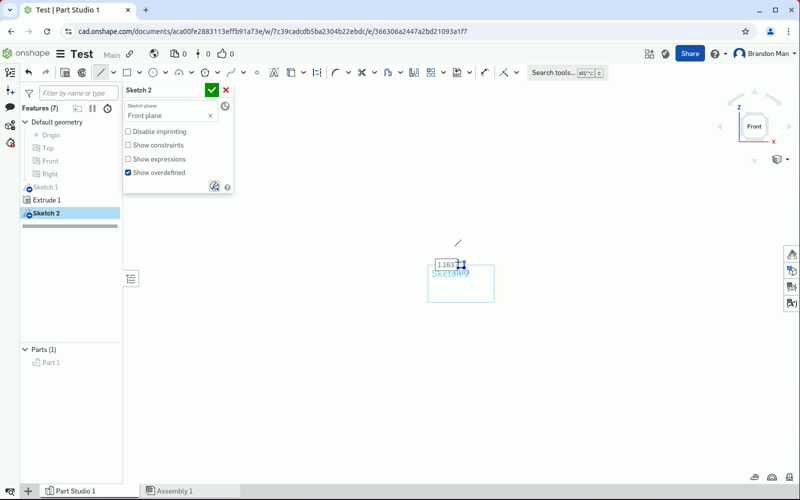
scroll(6)
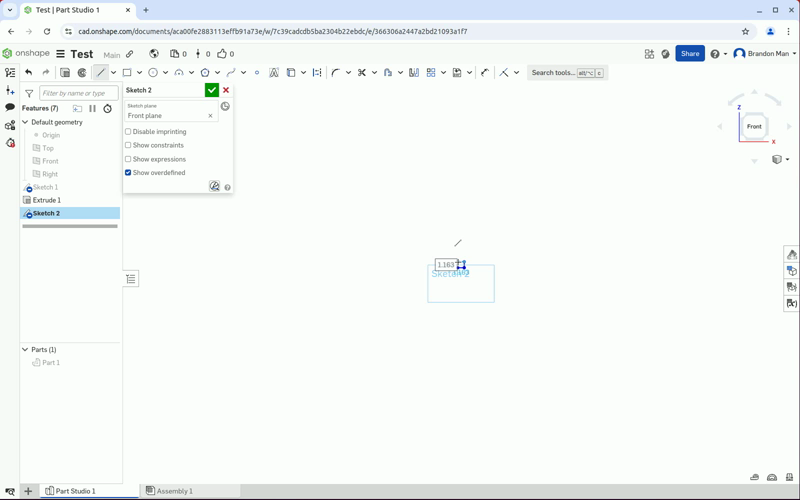
scroll(6)
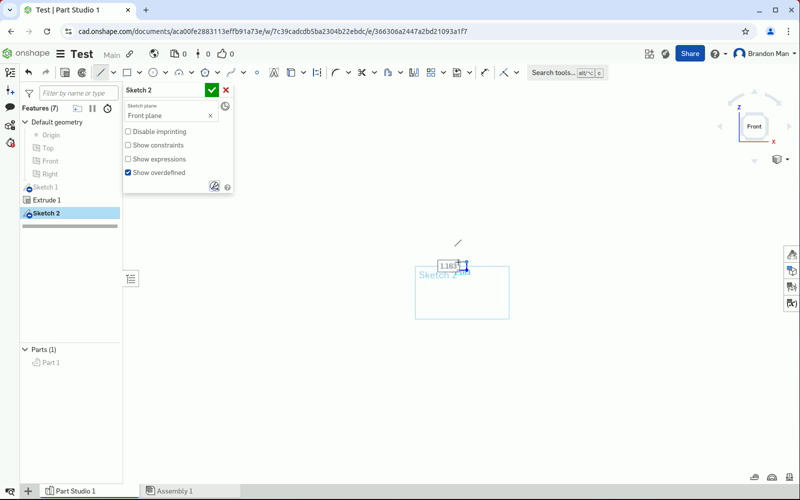
scroll(6)
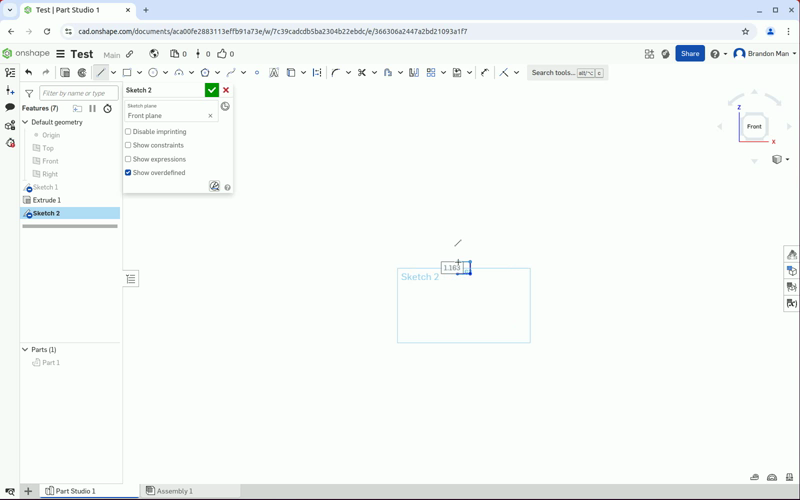
scroll(6)
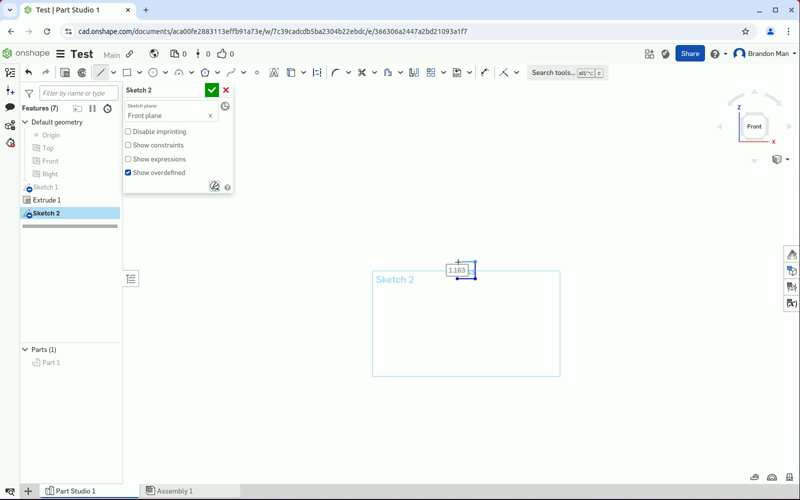
scroll(6)
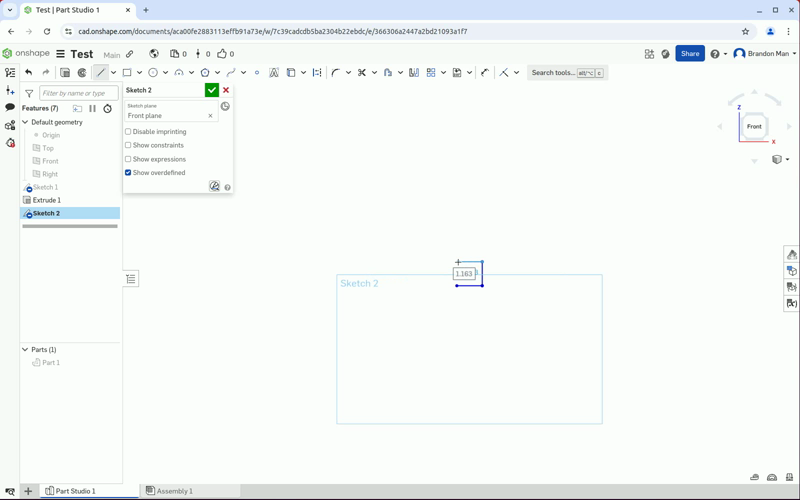
scroll(6)
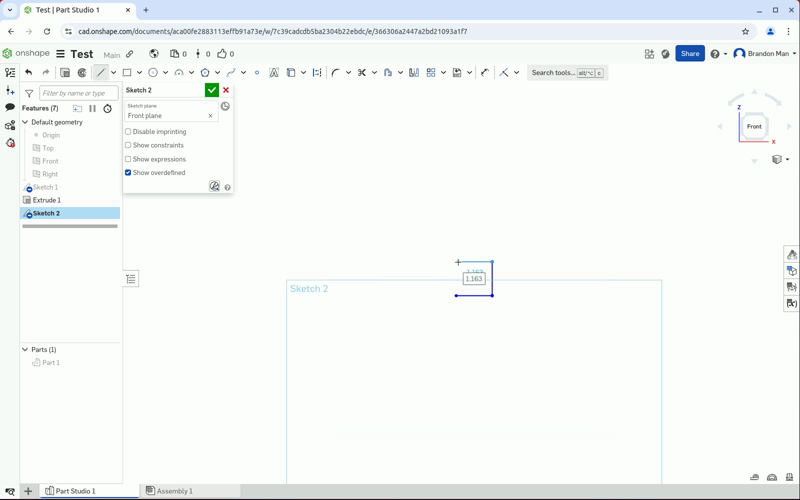
scroll(6)
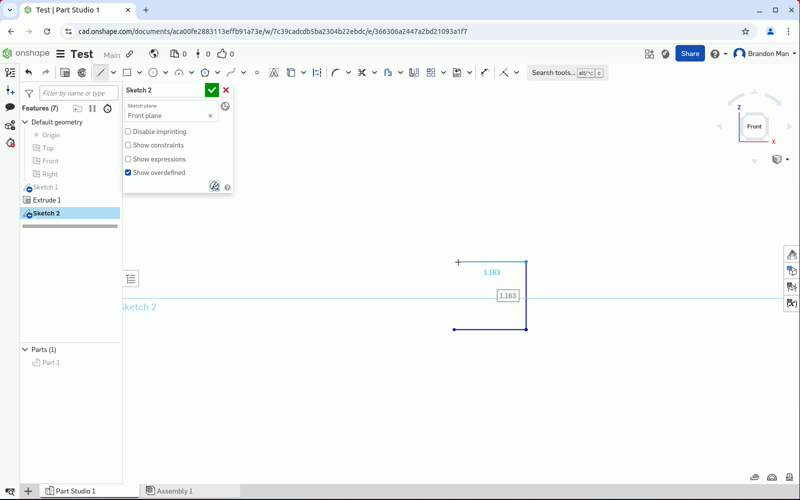
click(458, 261)
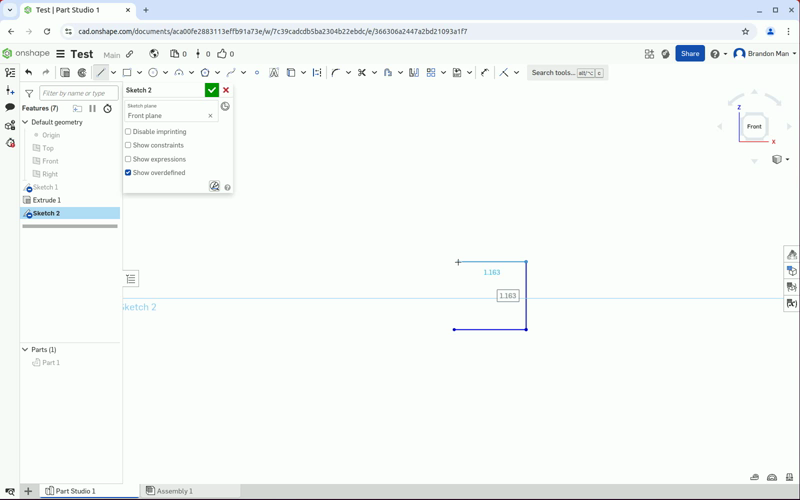
scroll(-6)
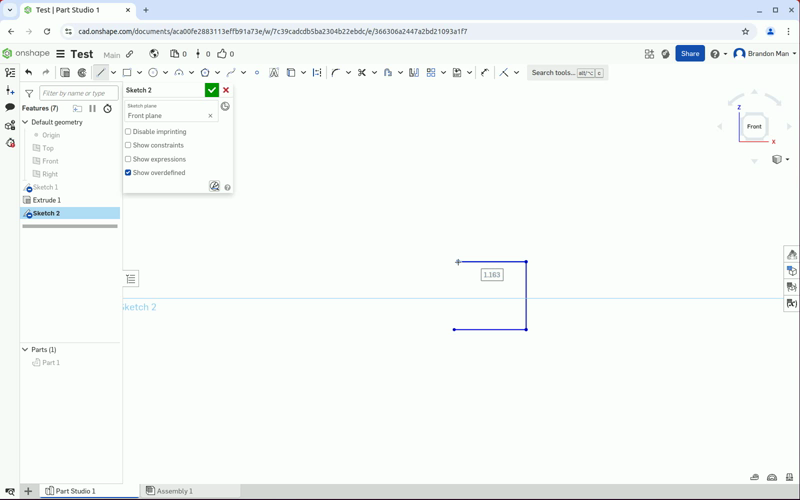
scroll(-6)
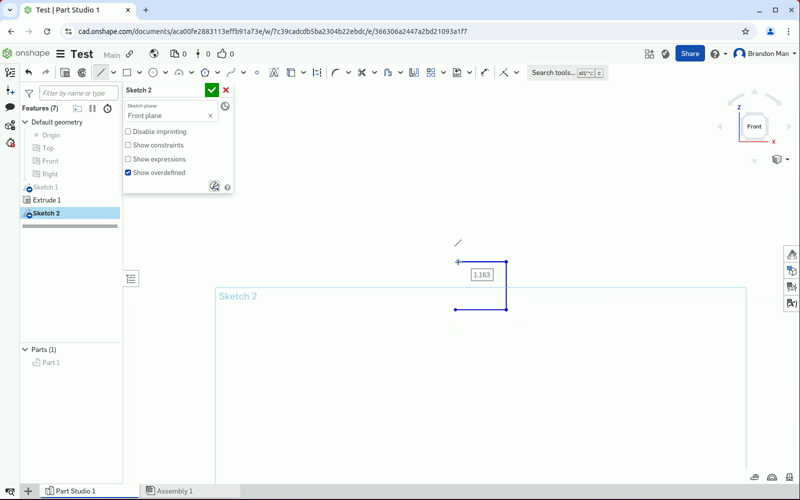
scroll(-6)
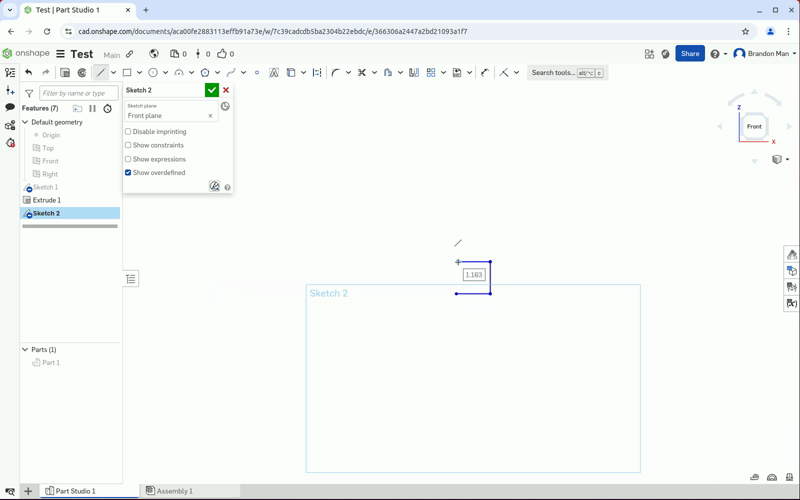
scroll(-6)
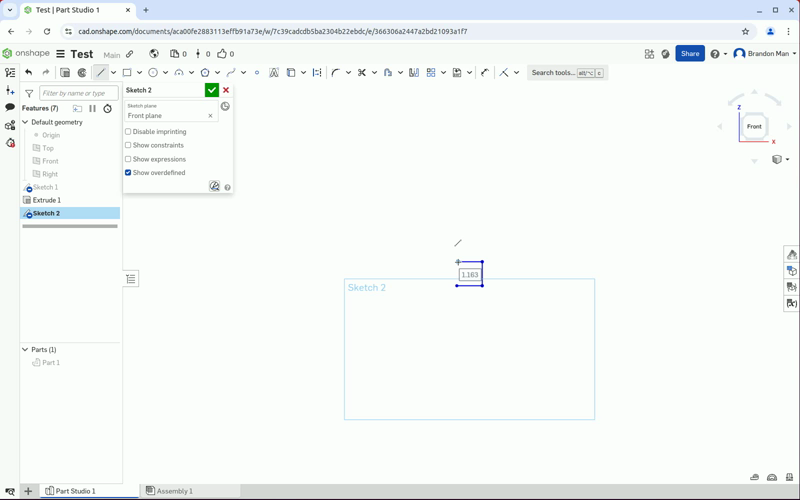
scroll(-6)
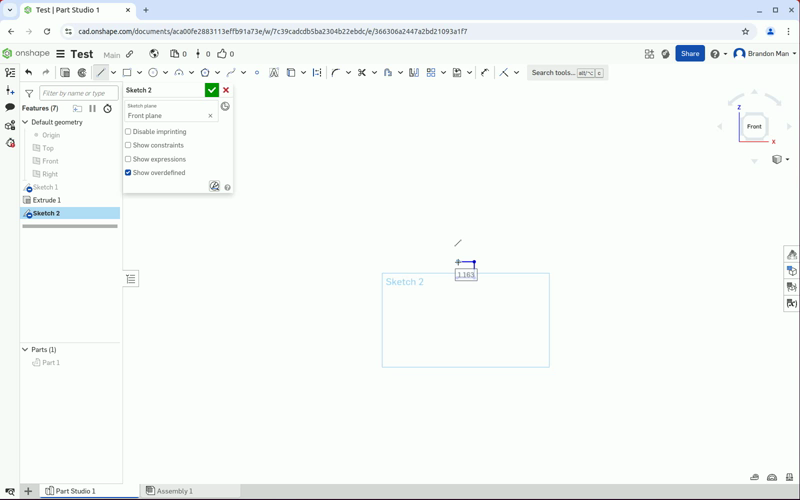
scroll(-6)
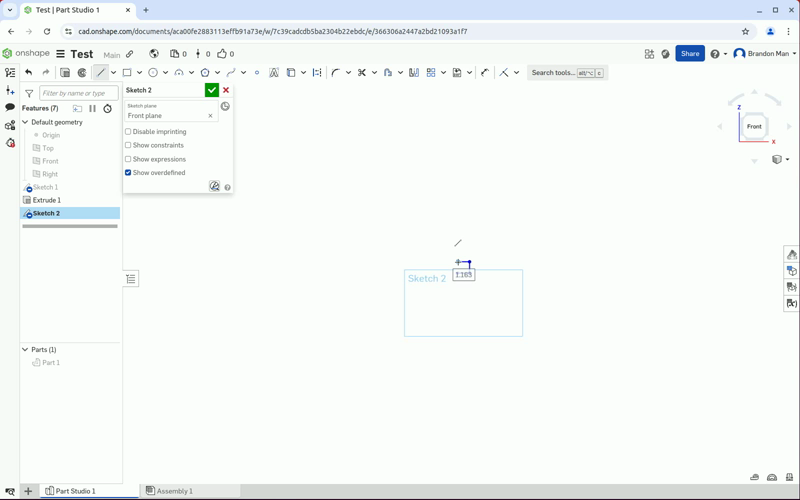
scroll(-6)
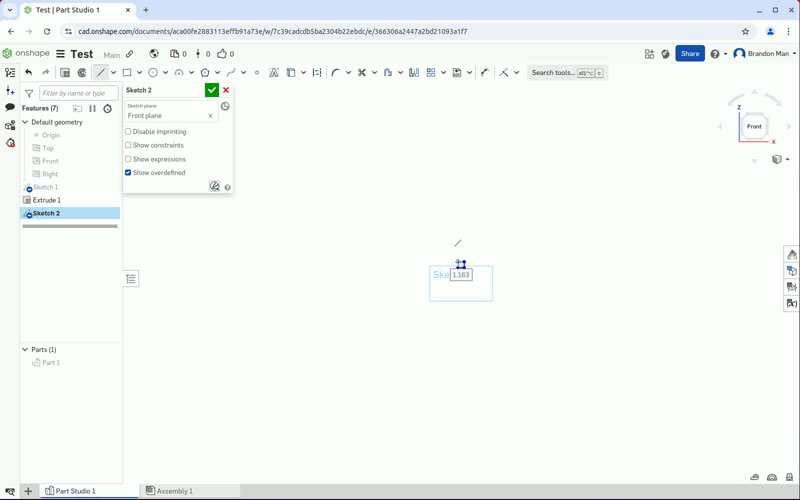
key_up(shift)
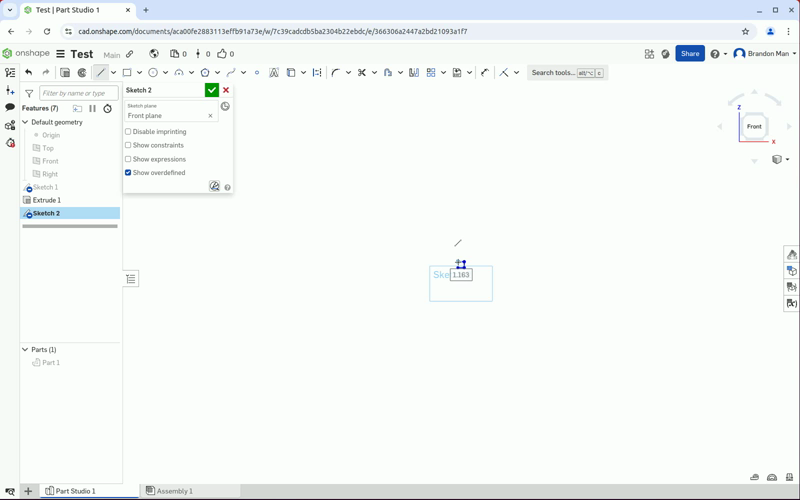
mouse_move(488, 261)
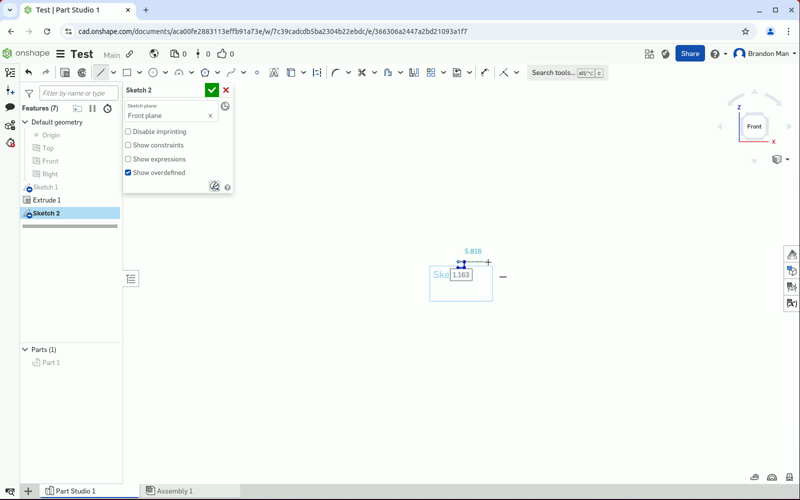
key_down(shift)
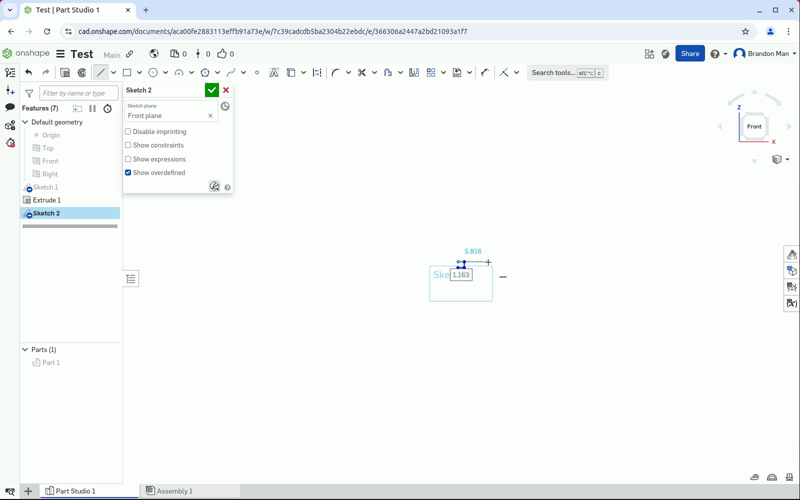
mouse_move(458, 267)
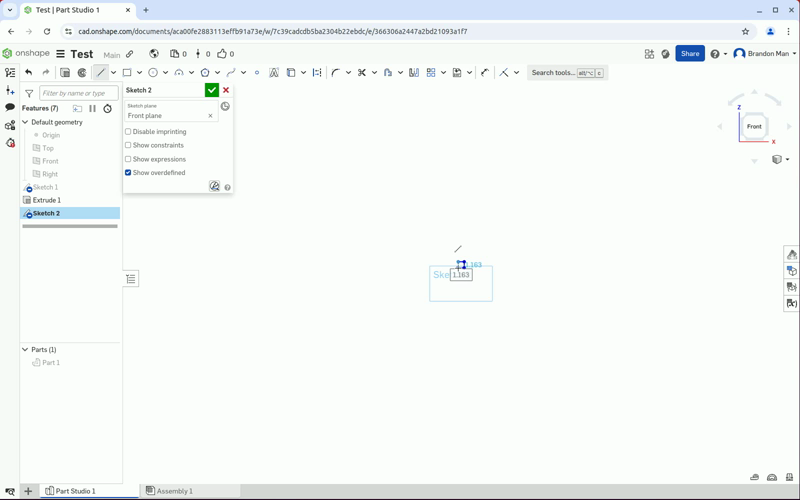
scroll(6)
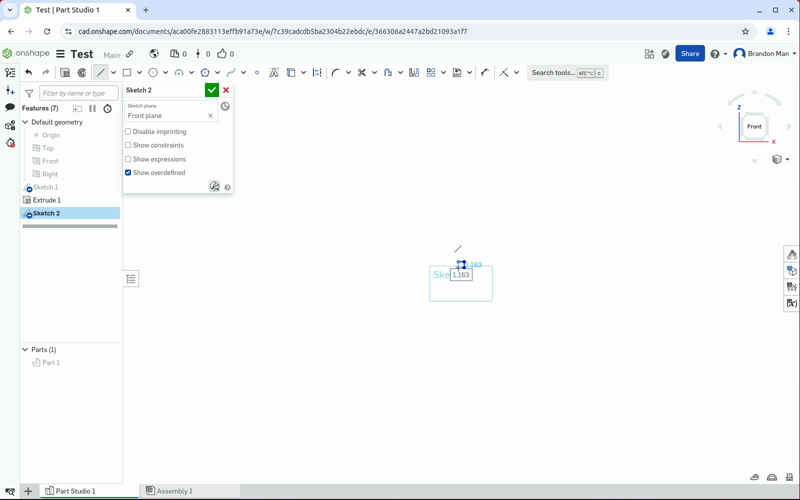
scroll(6)
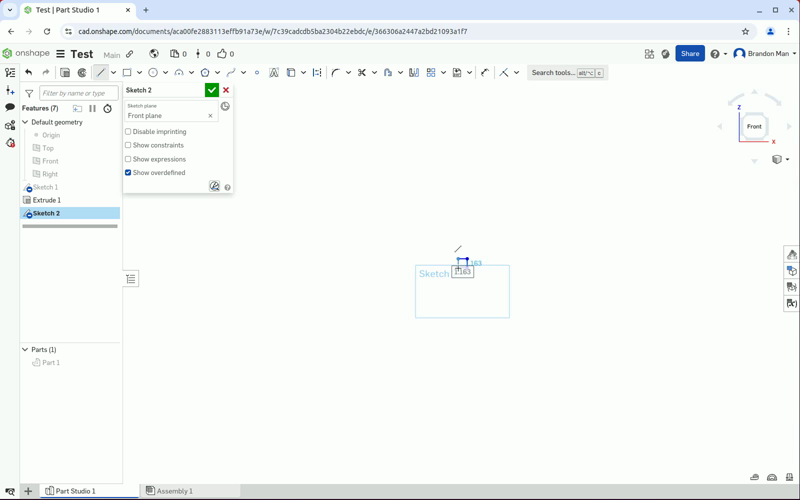
scroll(6)
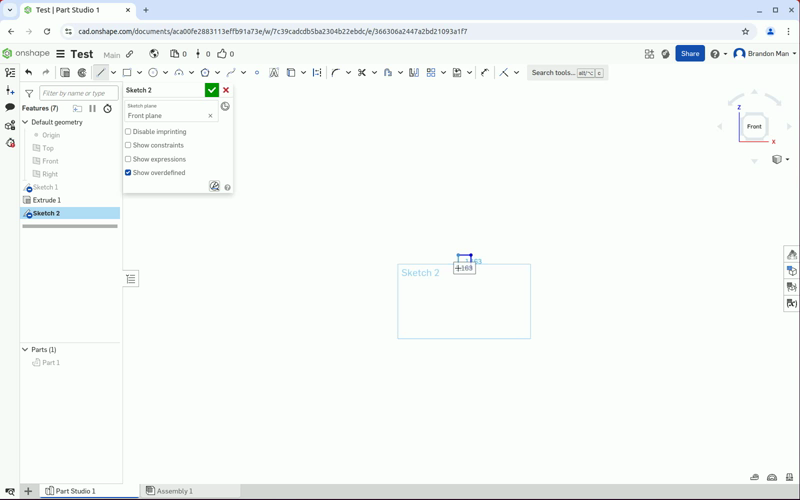
scroll(6)
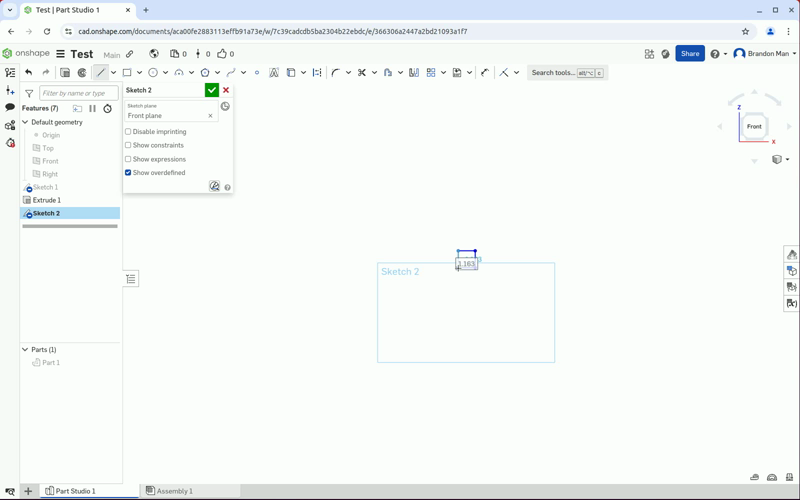
scroll(6)
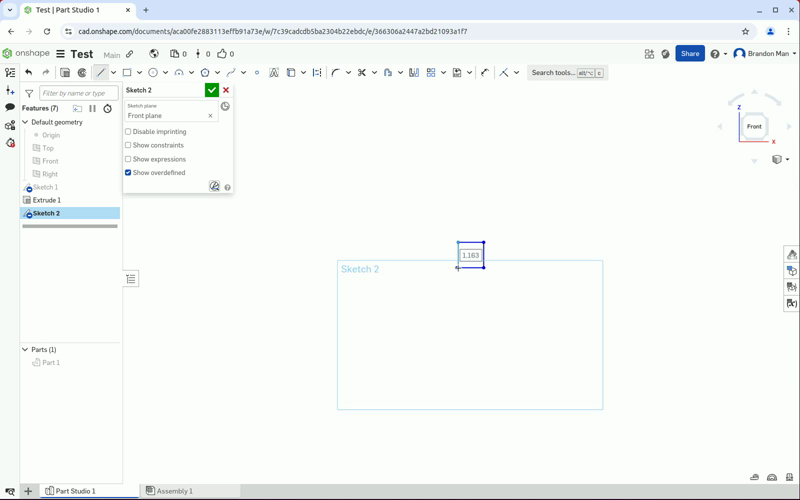
scroll(6)
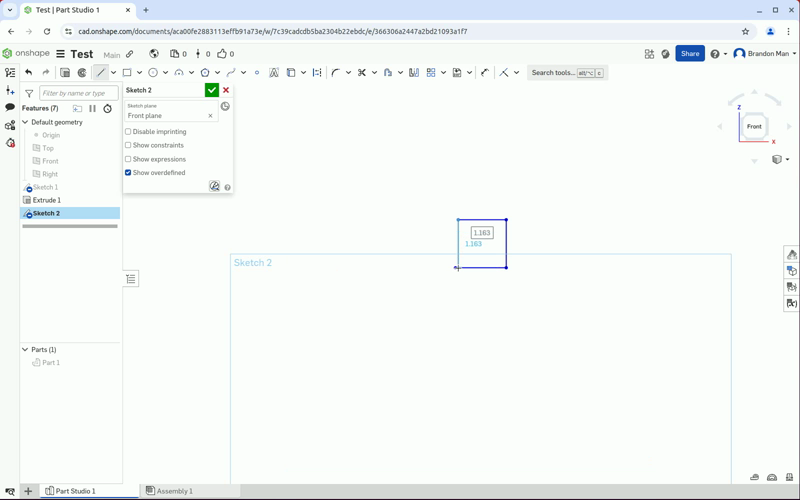
scroll(6)
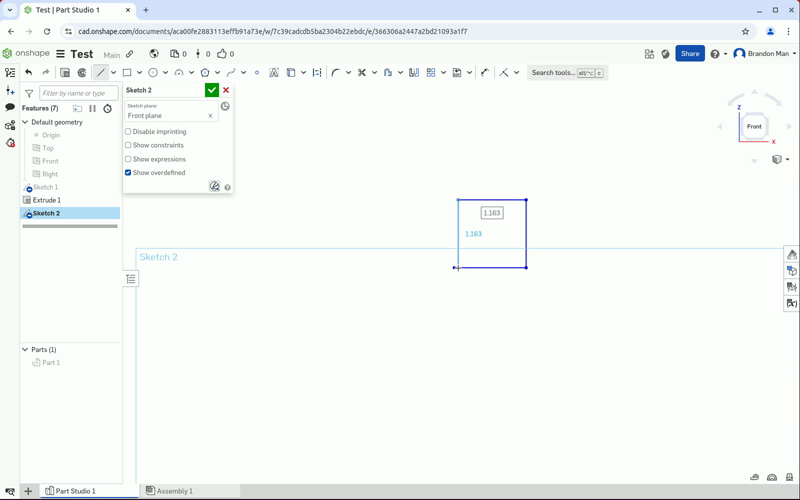
key_up(shift)
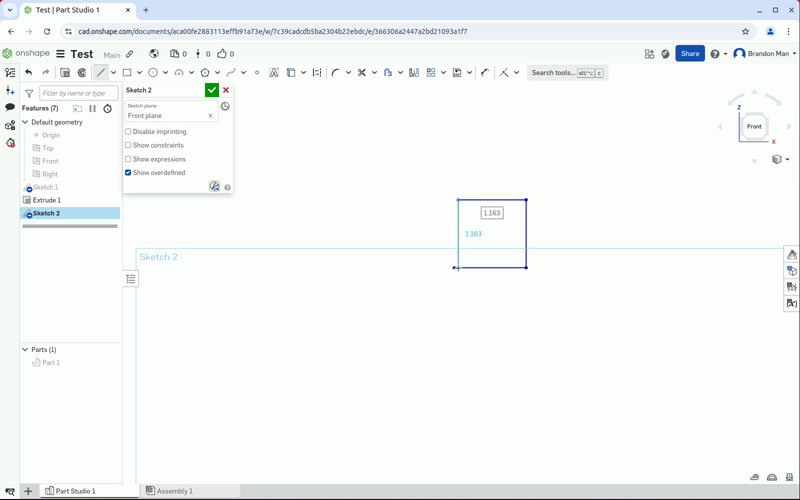
click(458, 267)
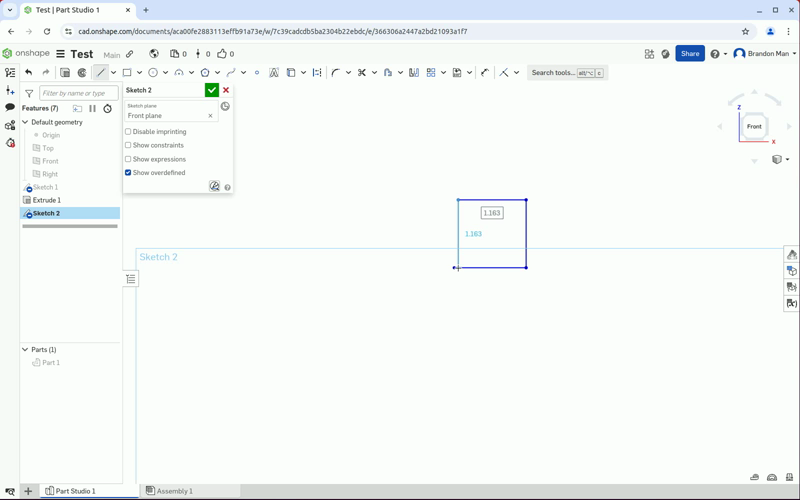
scroll(-6)
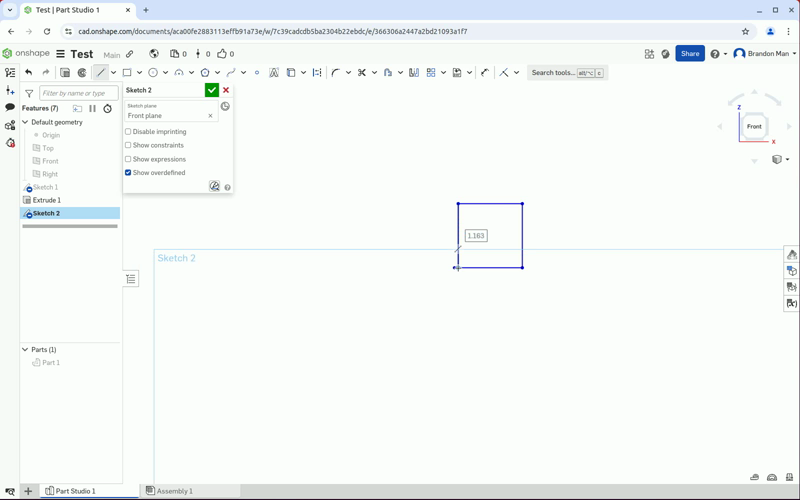
scroll(-6)
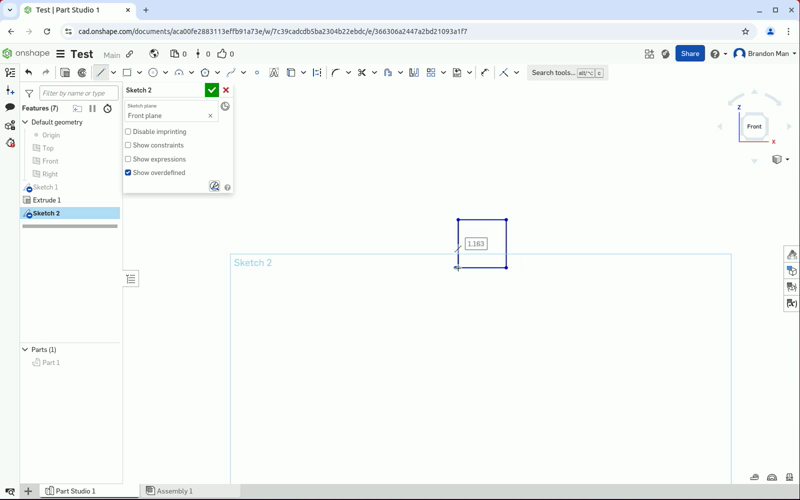
scroll(-6)
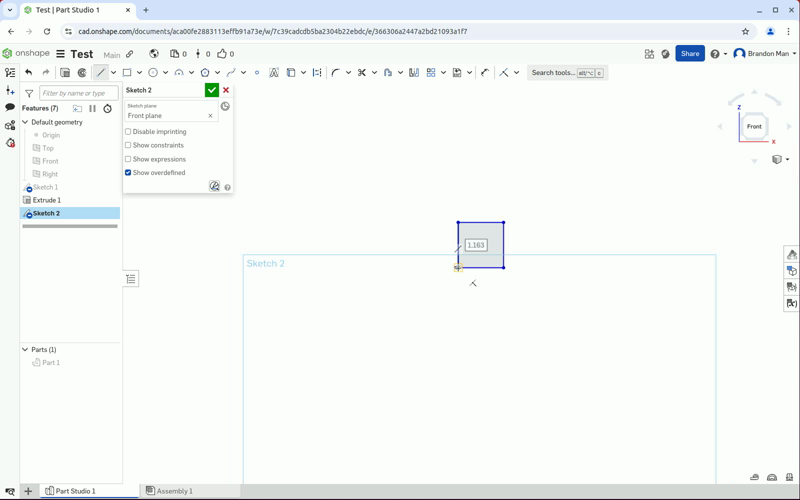
scroll(-6)
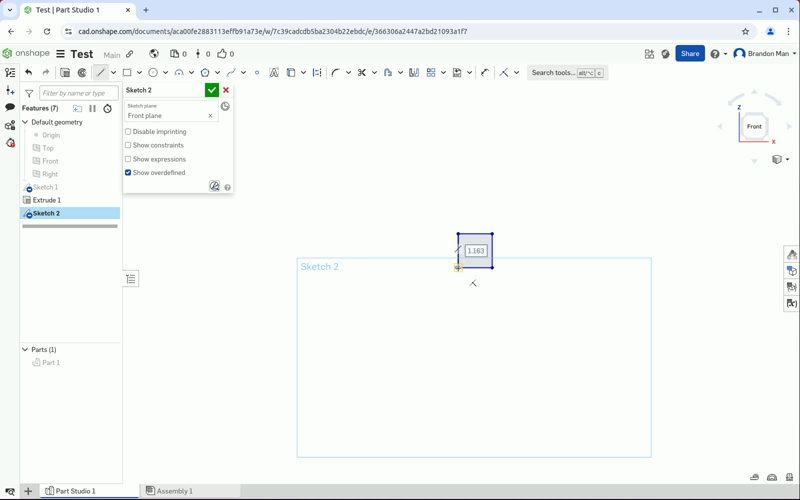
scroll(-6)
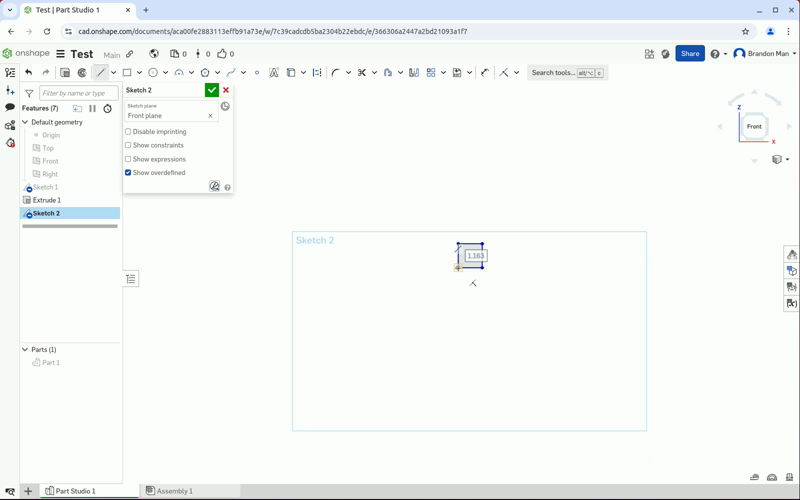
scroll(-6)
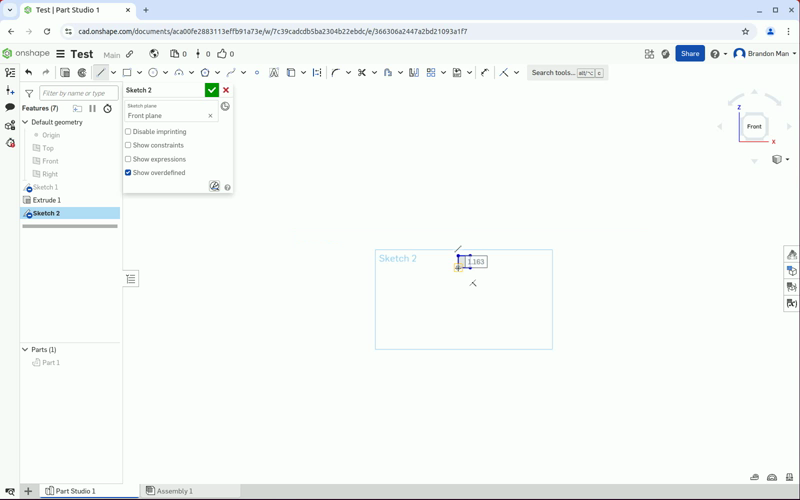
scroll(-6)
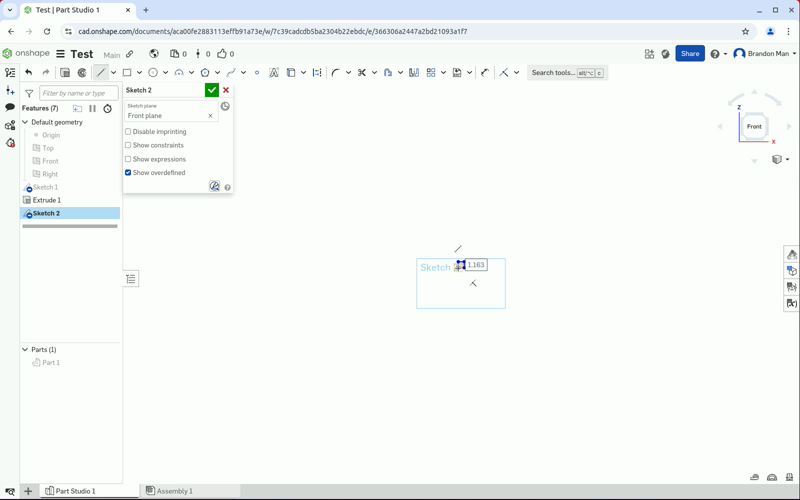
key(esc)
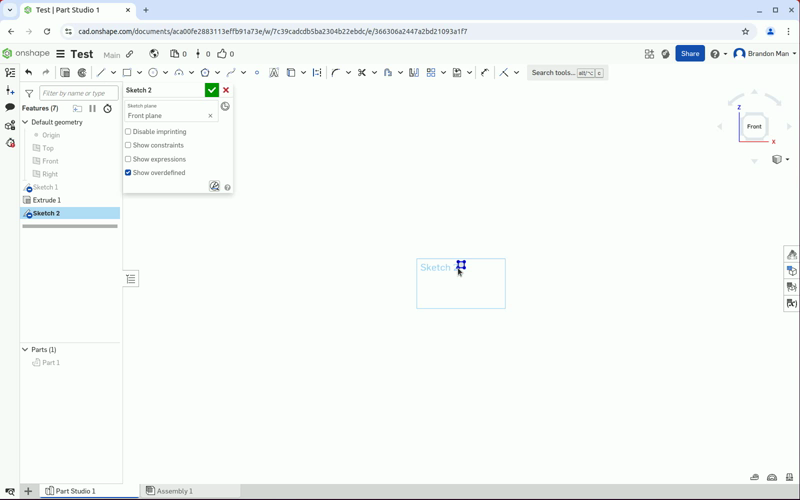
mouse_move(460, 266)
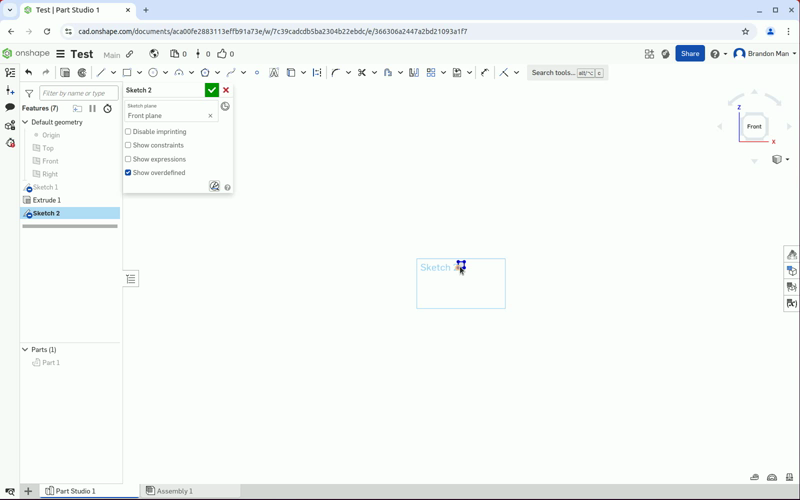
scroll(6)
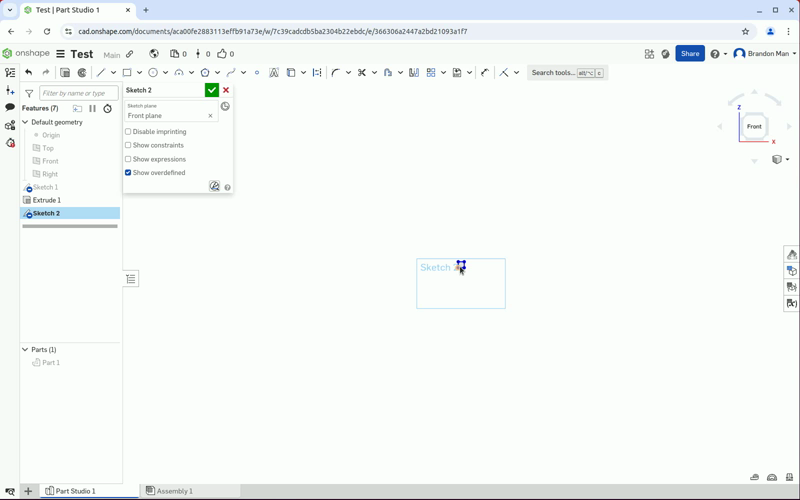
scroll(6)
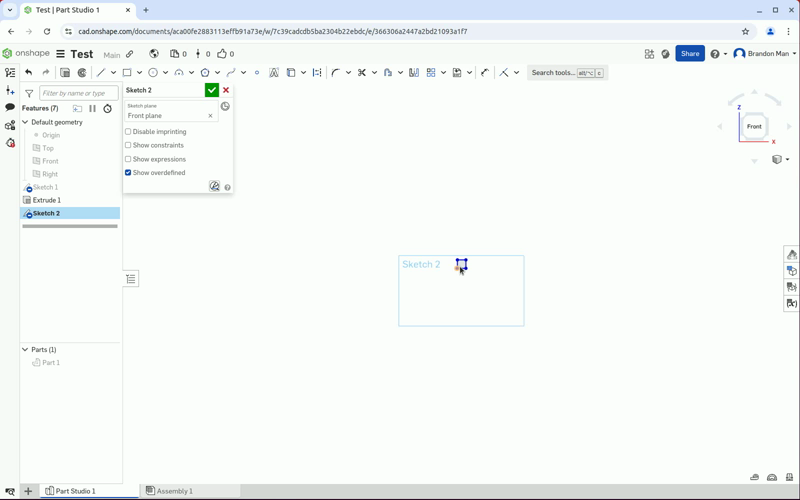
scroll(6)
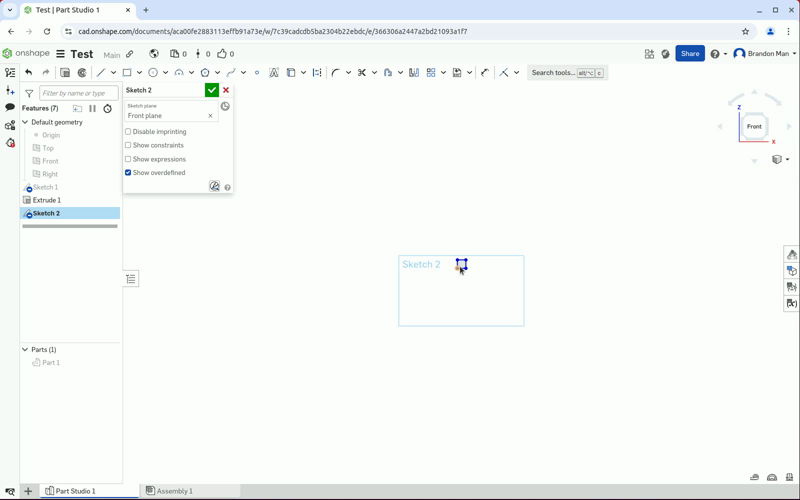
scroll(6)
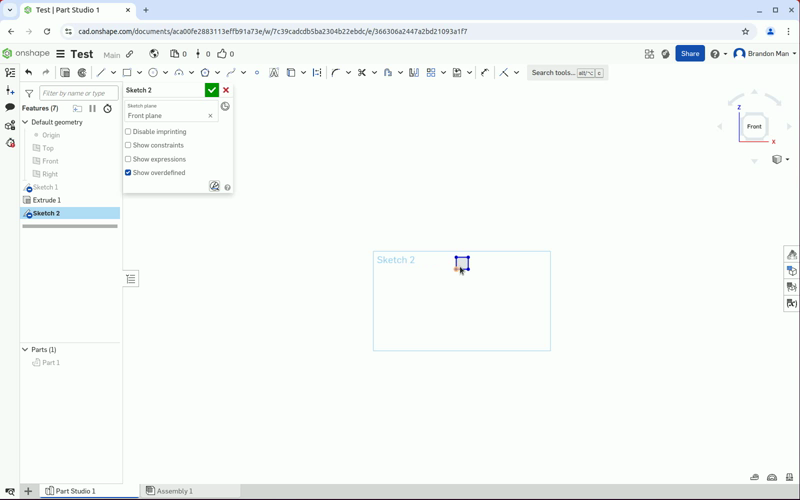
scroll(6)
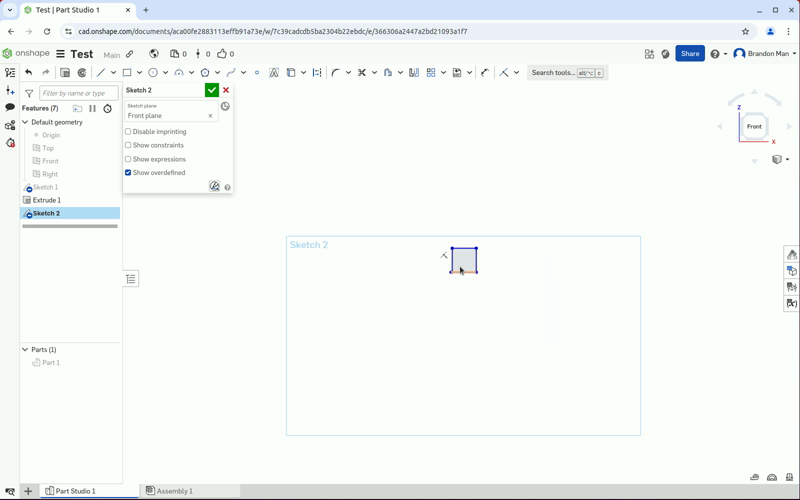
scroll(6)
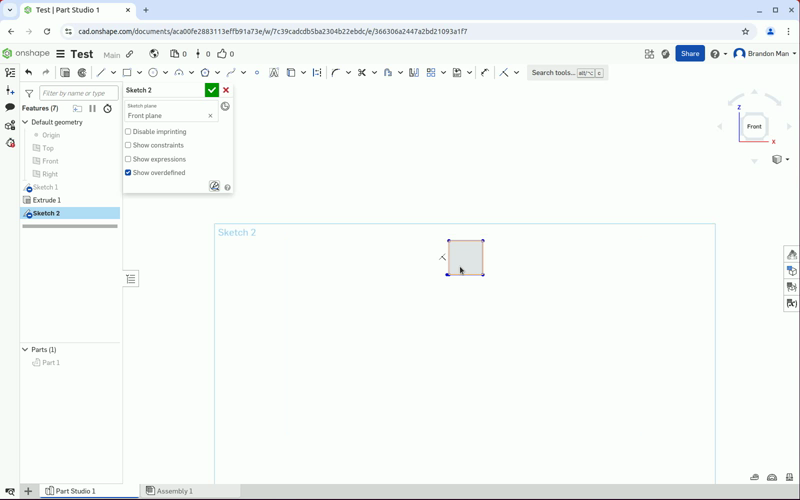
scroll(6)
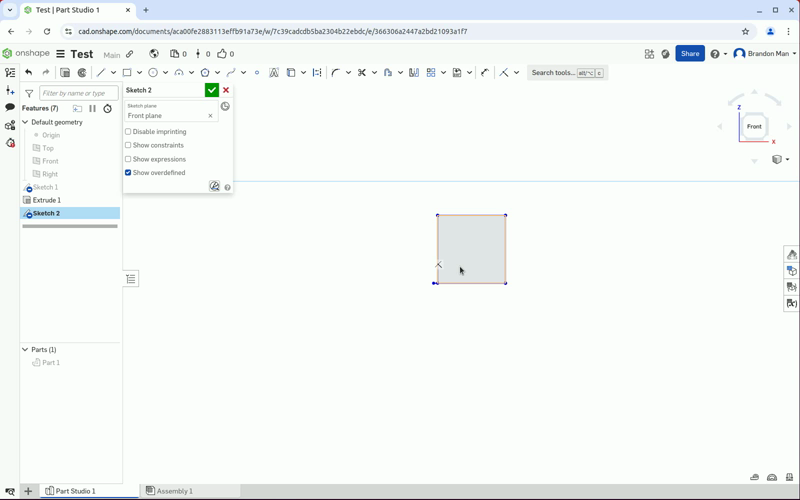
click(460, 266)
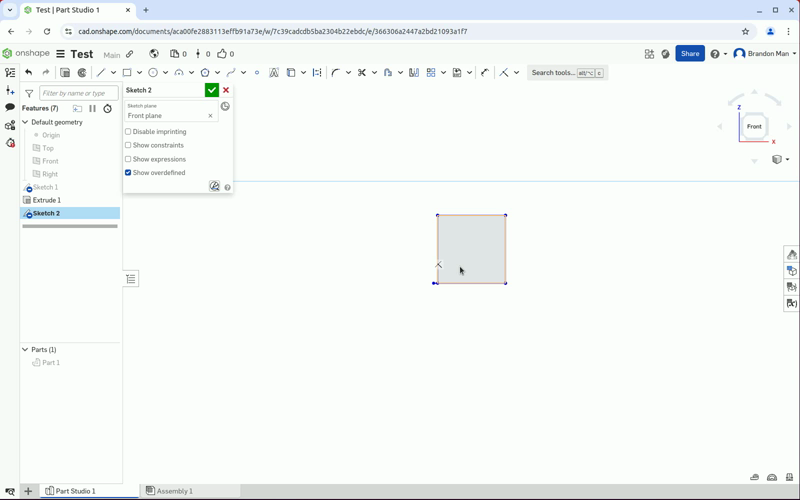
scroll(-6)
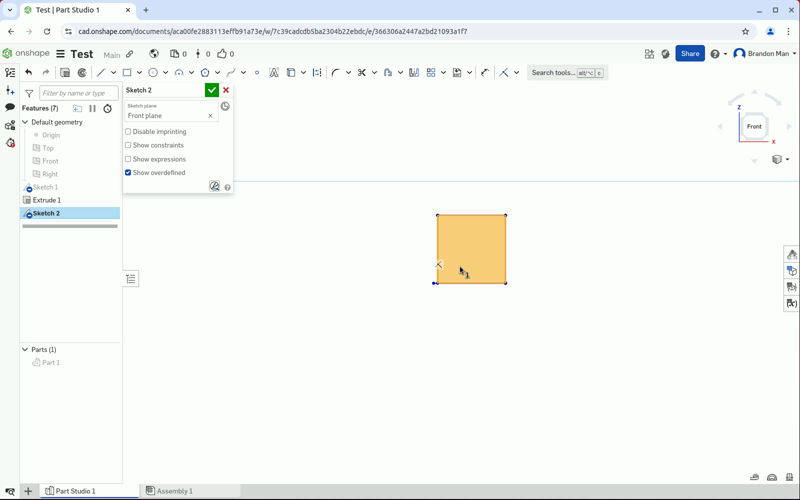
scroll(-6)
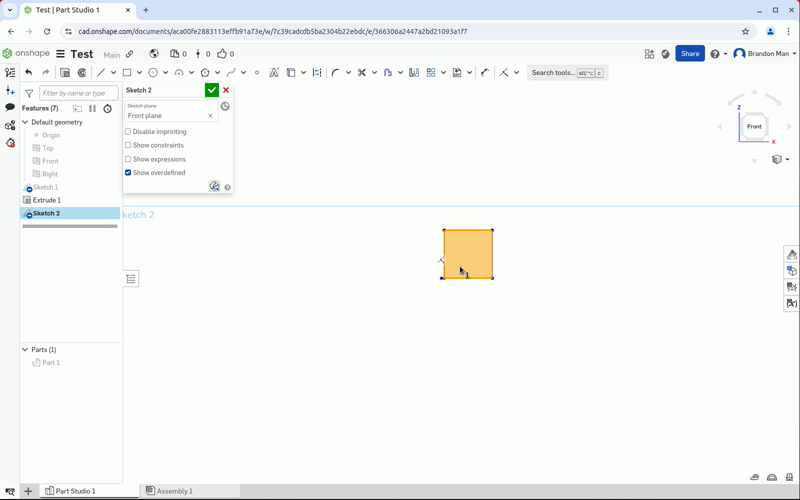
scroll(-6)
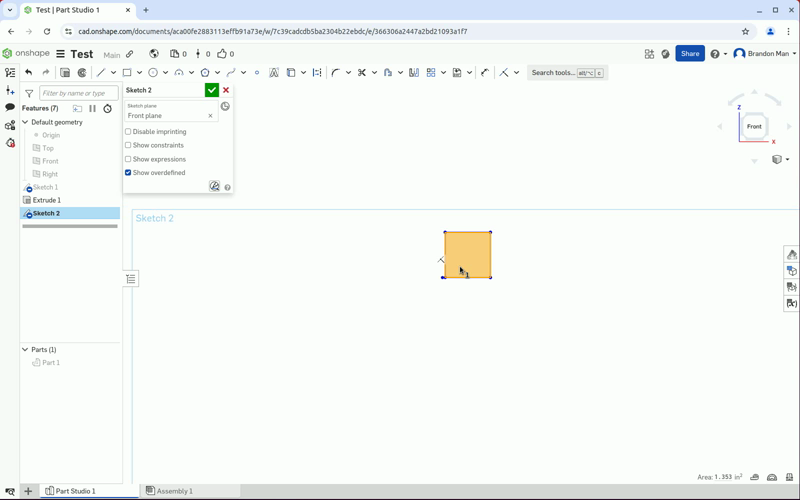
scroll(-6)
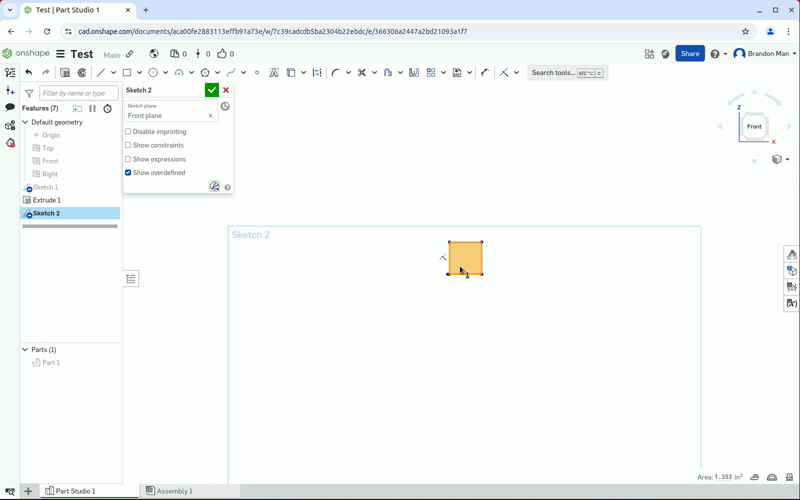
scroll(-6)
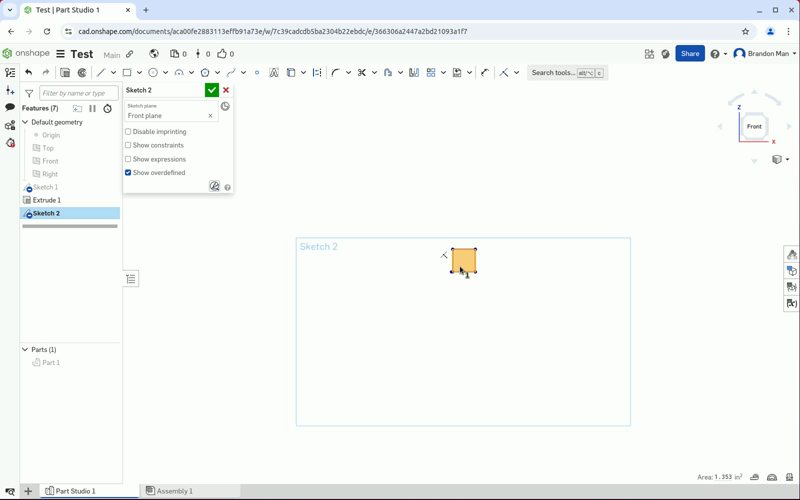
scroll(-6)
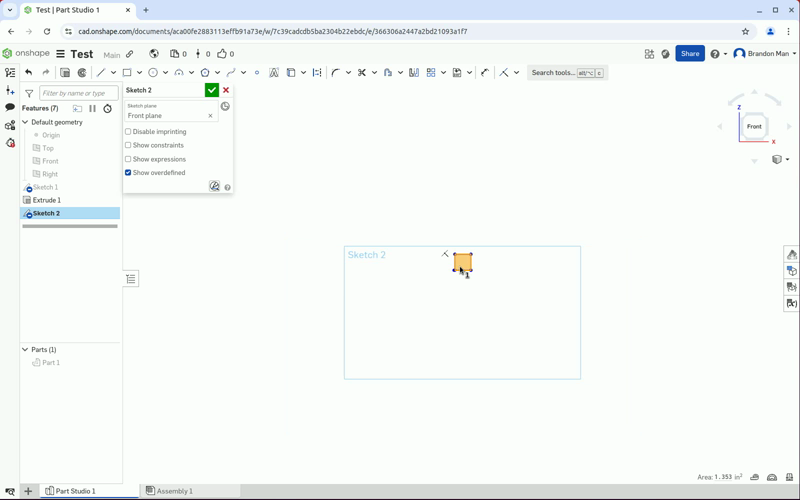
scroll(-6)
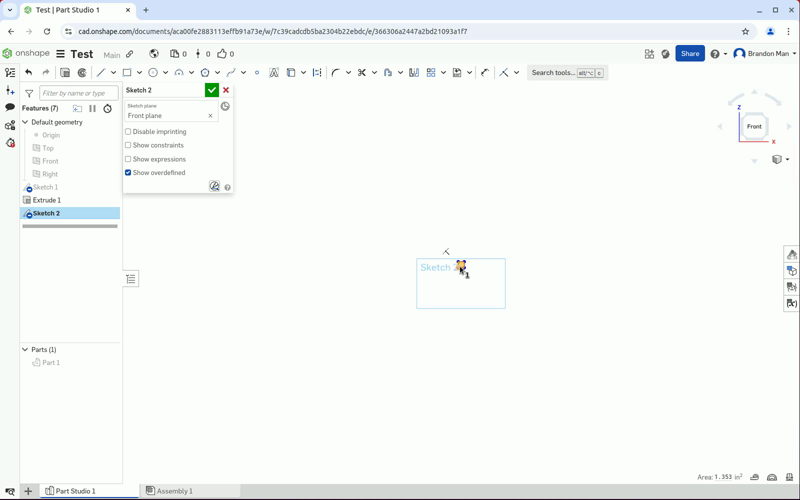
mouse_move(73, 352)
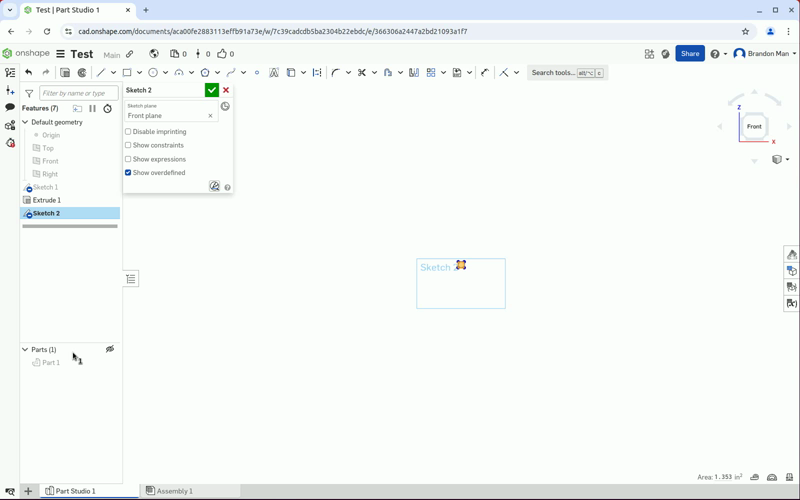
key(shift+y)
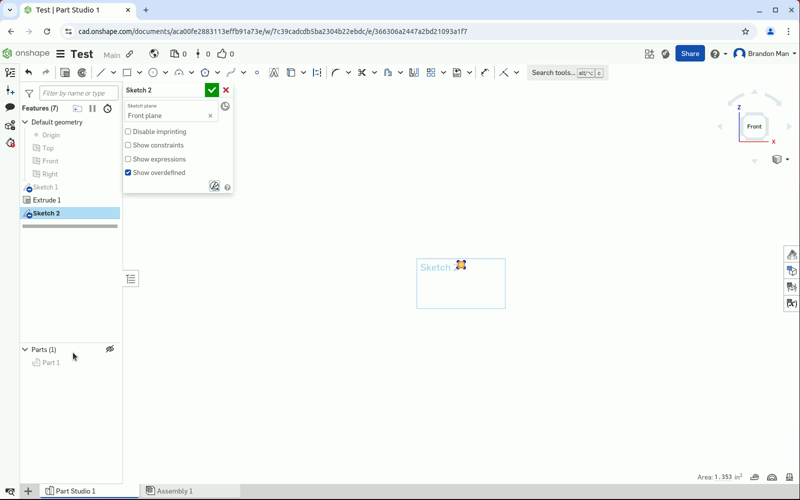
key(shift+e)
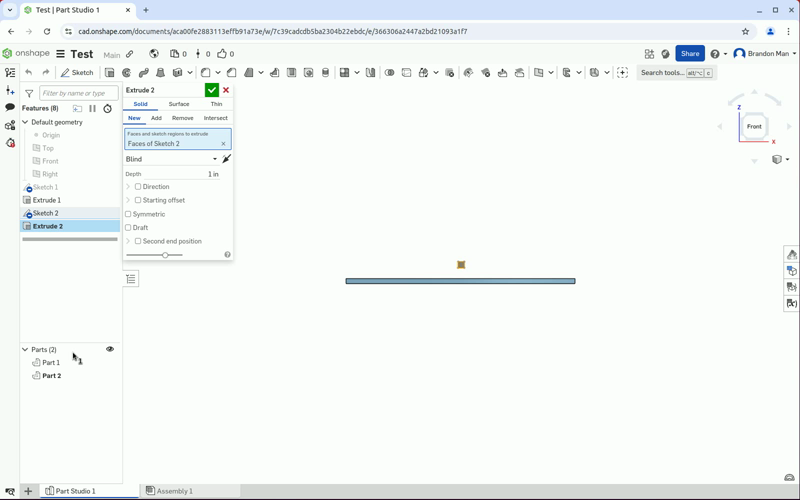
mouse_move(143, 106)
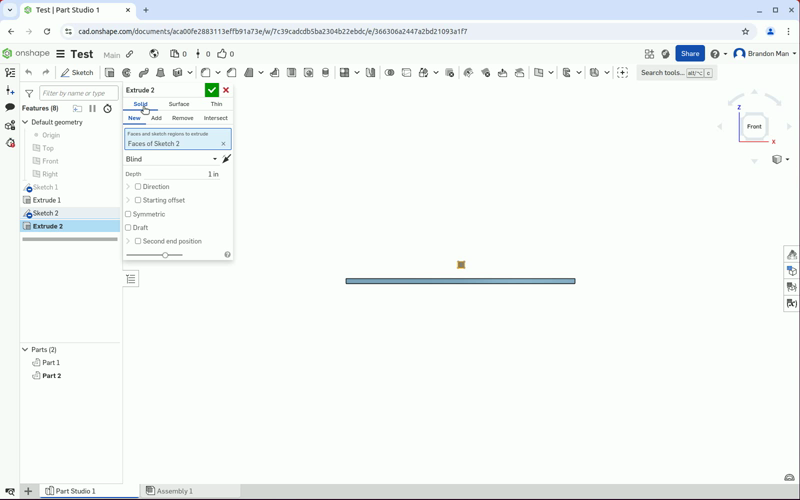
click(143, 106)
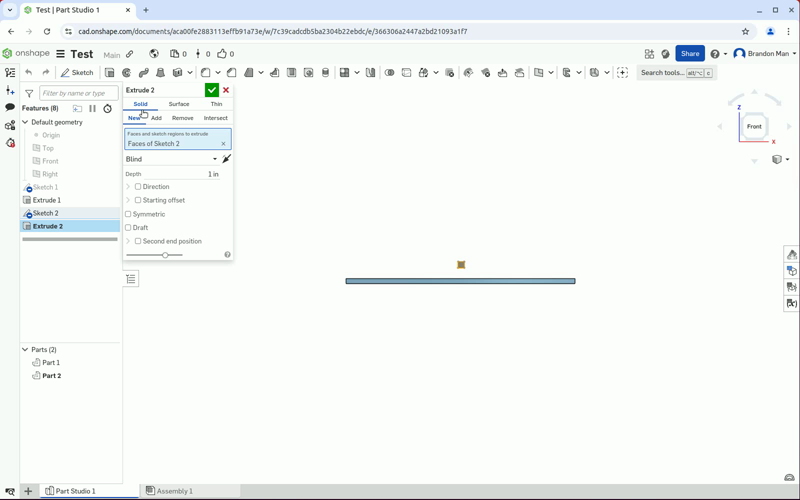
mouse_move(137, 120)
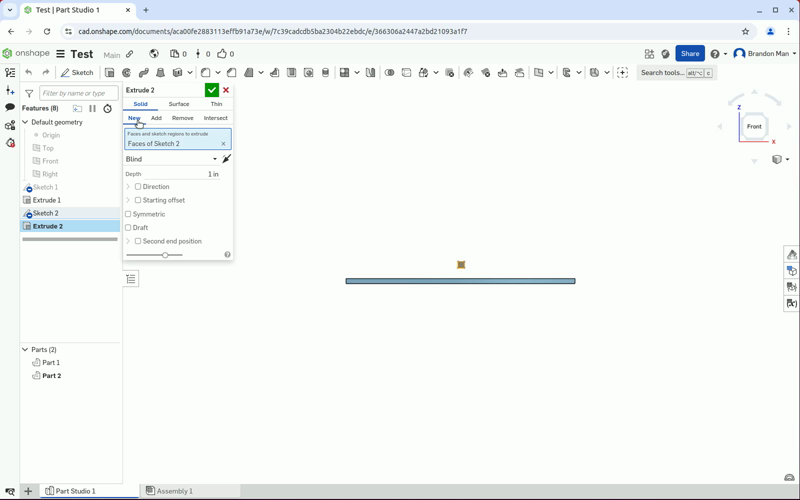
click(137, 120)
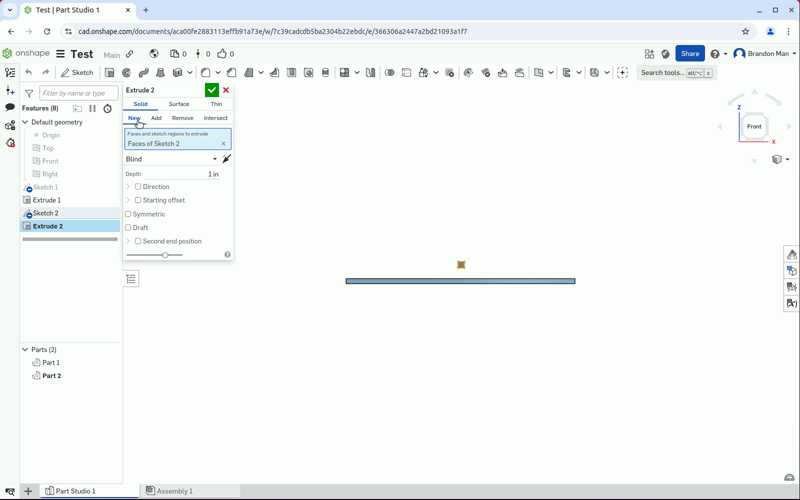
key(tab, 4)
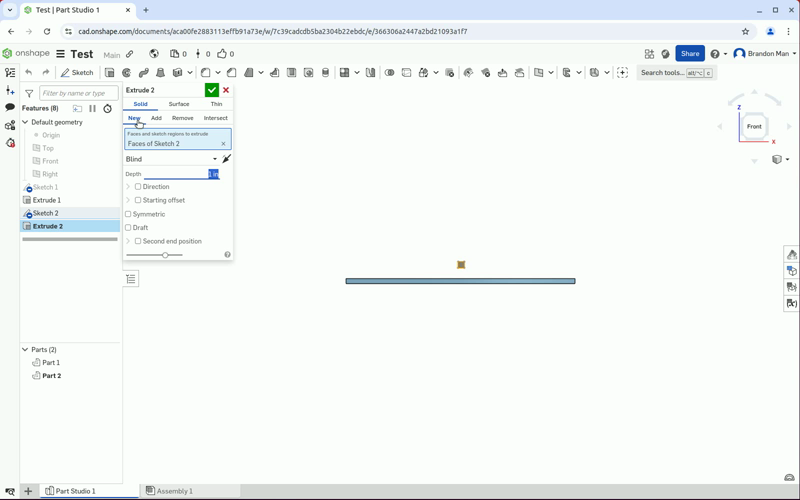
text(22.145)
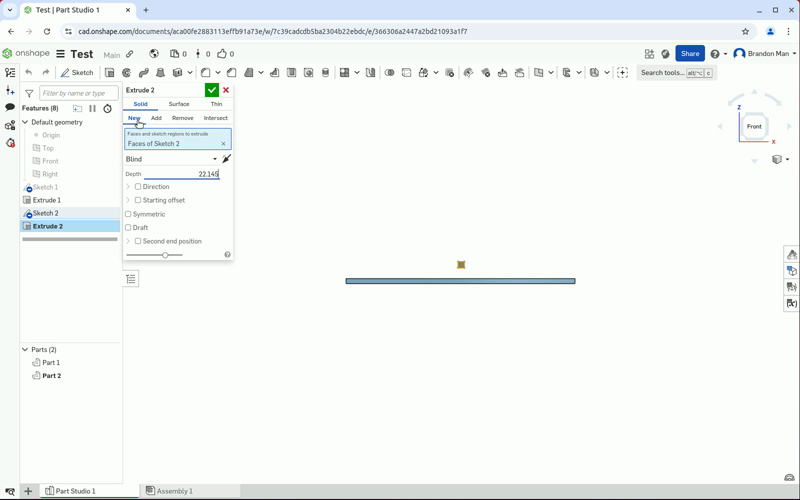
key(enter)
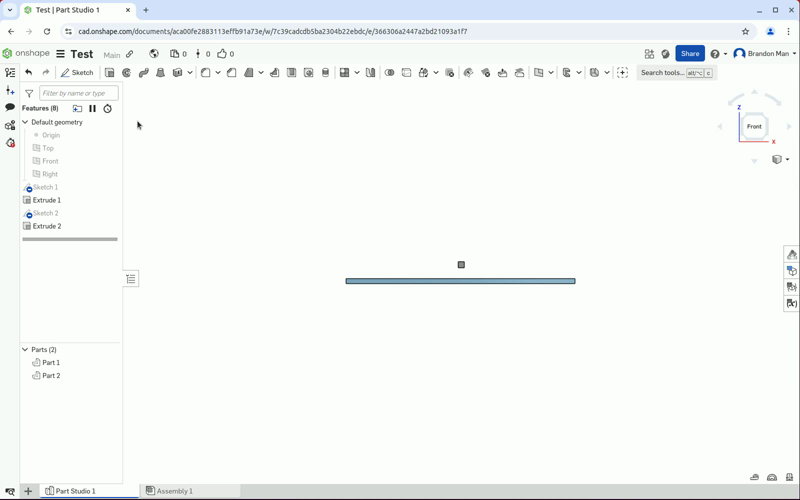
key(shift+h)
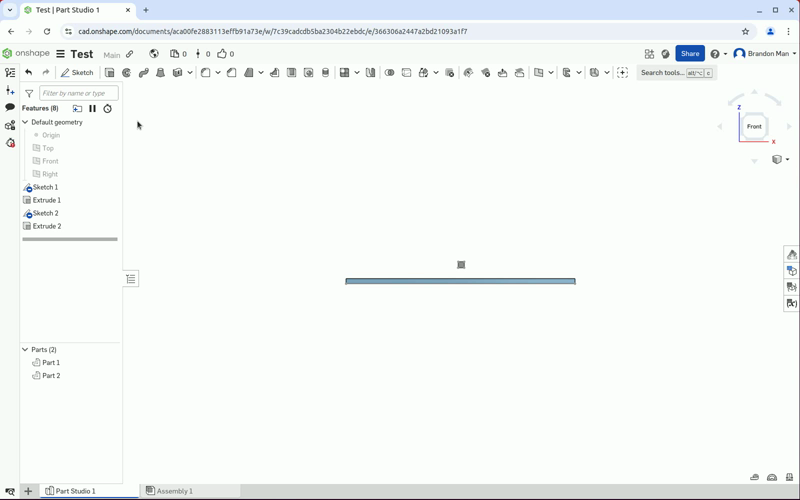
key(shift+h)
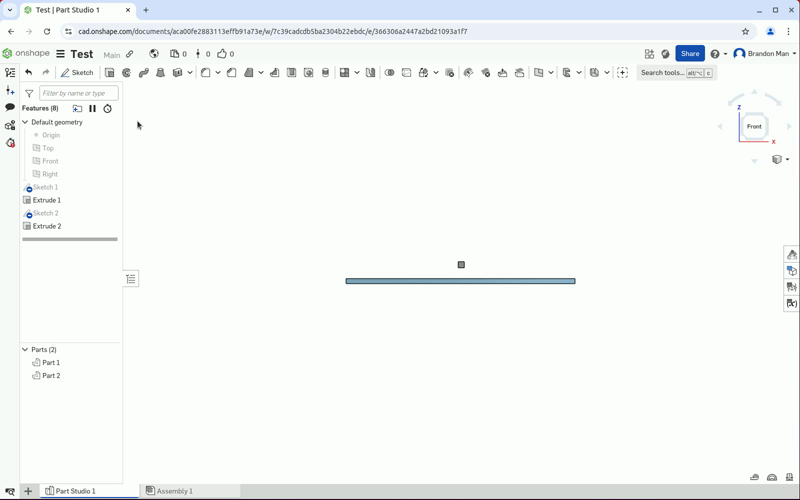
mouse_move(73, 189)
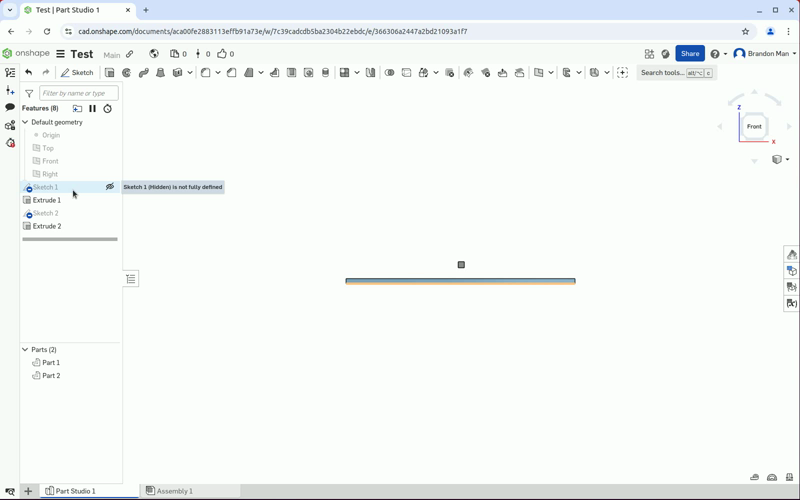
click(73, 189)
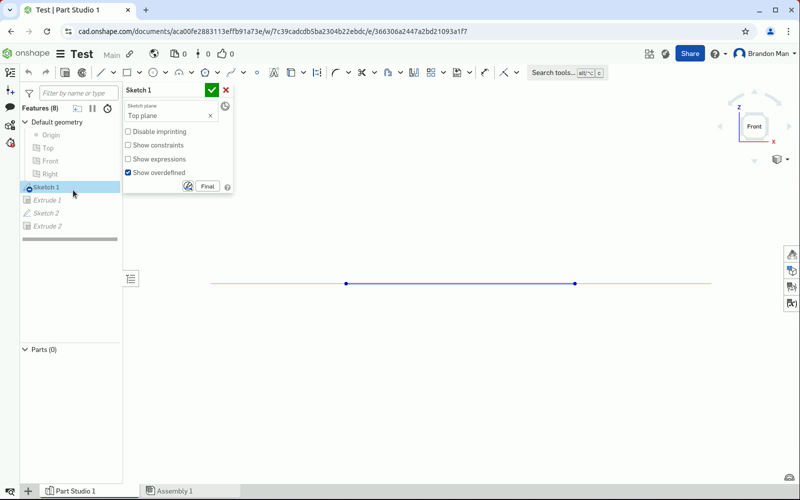
mouse_move(229, 92)
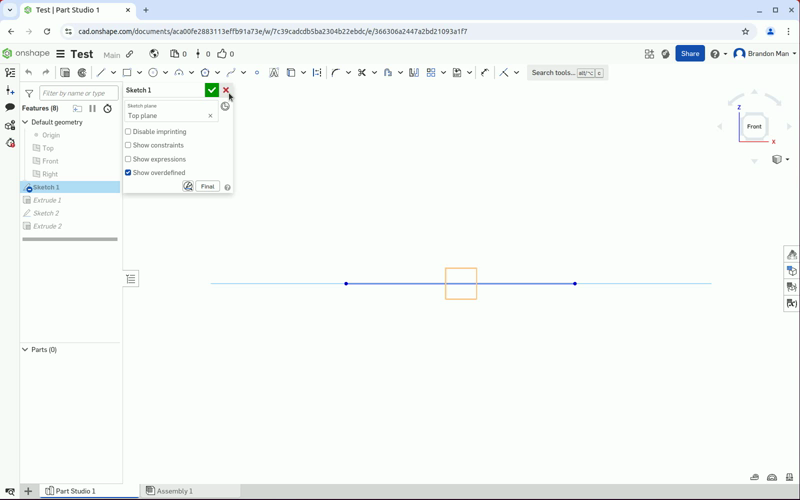
click(229, 92)
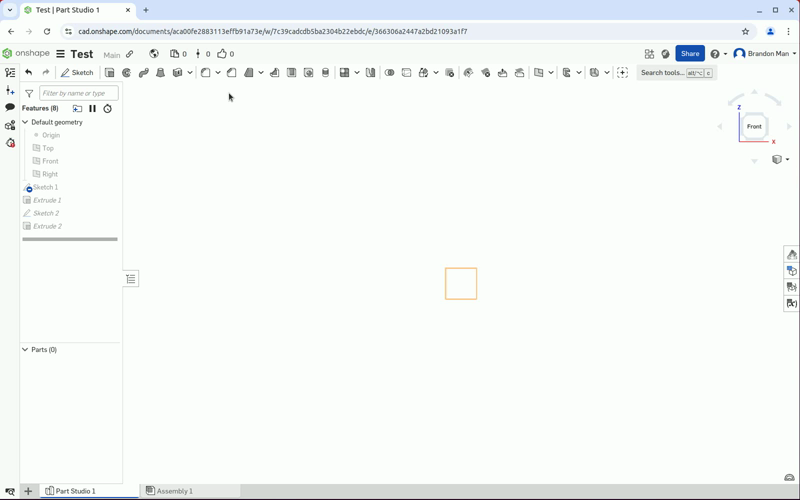
mouse_move(73, 352)
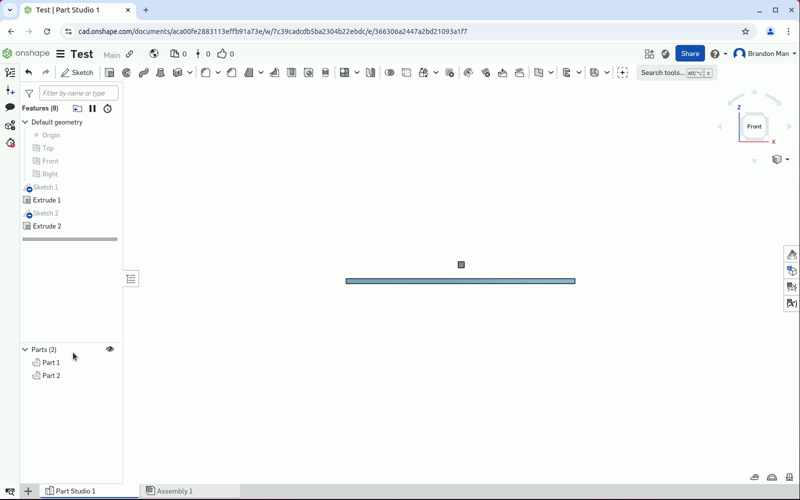
key(y)
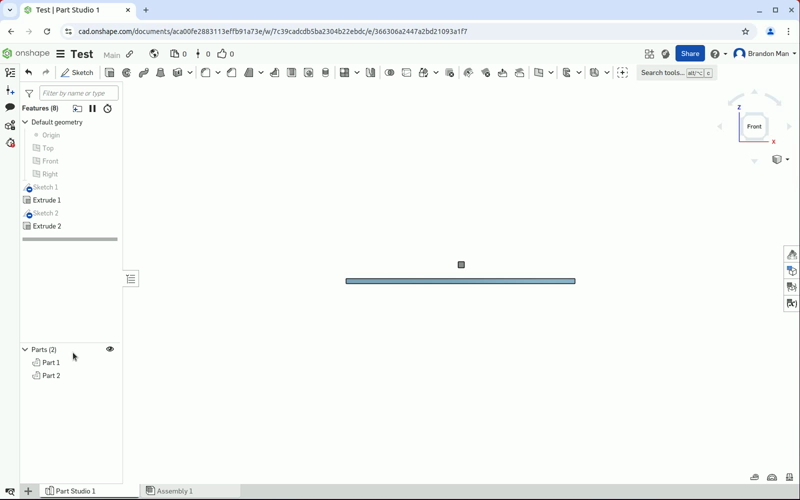
key(shift+p)
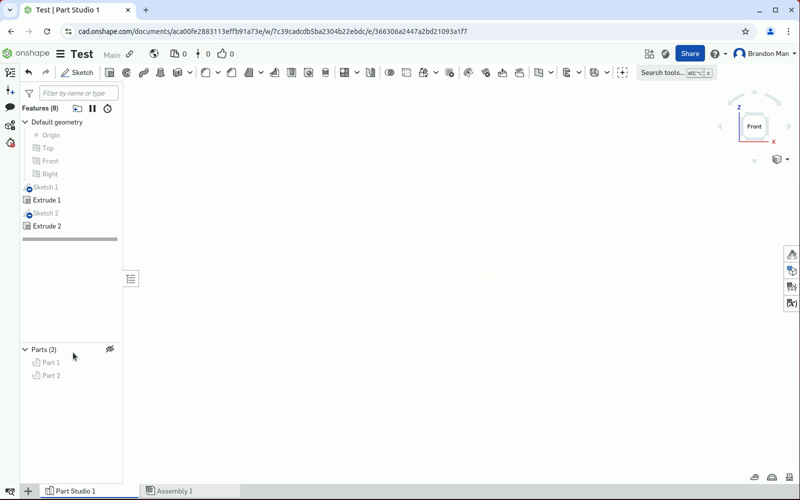
key(space)
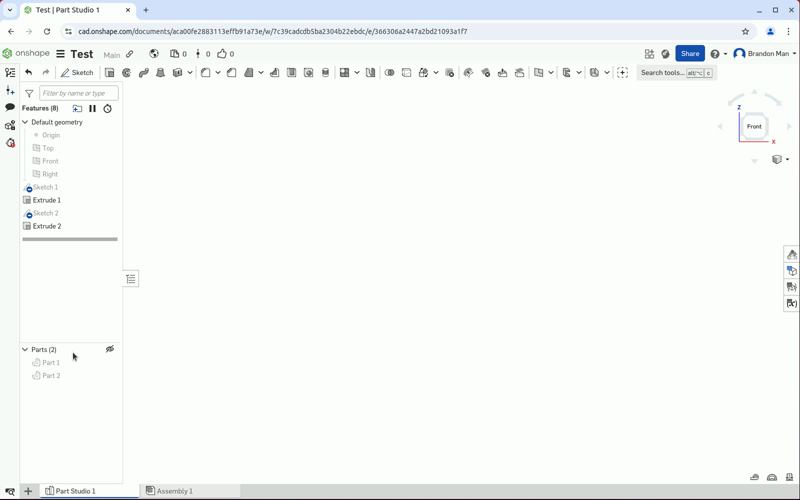
key_down(shift)
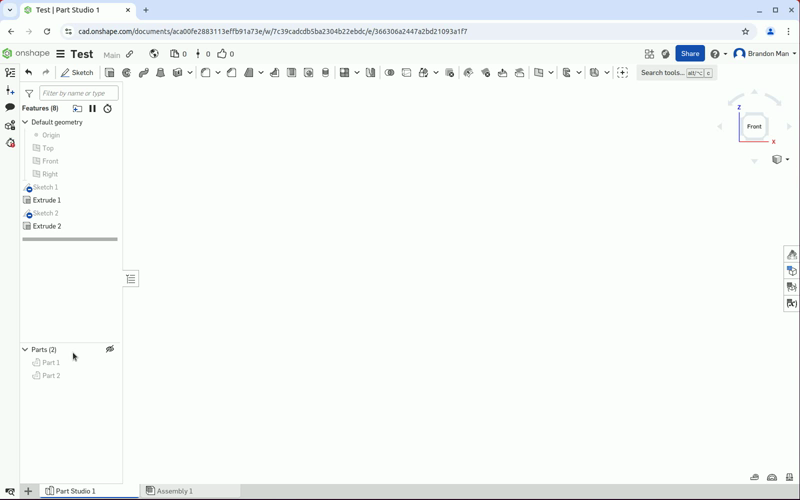
key(down)
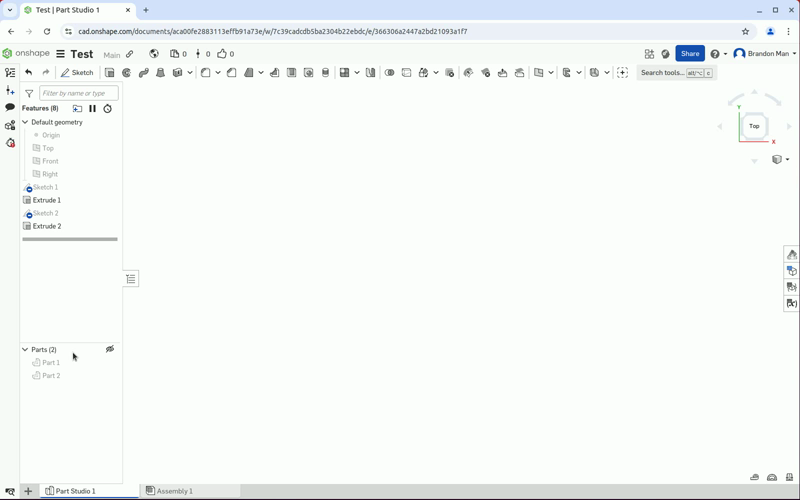
key_up(shift)
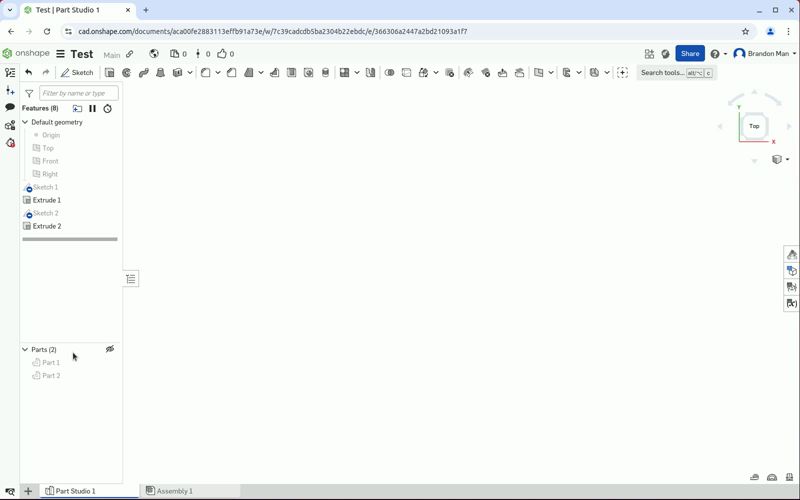
mouse_move(73, 352)
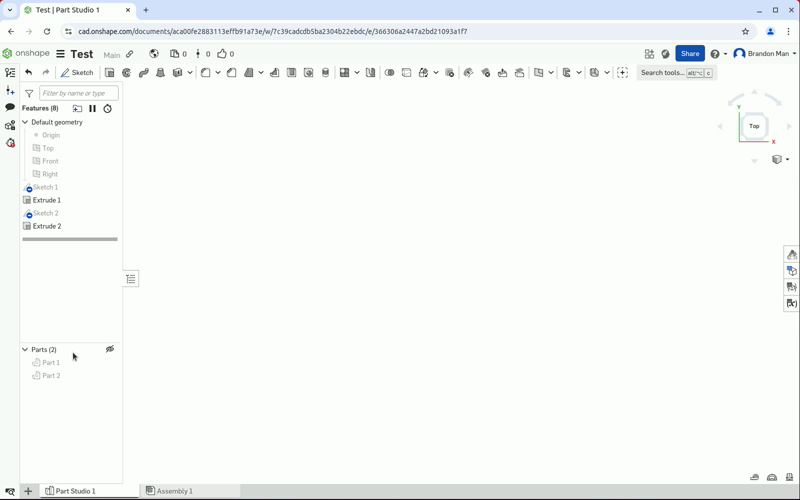
key(shift+y)
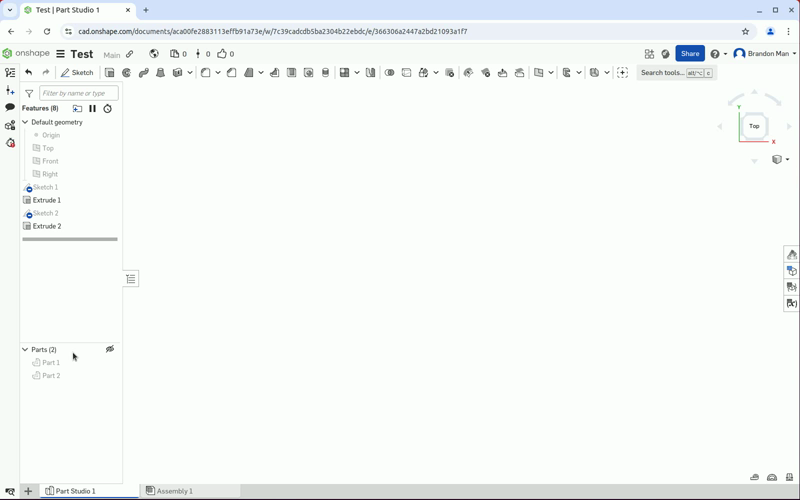
key(shift+s)
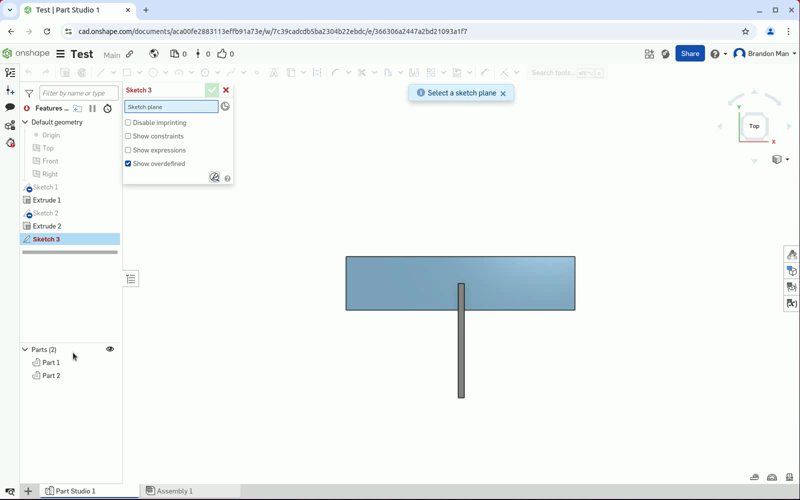
mouse_move(73, 150)
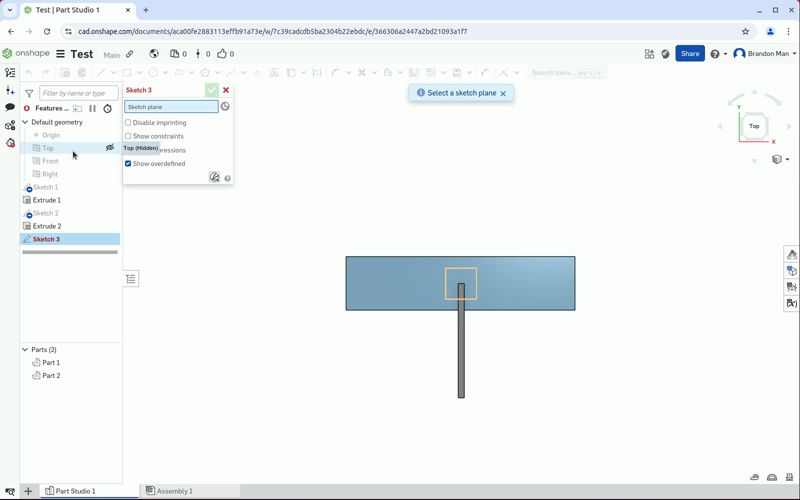
click(73, 150)
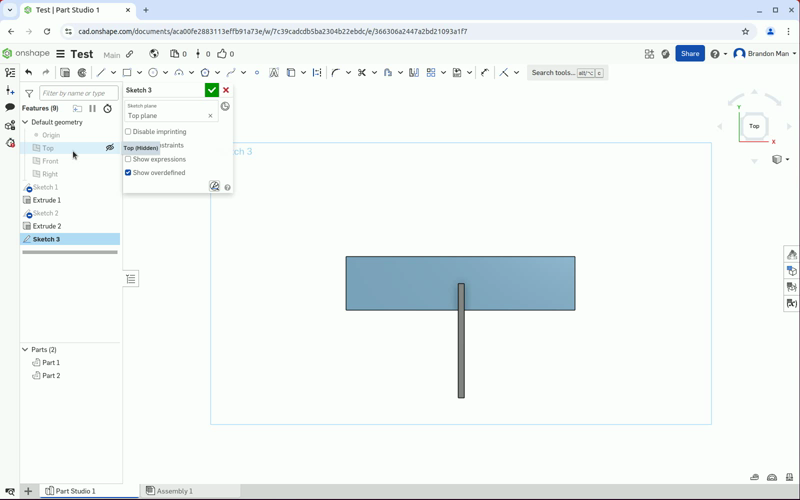
mouse_move(73, 352)
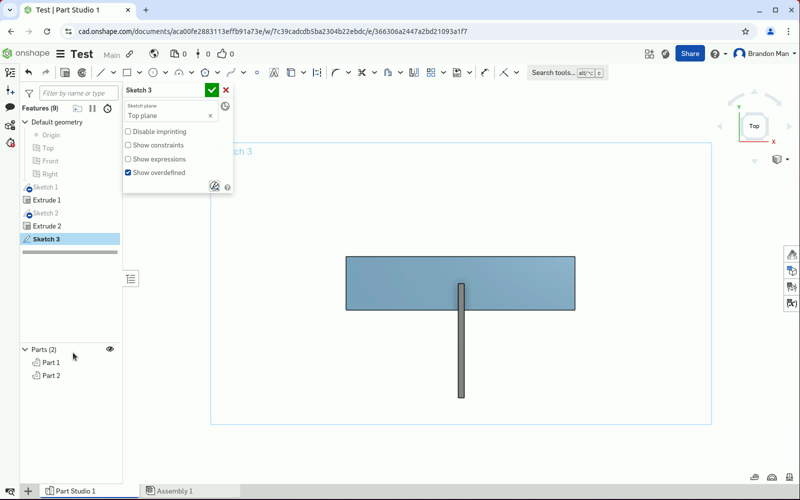
key(y)
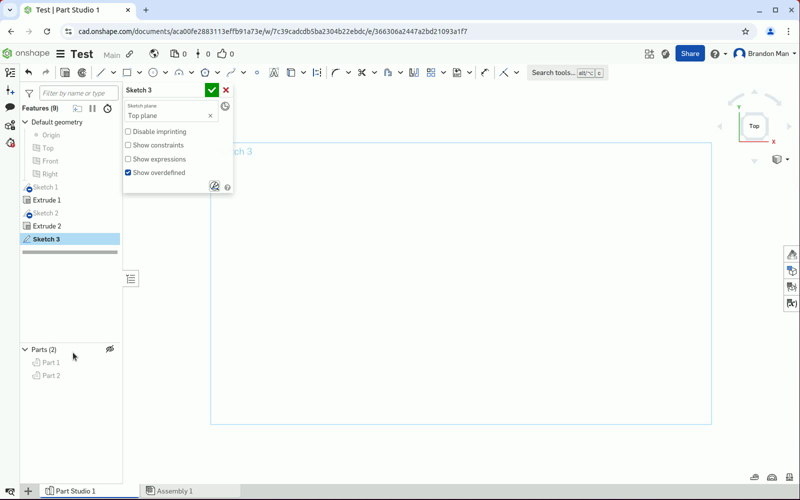
key(l)
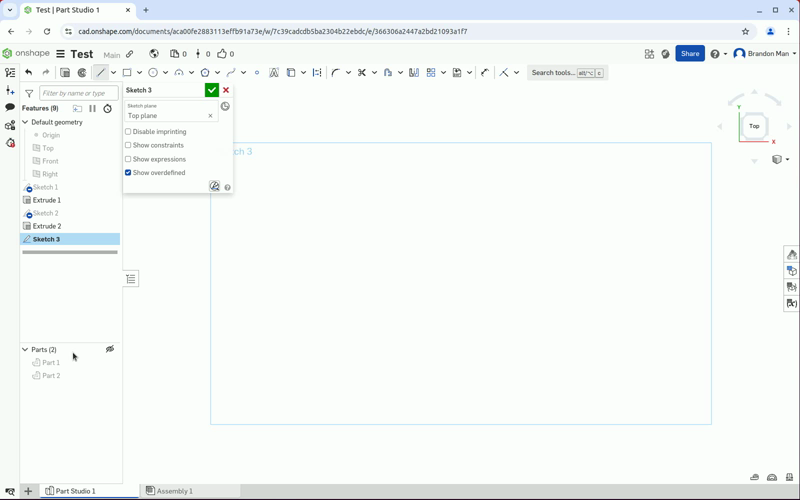
key_down(shift)
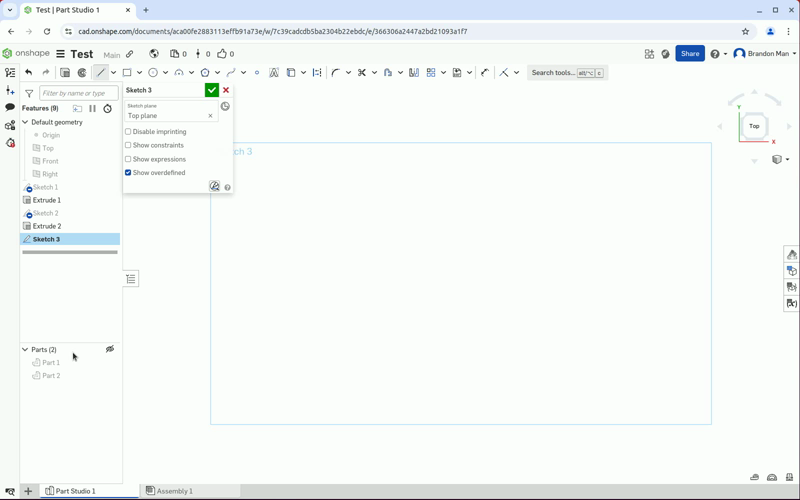
mouse_move(352, 207)
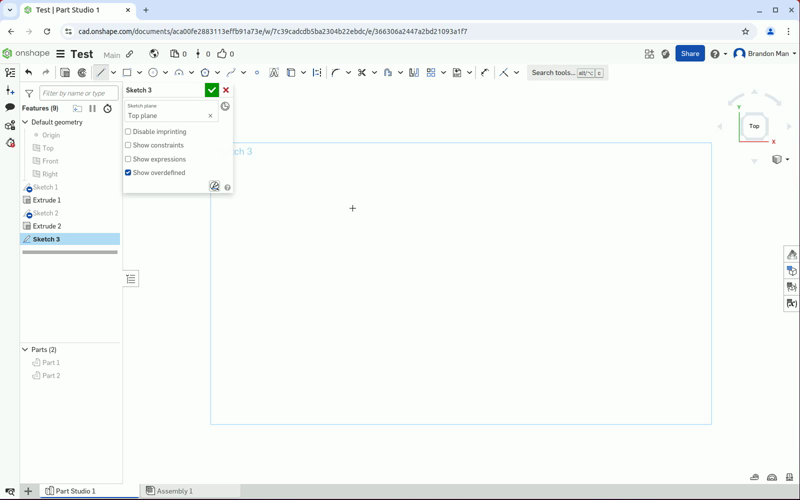
click(352, 207)
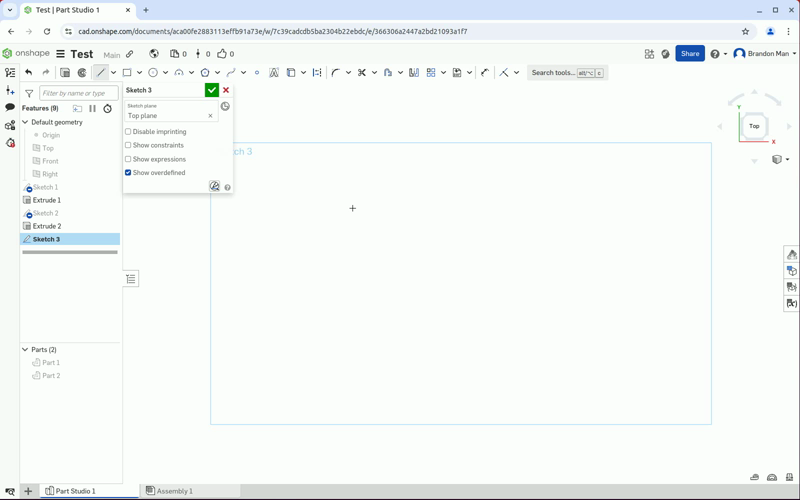
key_up(shift)
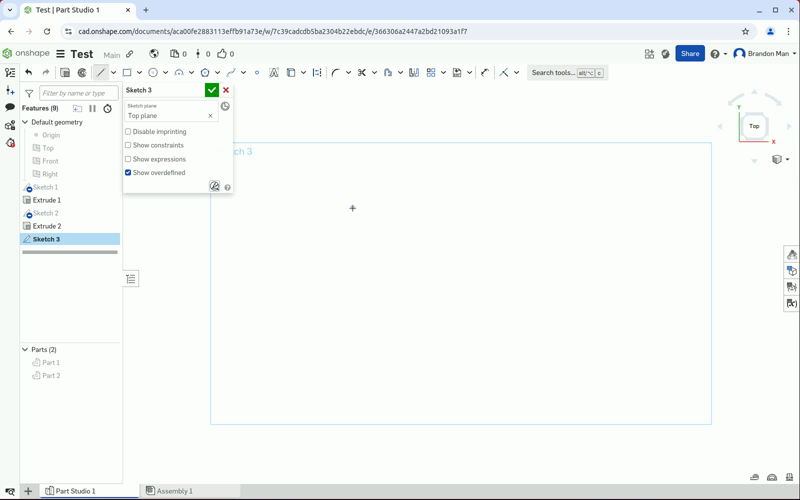
key_down(shift)
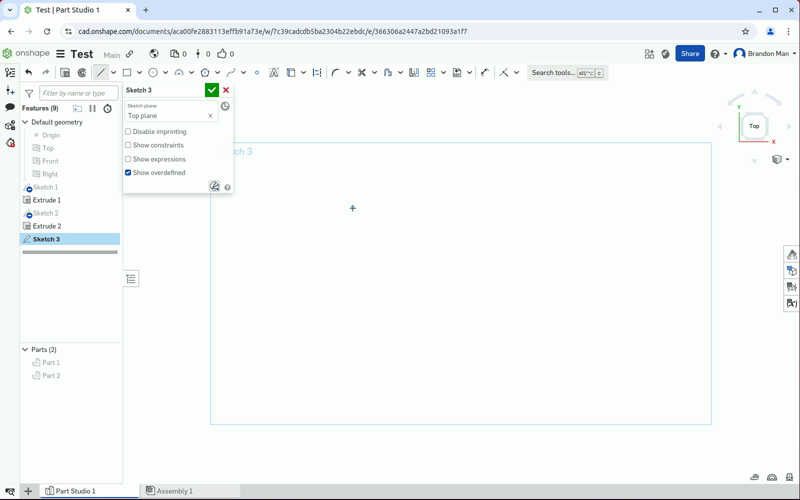
mouse_move(568, 207)
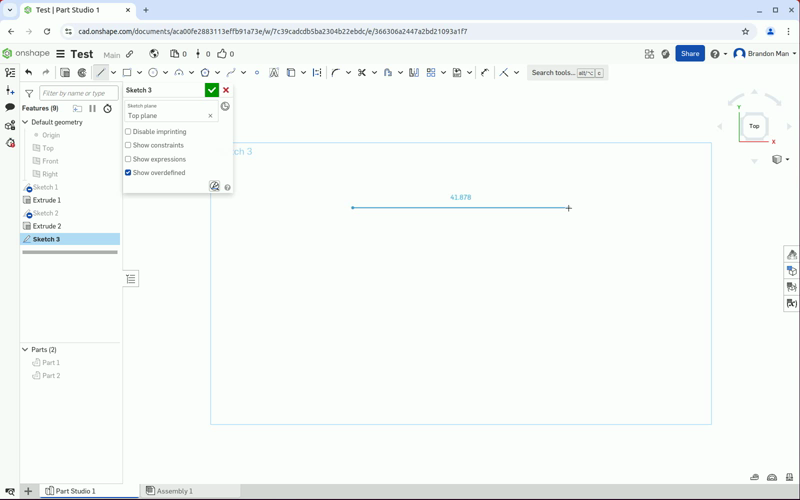
click(568, 207)
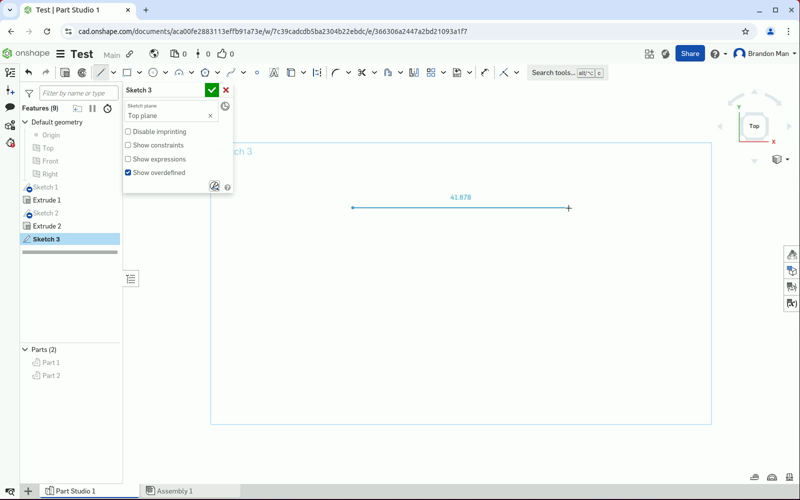
key_up(shift)
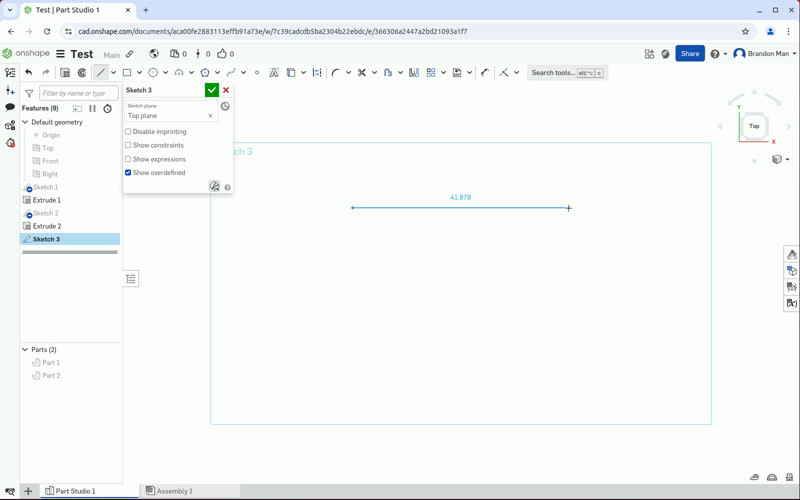
key_down(shift)
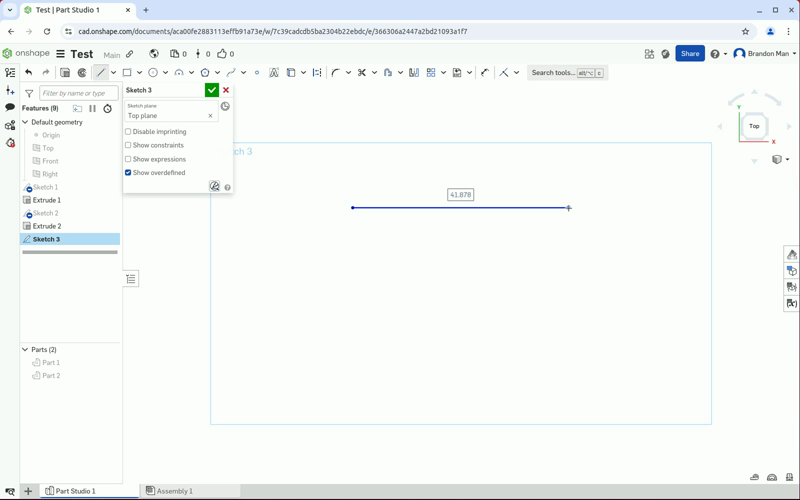
mouse_move(589, 207)
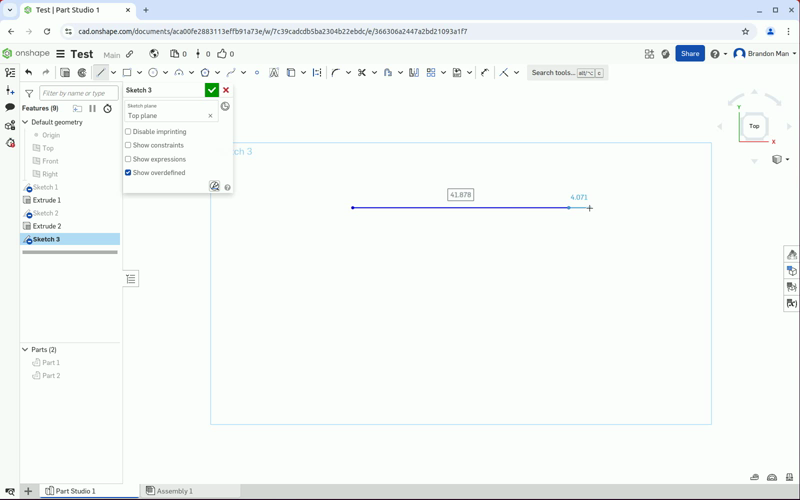
mouse_move(568, 171)
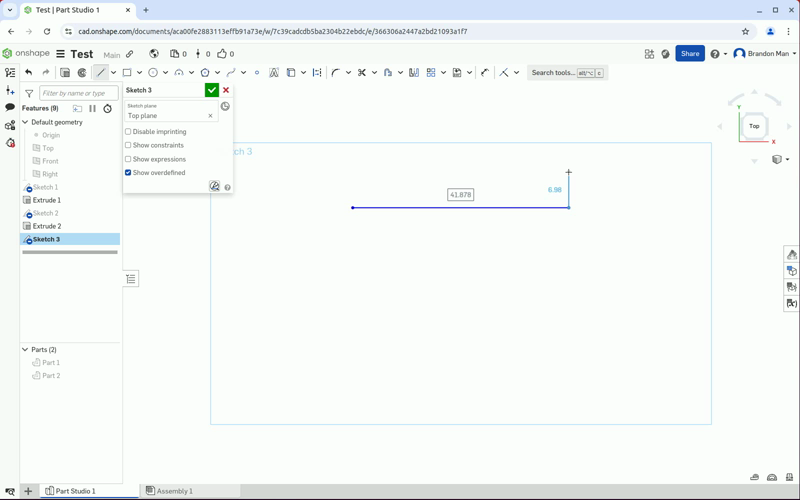
click(568, 171)
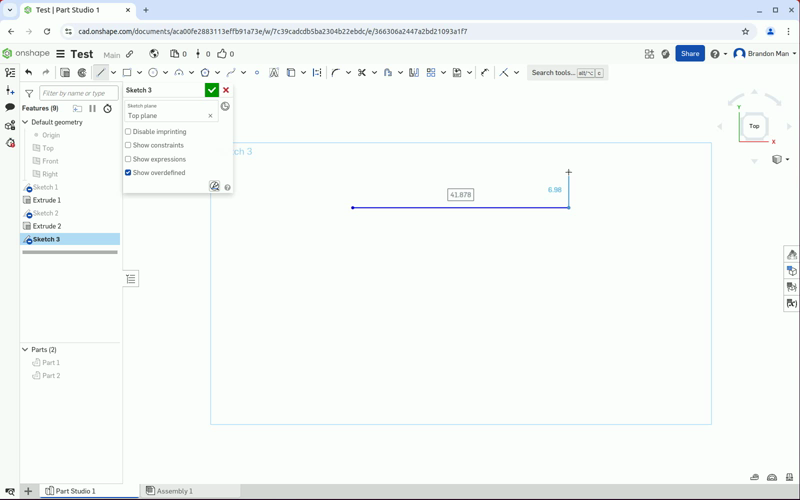
key_up(shift)
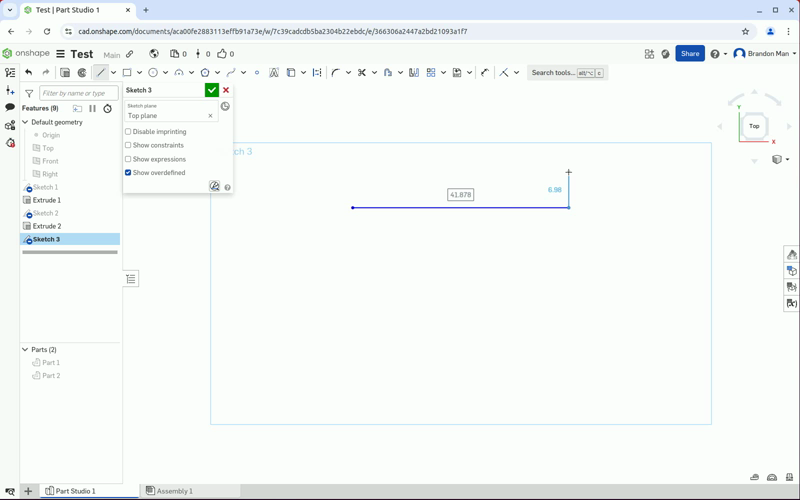
key_down(shift)
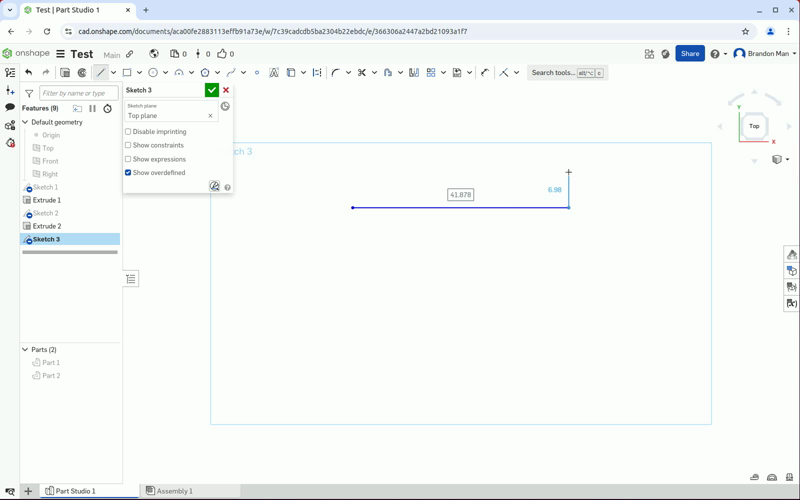
mouse_move(352, 171)
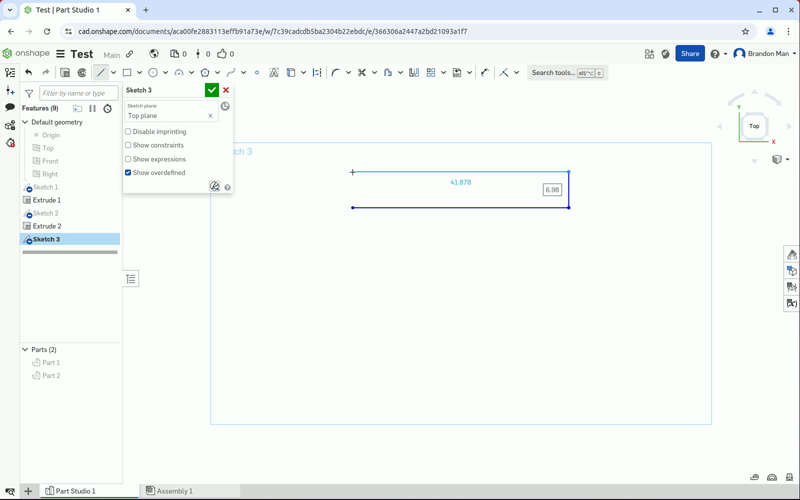
click(352, 171)
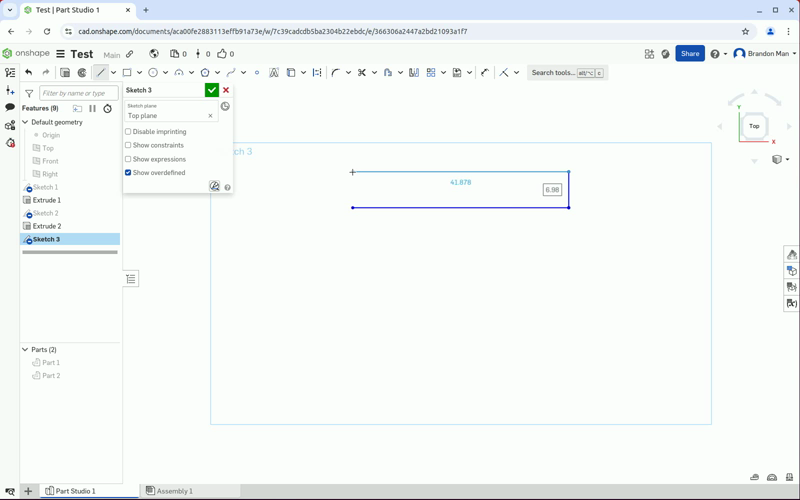
key_up(shift)
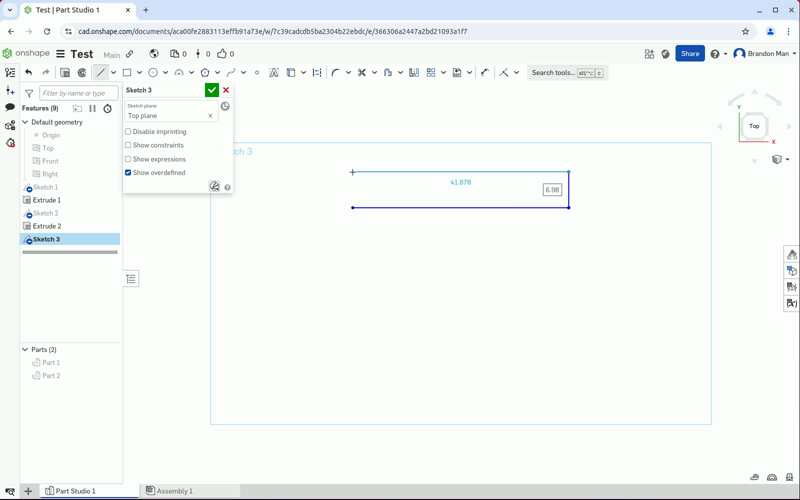
mouse_move(382, 171)
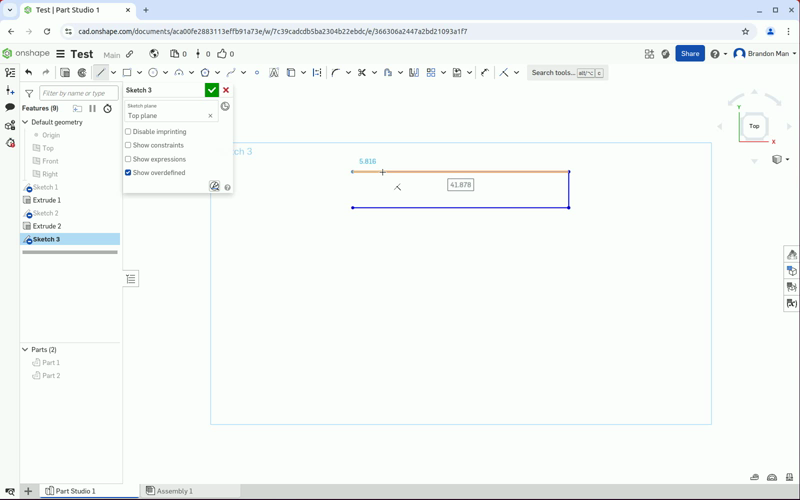
key_down(shift)
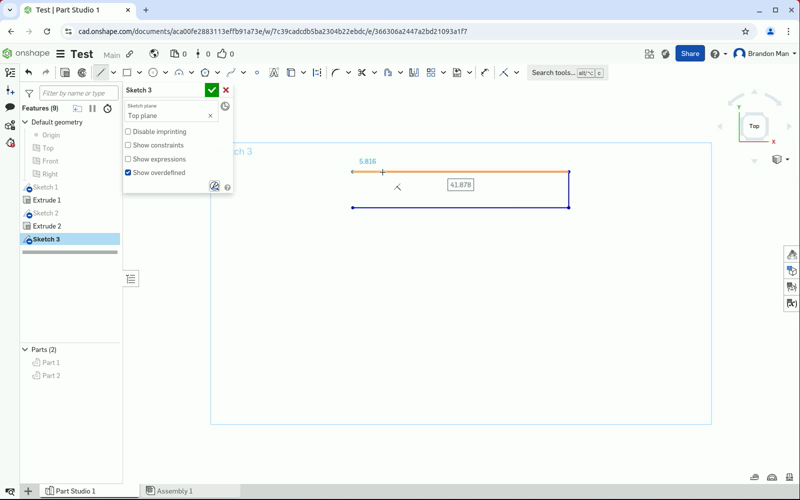
mouse_move(352, 207)
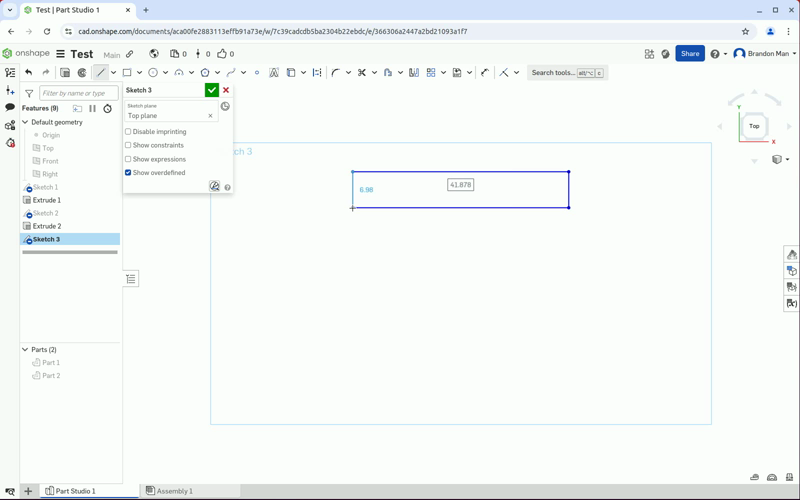
key_up(shift)
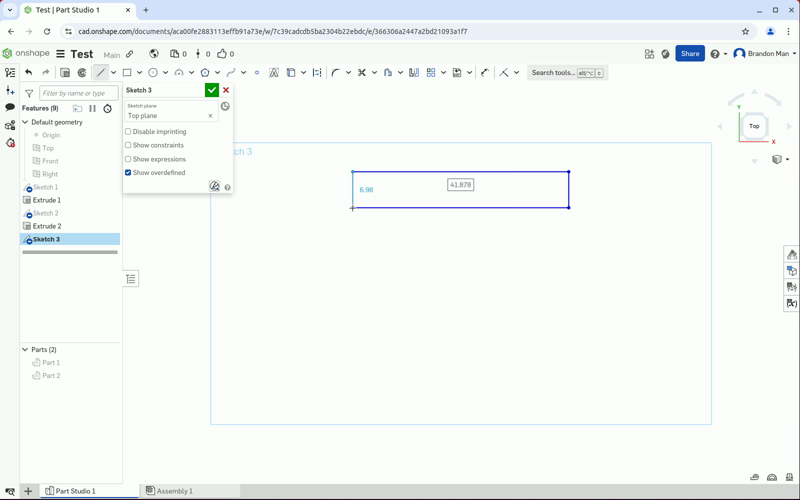
click(352, 207)
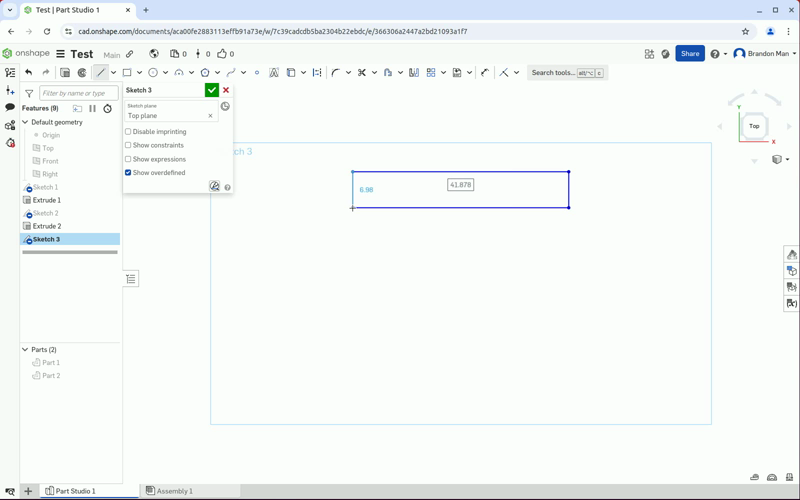
key(esc)
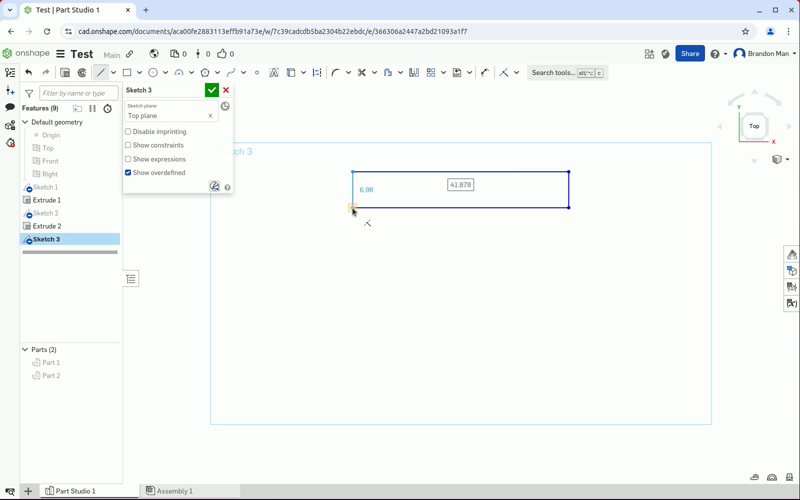
mouse_move(477, 190)
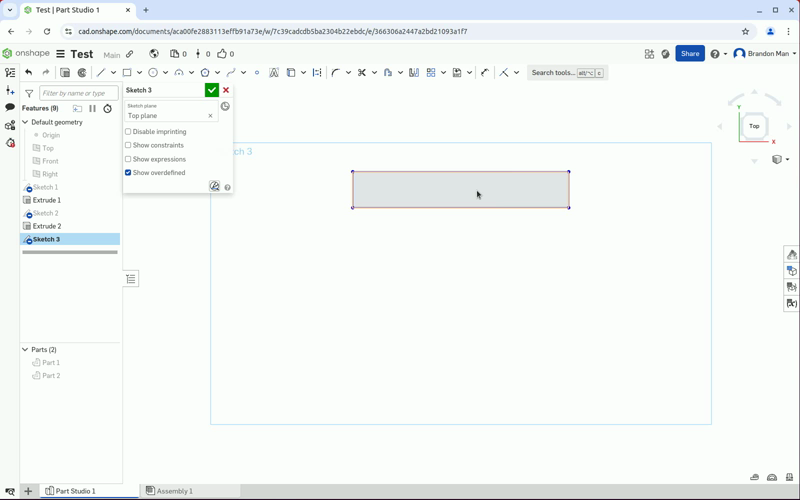
click(477, 190)
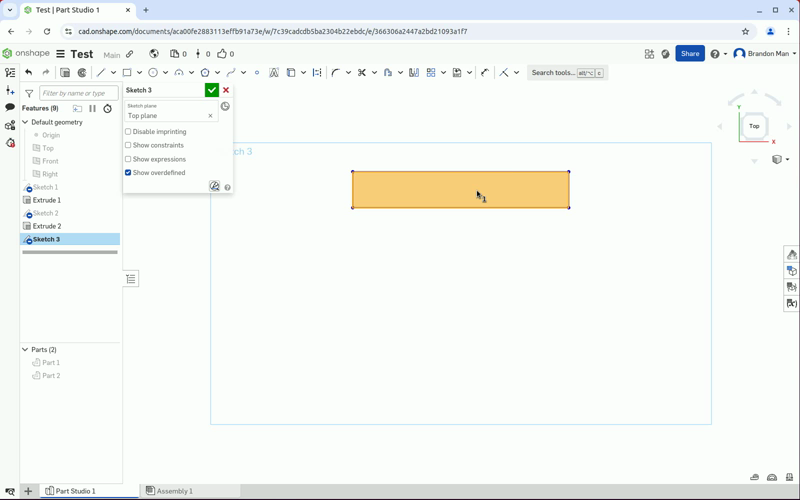
mouse_move(73, 352)
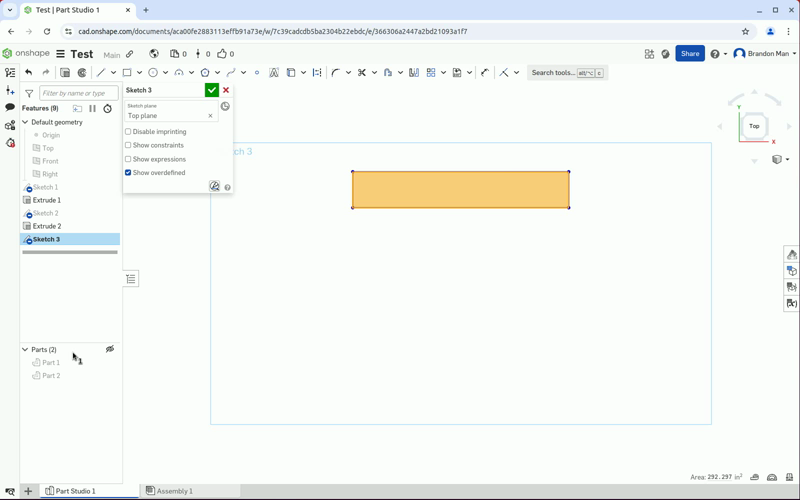
key(shift+y)
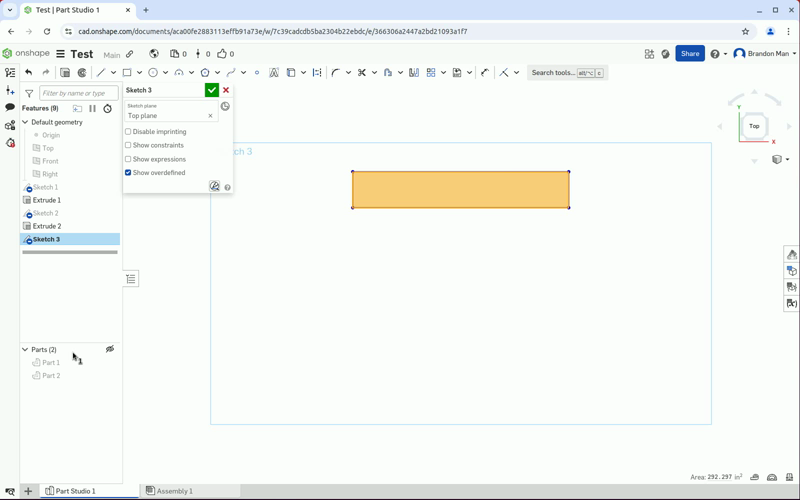
key(shift+e)
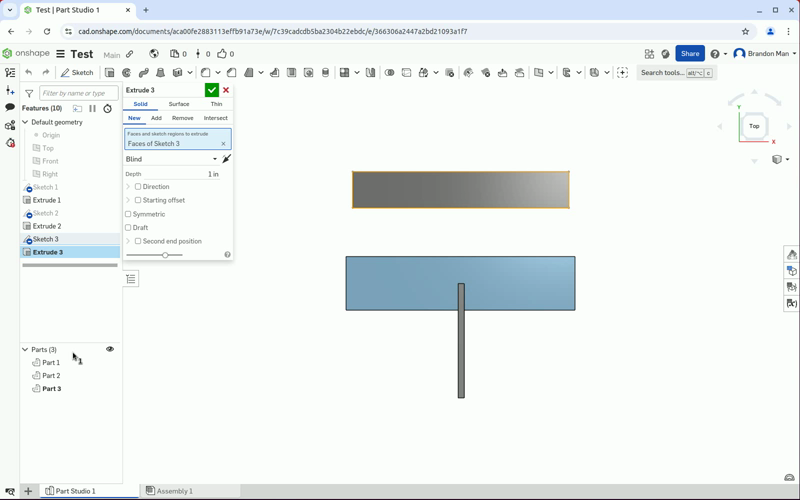
mouse_move(143, 106)
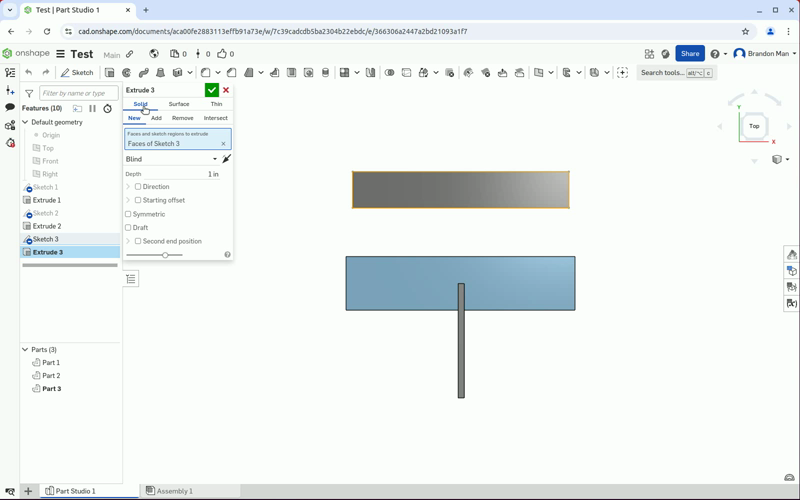
click(143, 106)
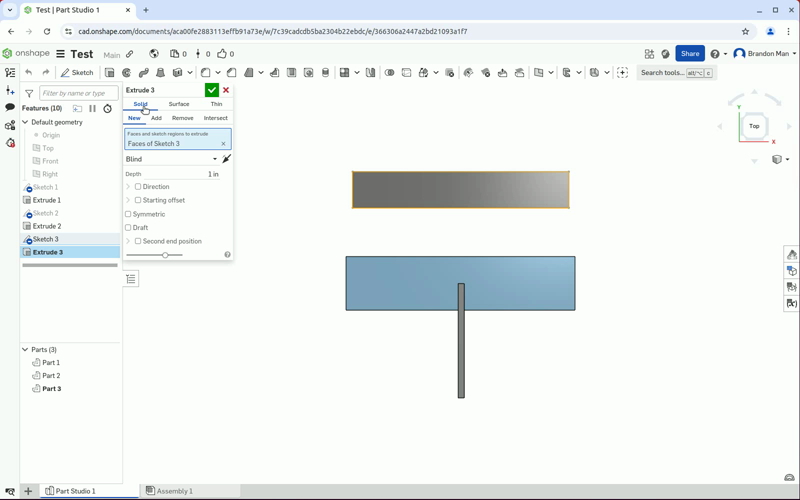
mouse_move(137, 120)
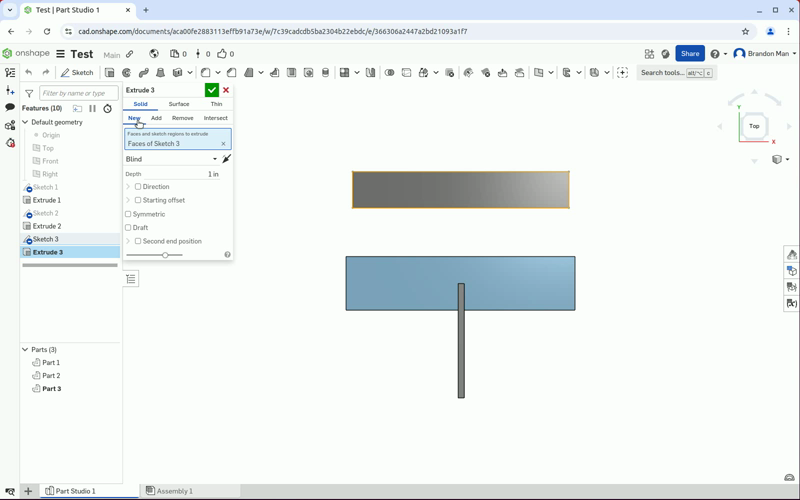
click(137, 120)
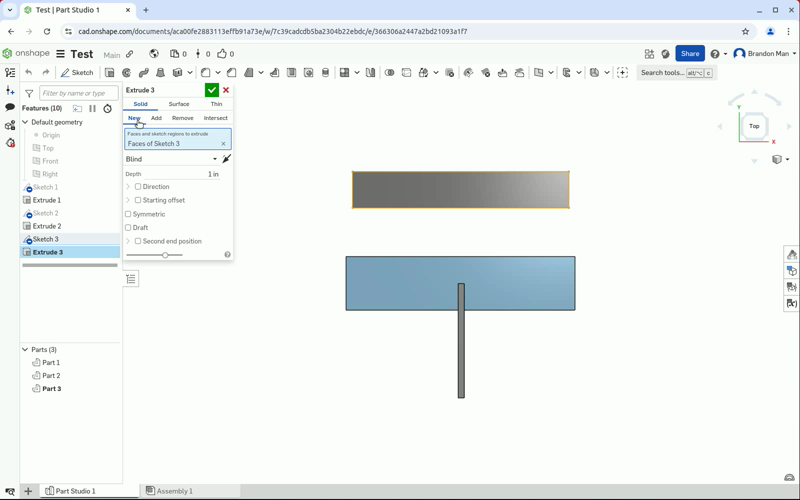
key(tab, 4)
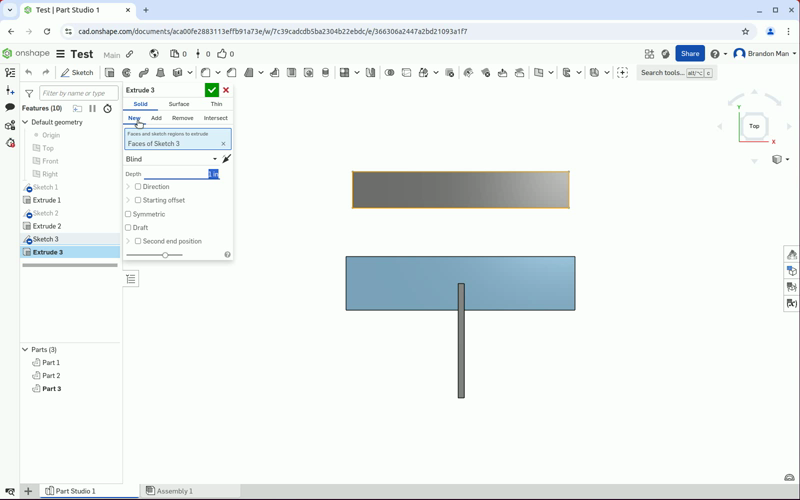
text(0.963)
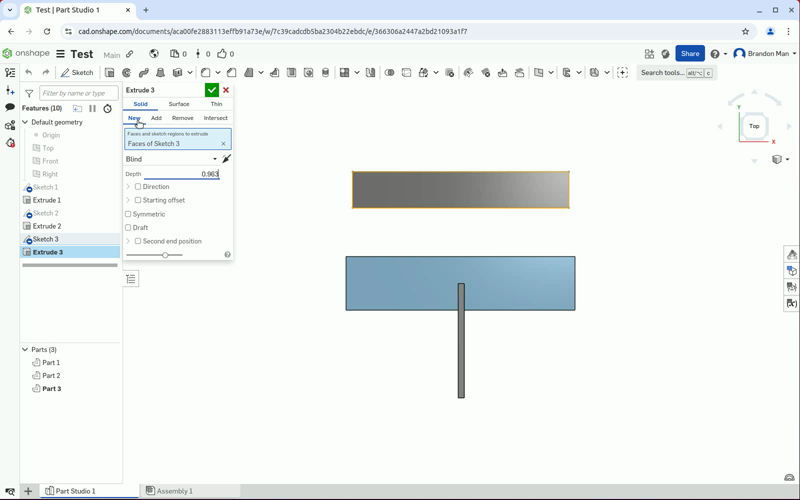
key(enter)
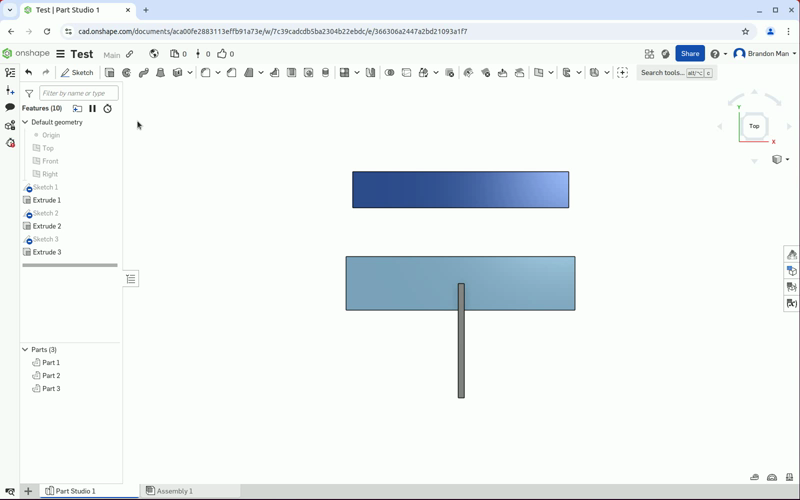
key(shift+h)
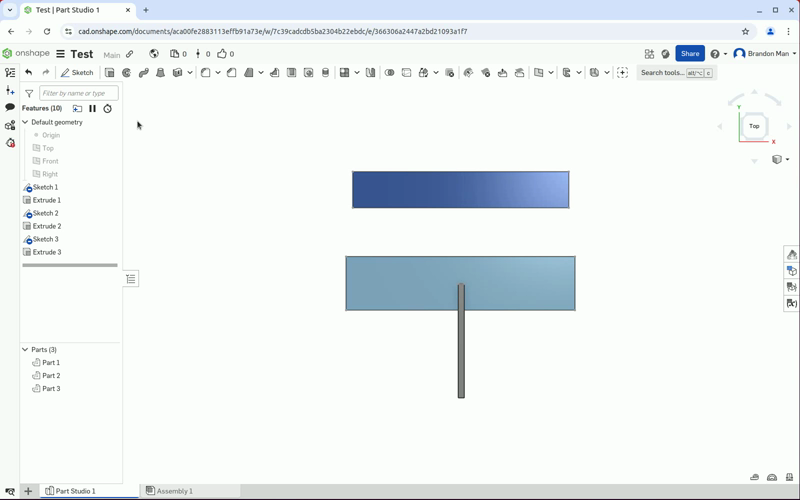
key(shift+h)
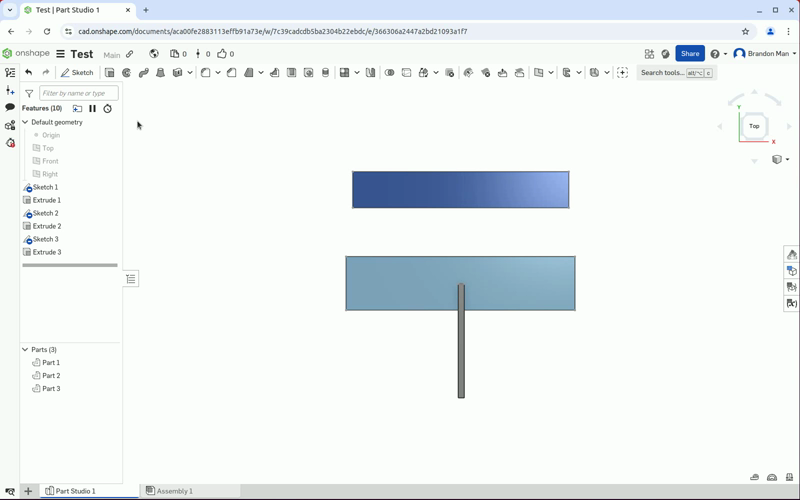
key(shift+7)
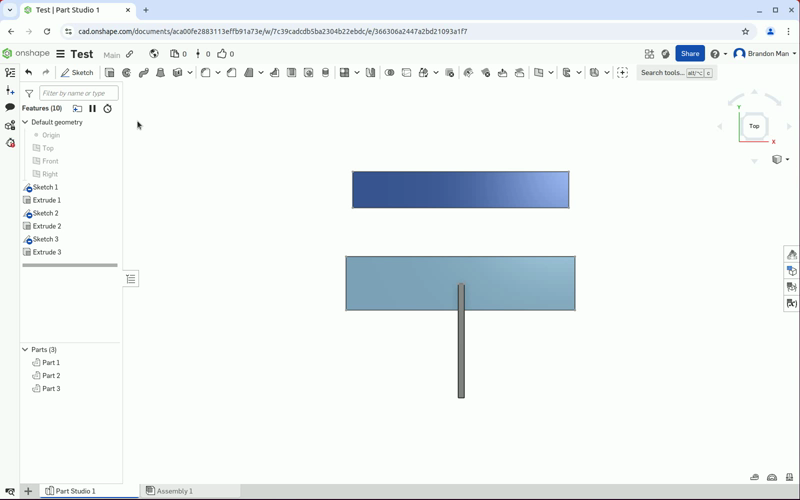
key(up, 3)
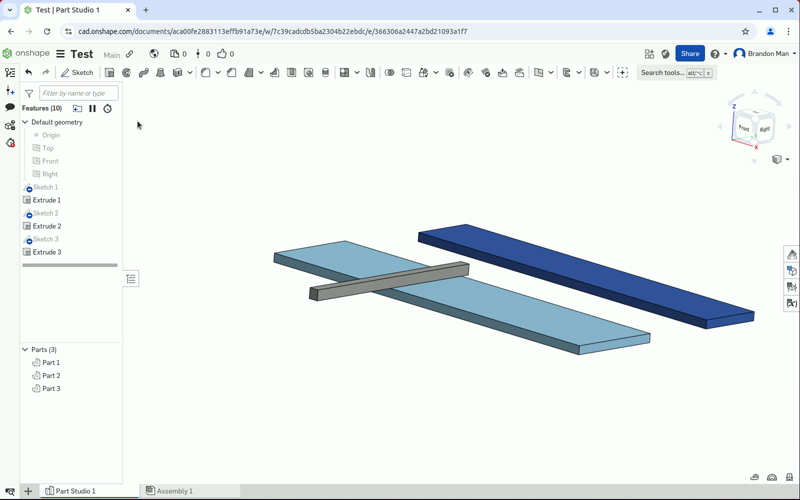
key(left, 3)
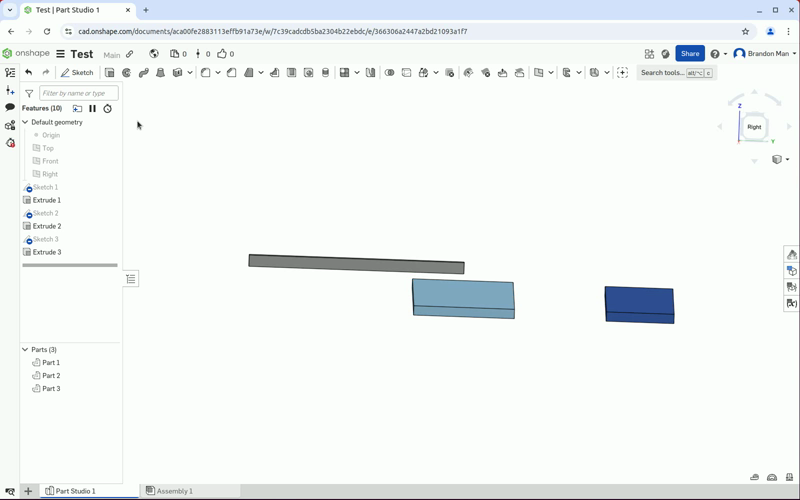
key(right, 3)
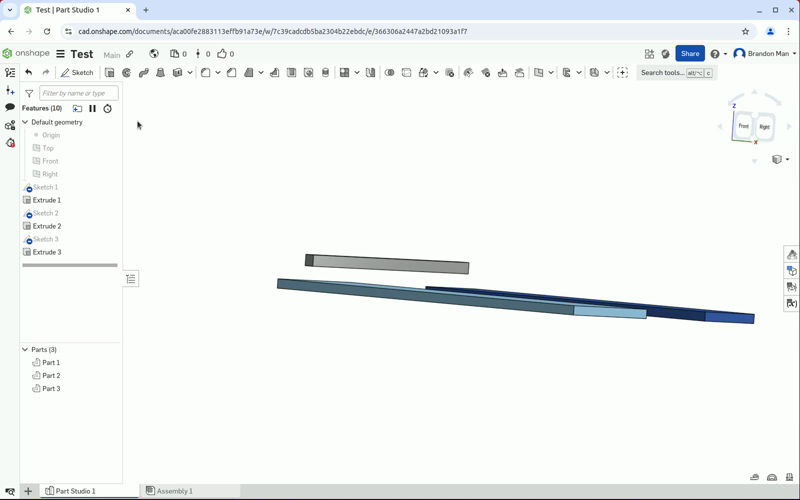
key(down, 3)
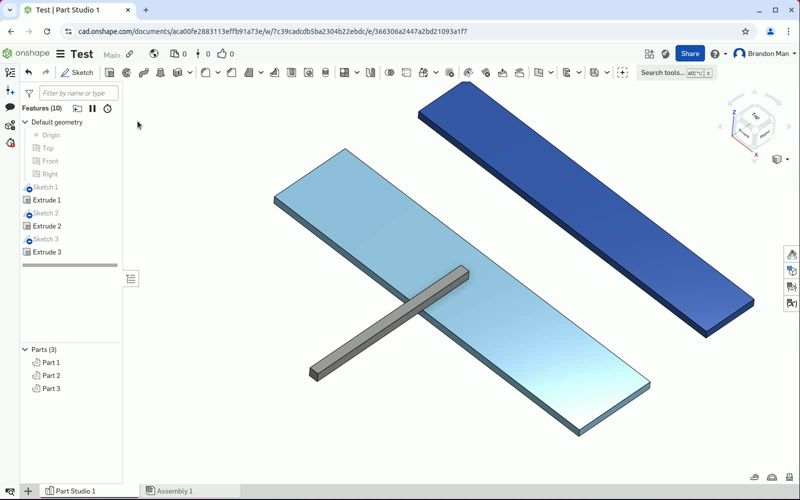
mouse_move(73, 189)
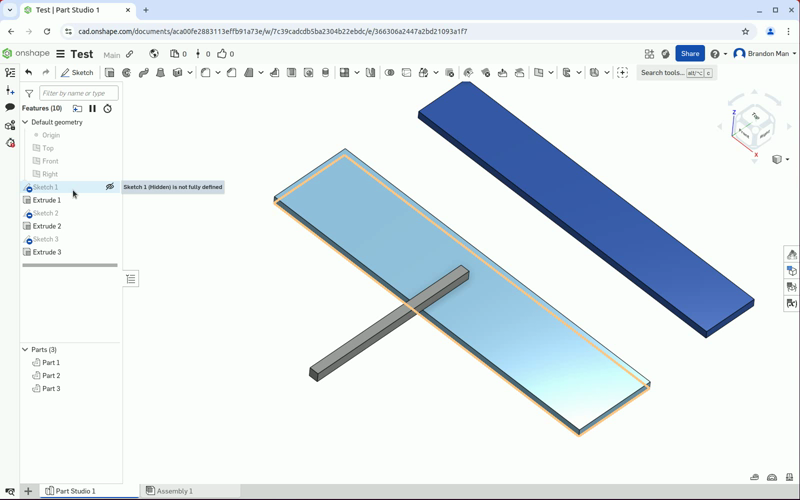
click(73, 189)